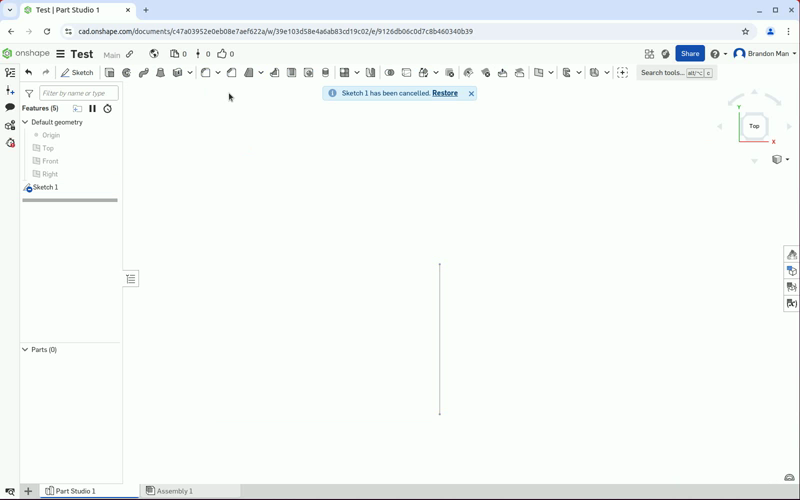
key(shift+h)
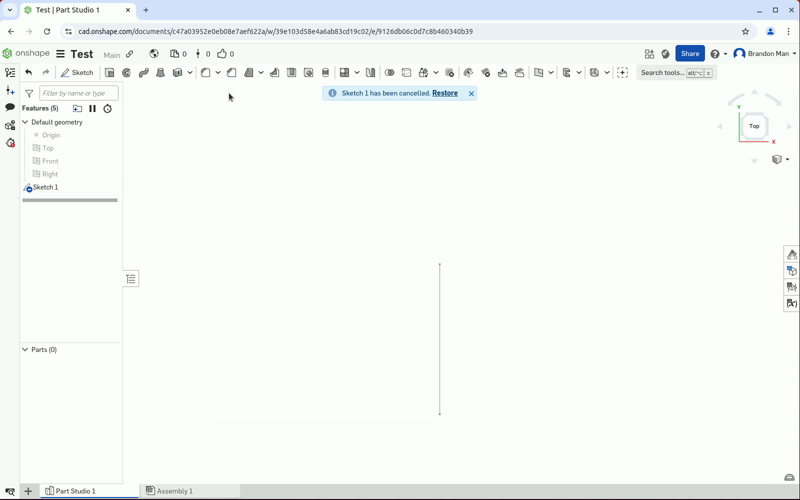
key(shift+s)
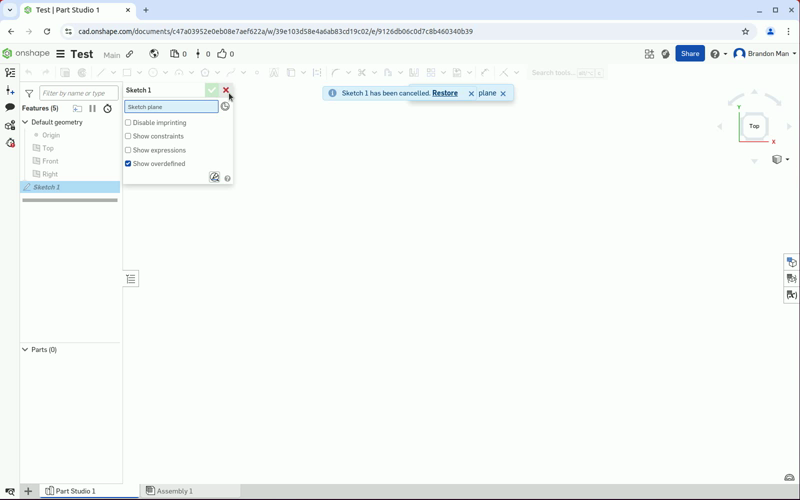
mouse_move(73, 150)
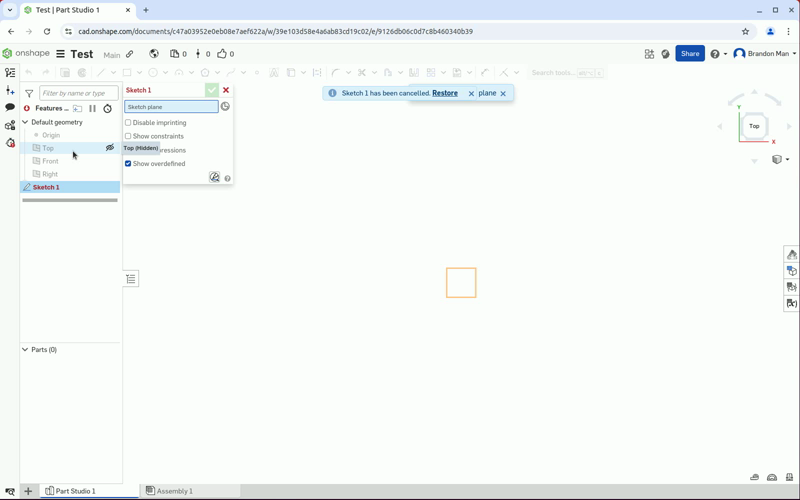
click(73, 150)
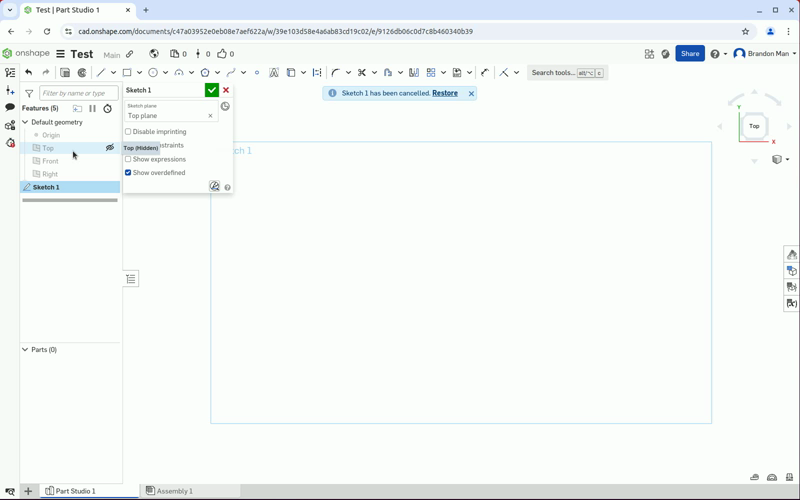
mouse_move(73, 352)
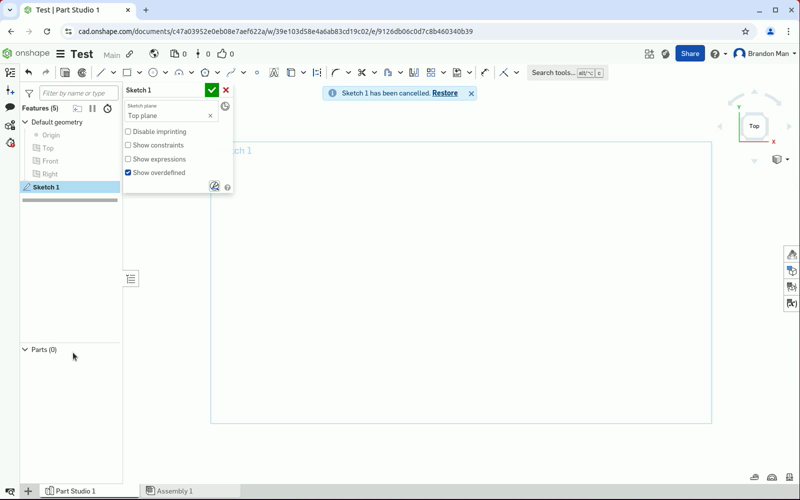
key(y)
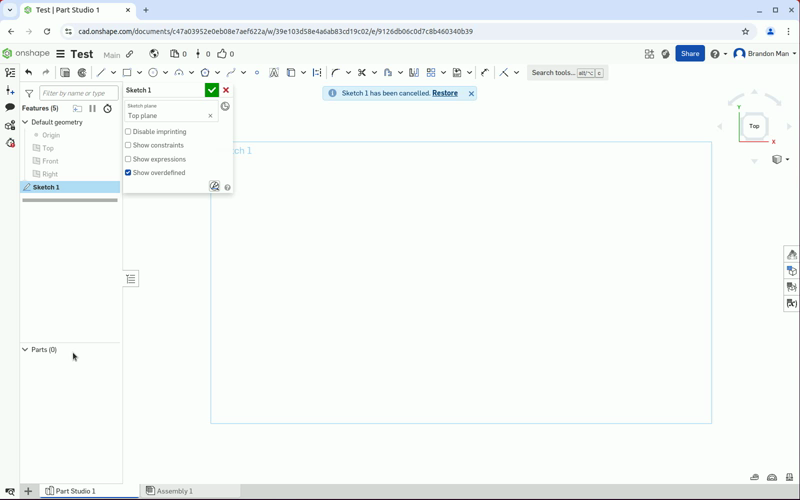
key(l)
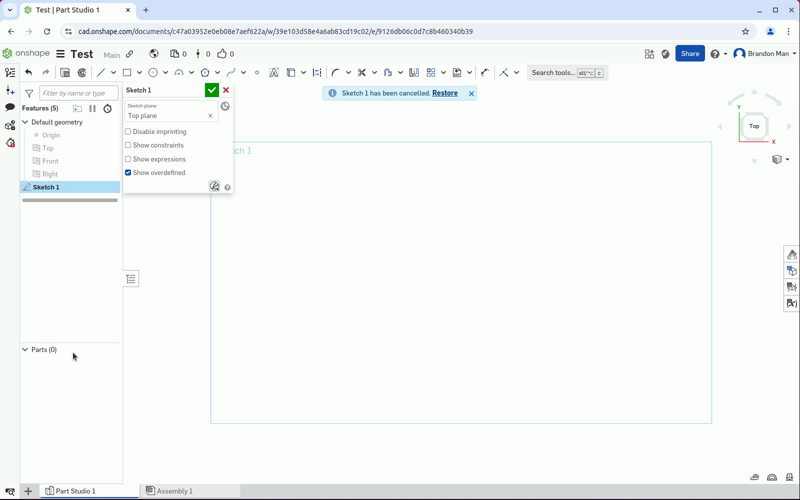
key_down(shift)
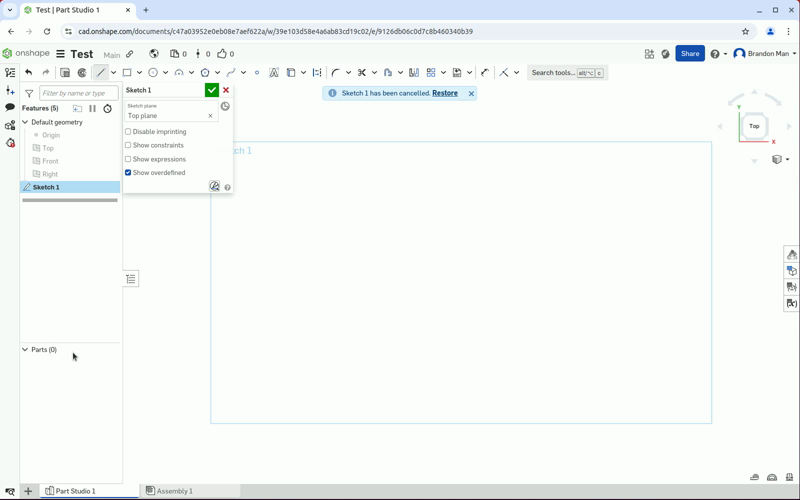
mouse_move(348, 282)
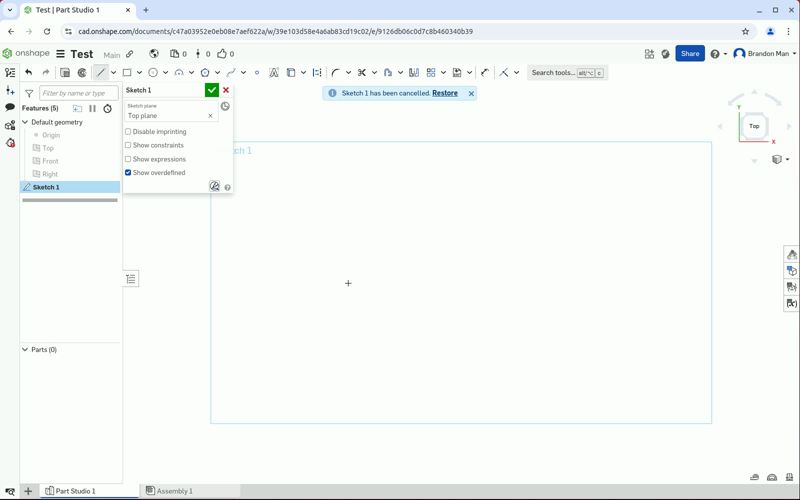
click(348, 282)
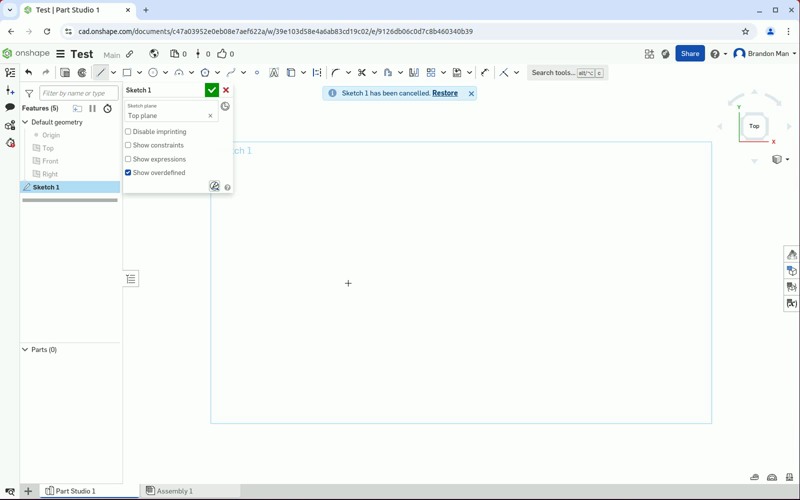
key_up(shift)
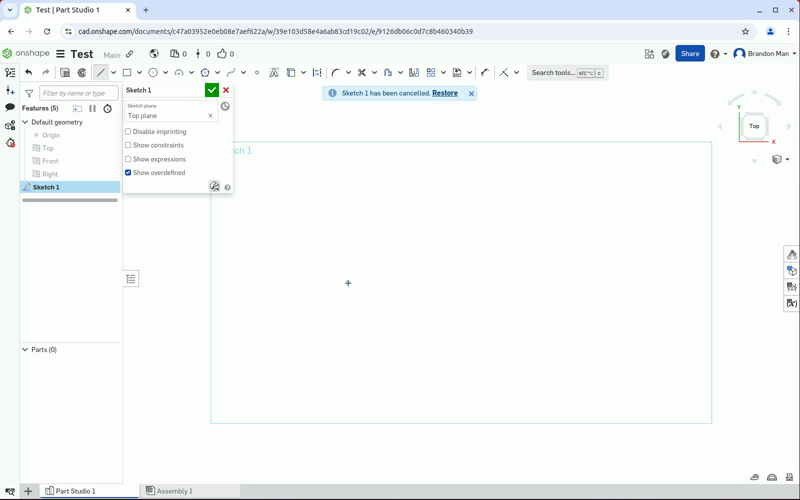
key_down(shift)
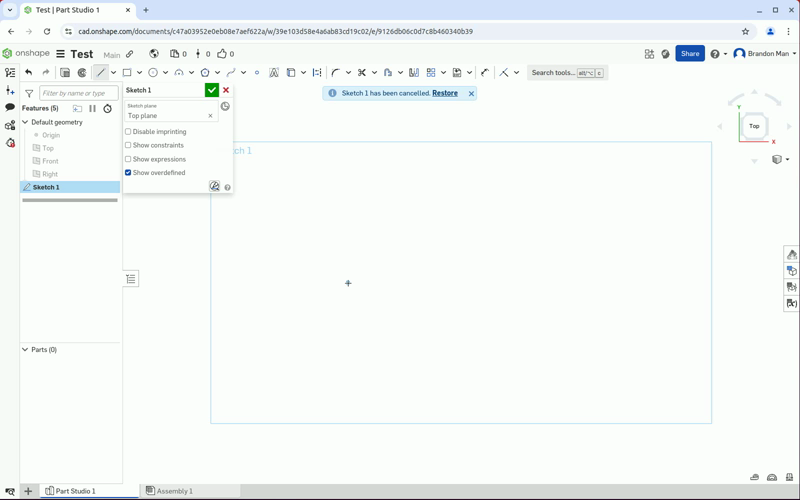
mouse_move(460, 282)
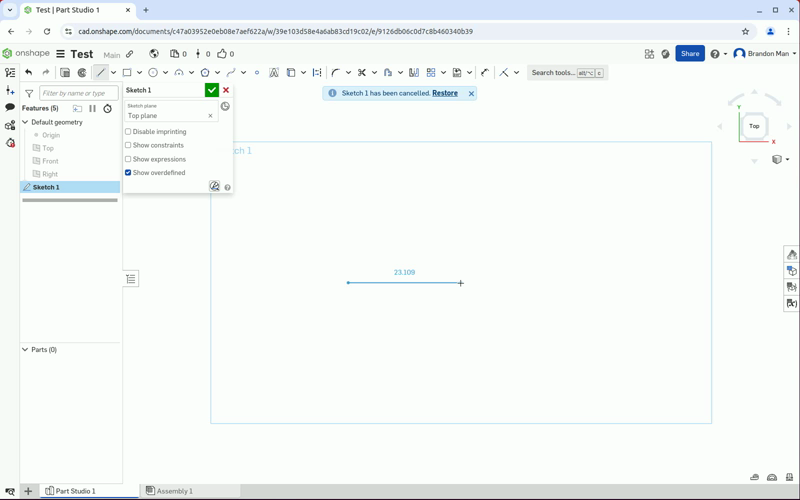
click(460, 282)
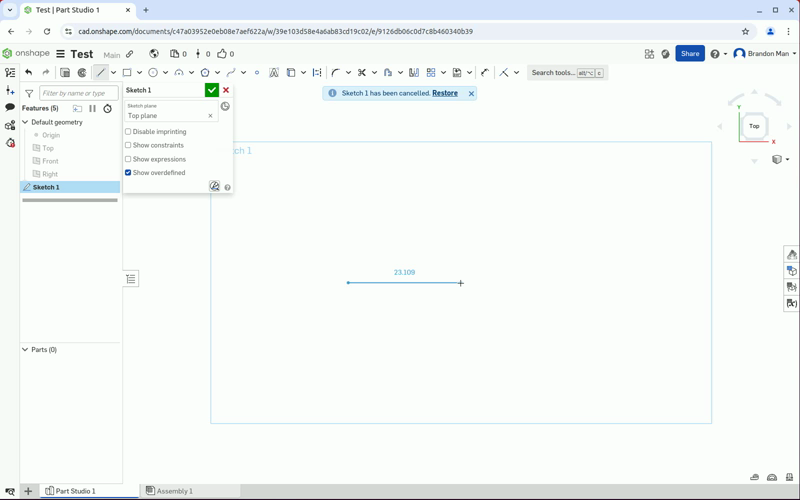
key_up(shift)
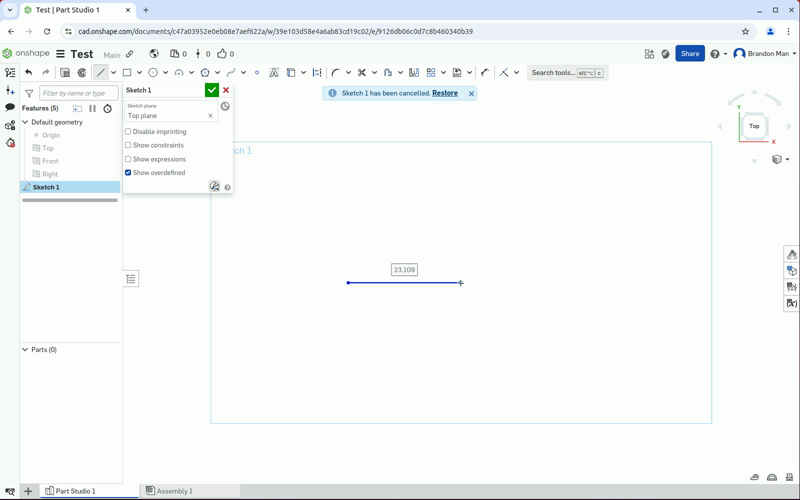
key_down(shift)
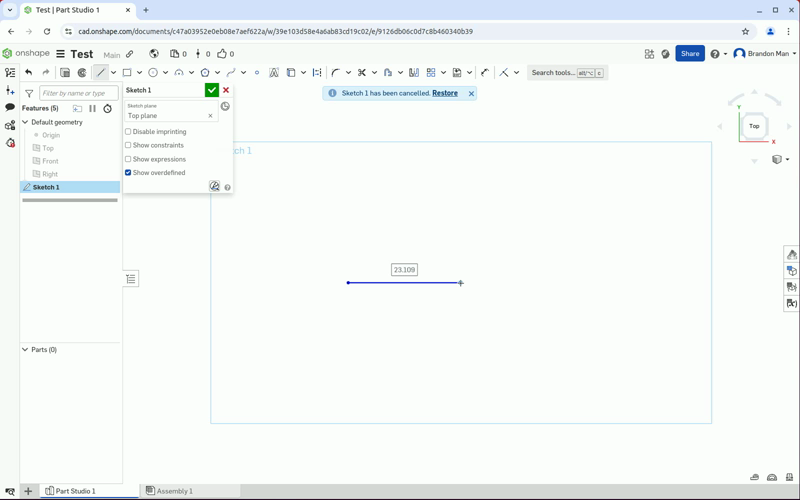
mouse_move(460, 208)
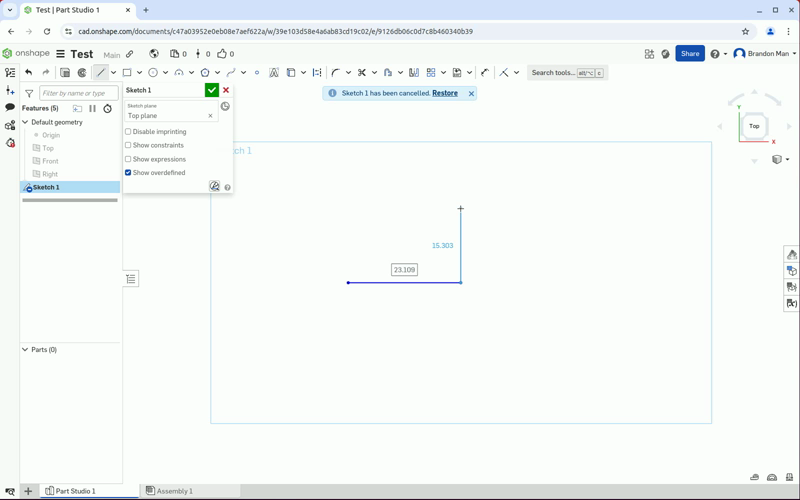
click(460, 208)
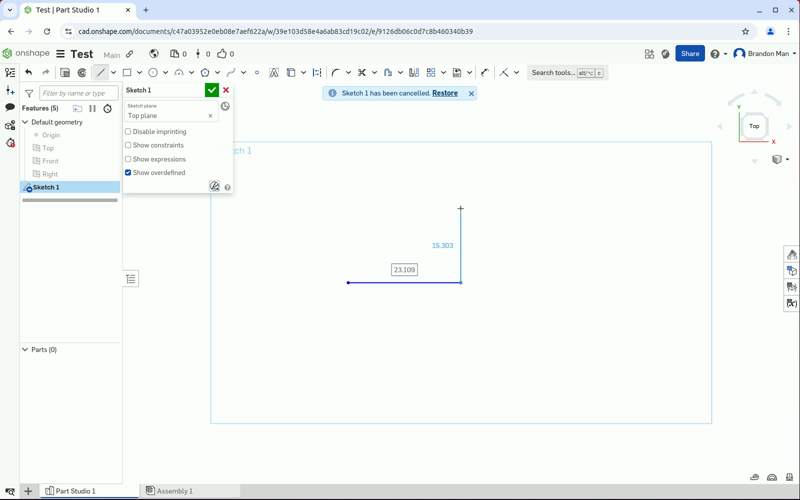
key_up(shift)
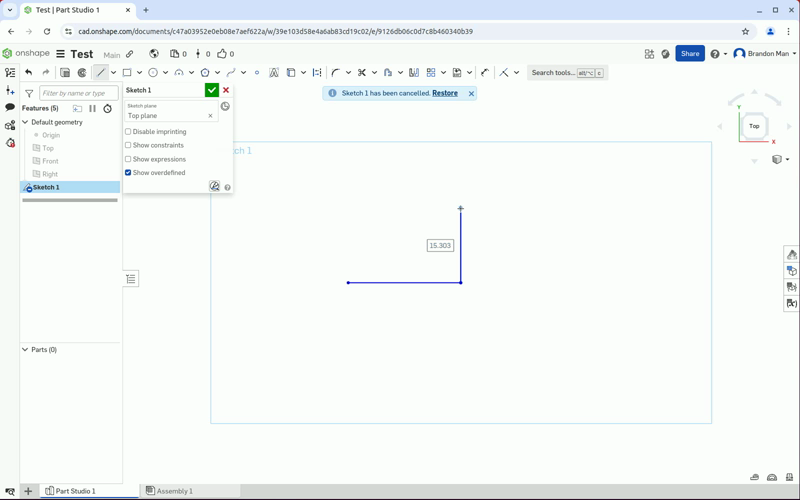
key_down(shift)
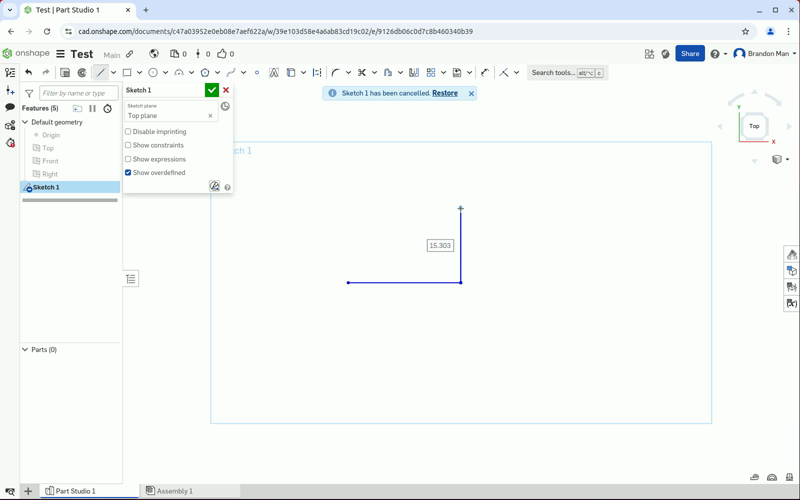
mouse_move(348, 208)
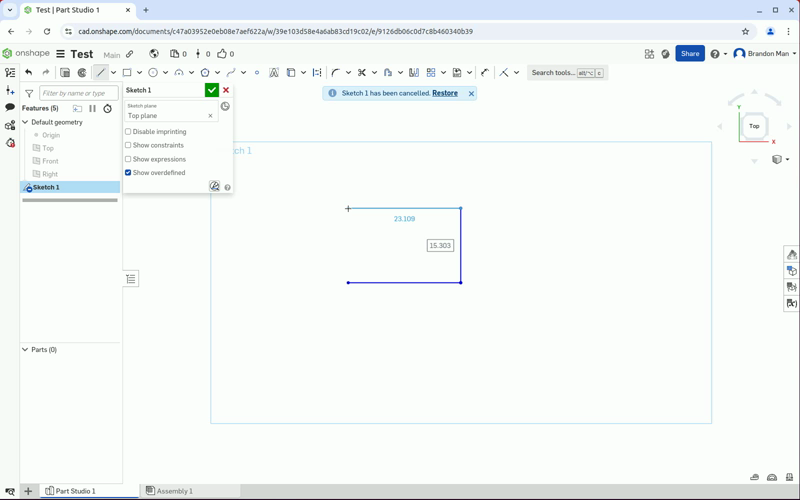
click(348, 208)
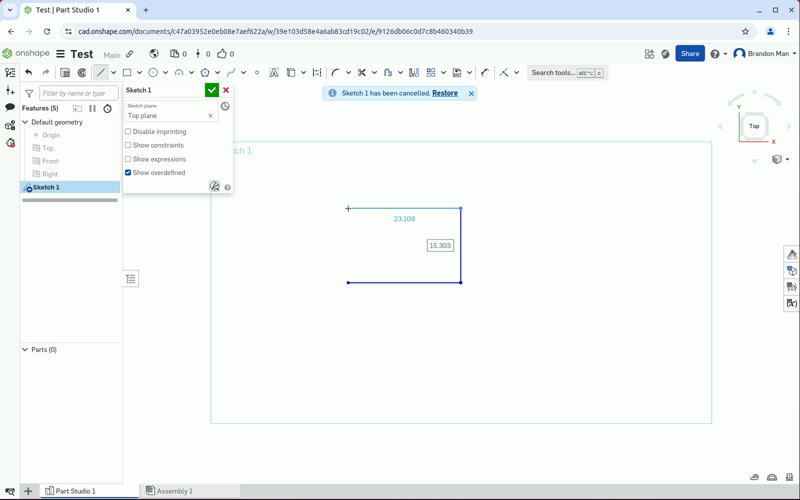
key_up(shift)
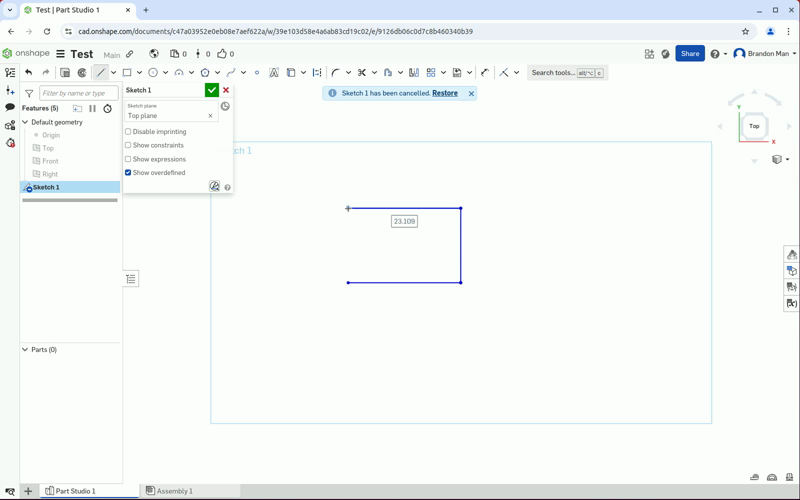
key_down(shift)
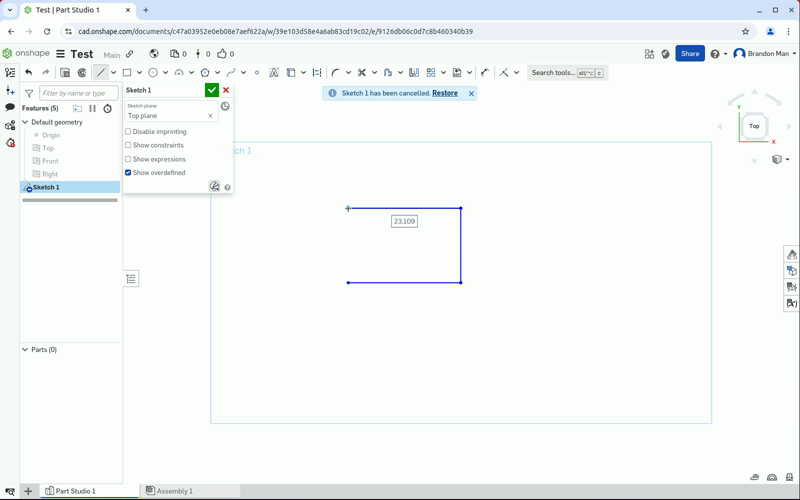
mouse_move(348, 282)
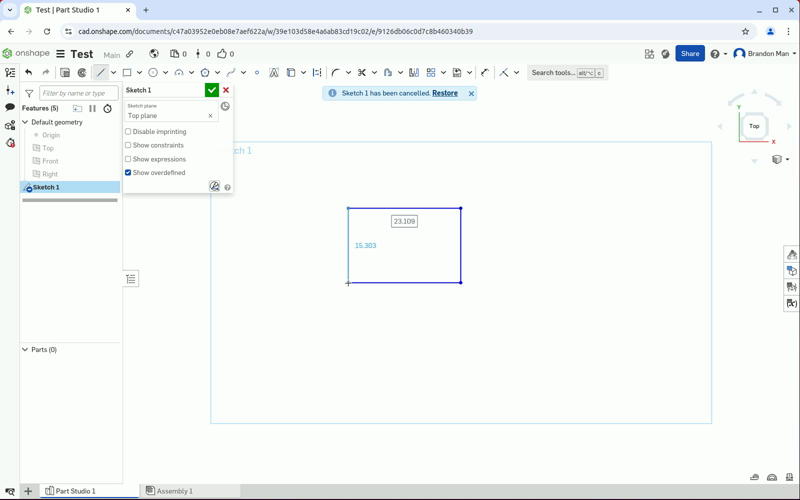
key_up(shift)
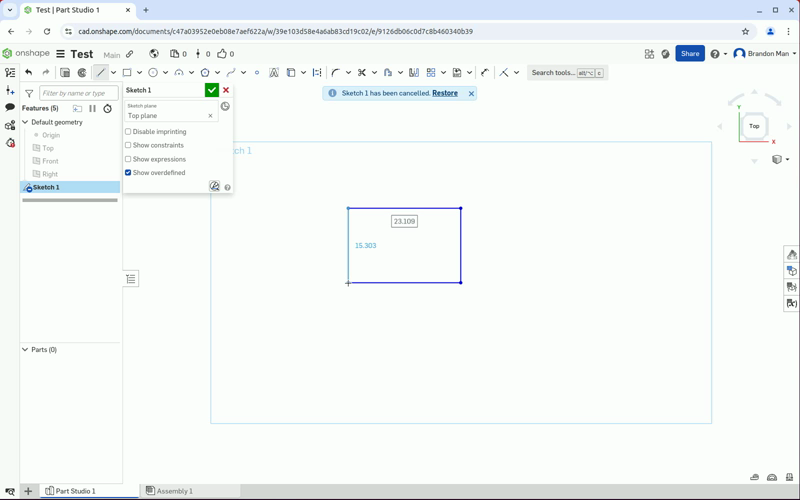
click(348, 282)
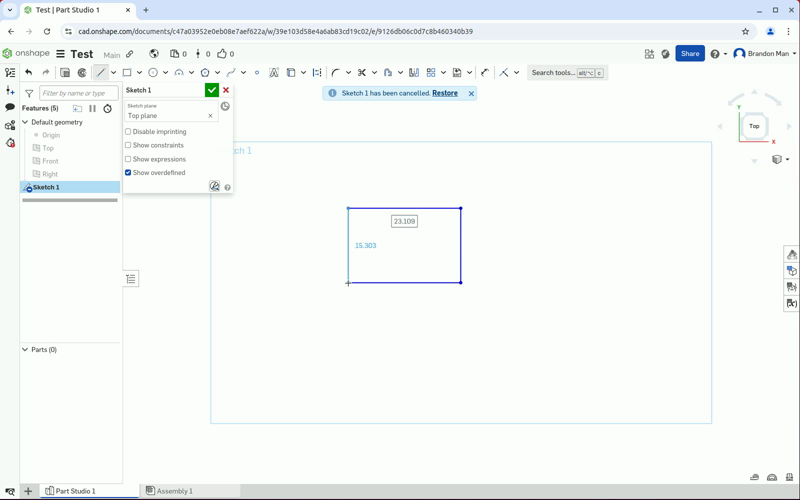
key(esc)
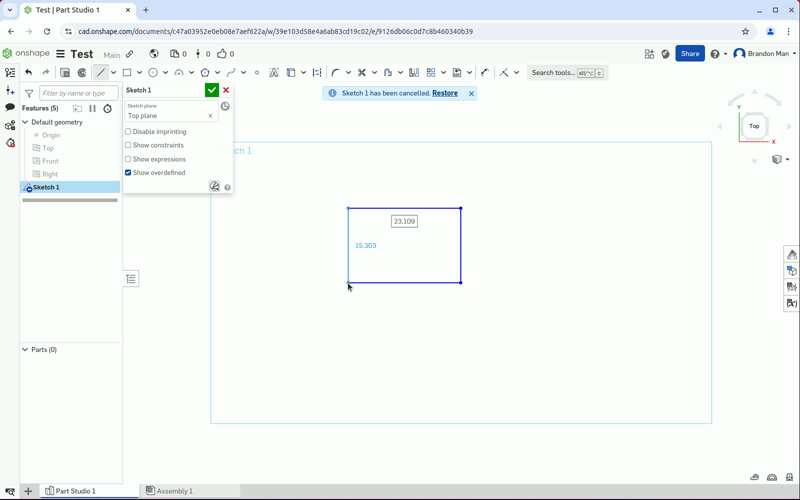
mouse_move(397, 241)
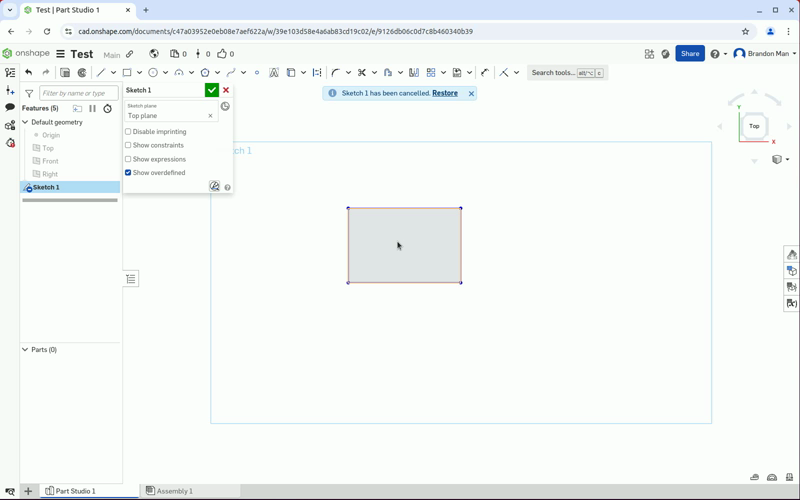
click(397, 241)
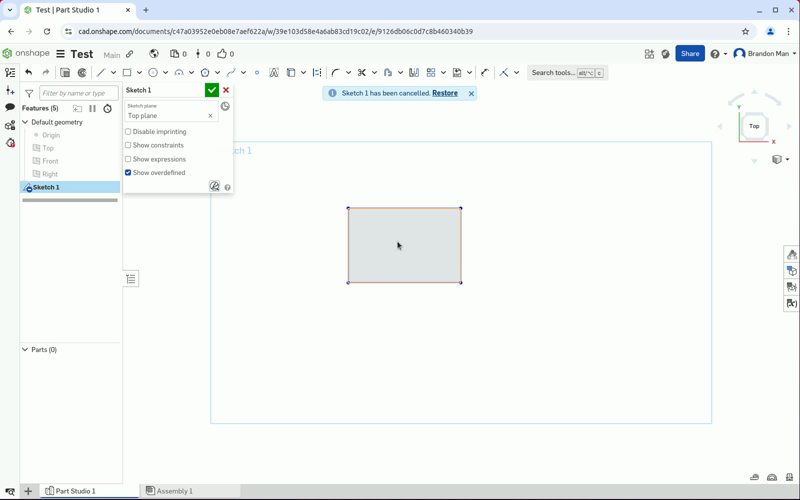
mouse_move(73, 352)
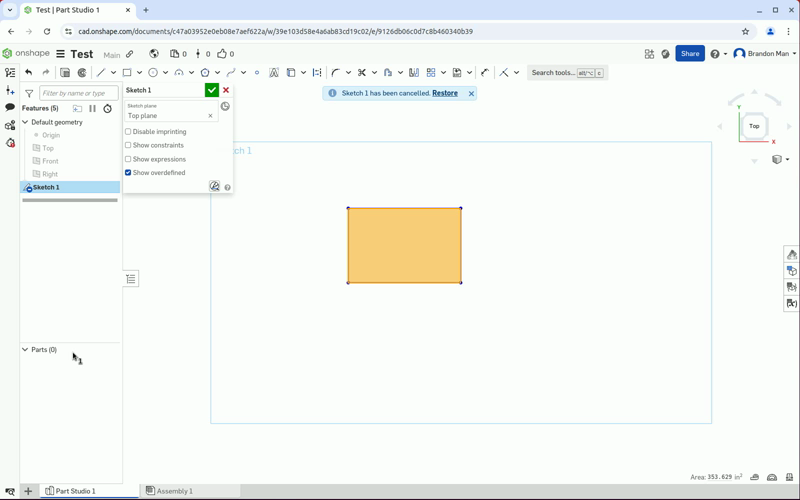
key(shift+y)
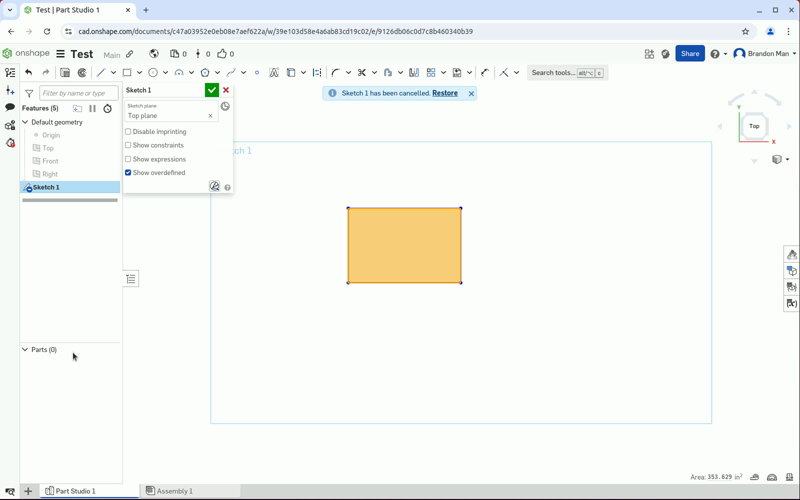
key(shift+e)
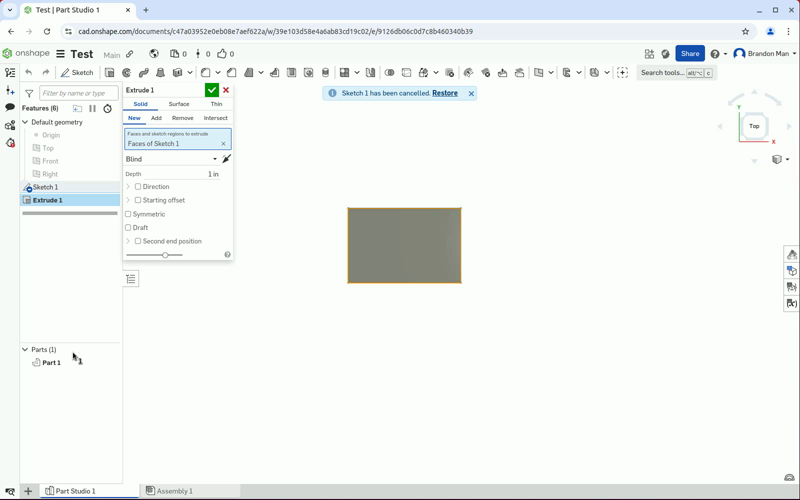
mouse_move(143, 106)
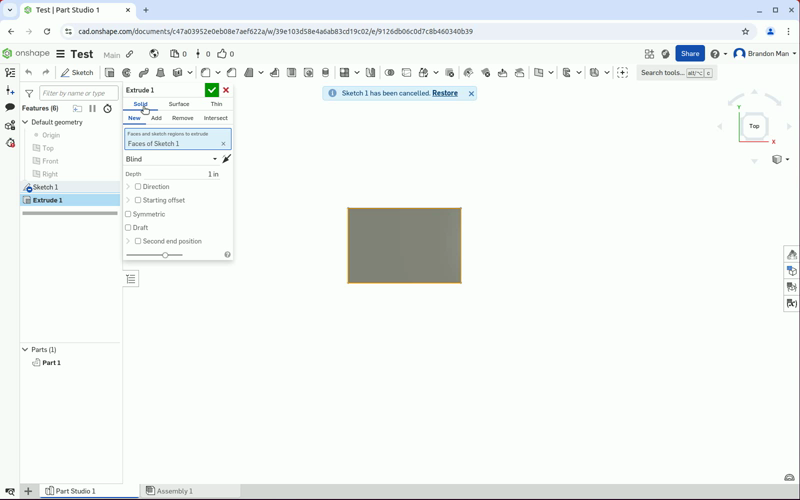
click(143, 106)
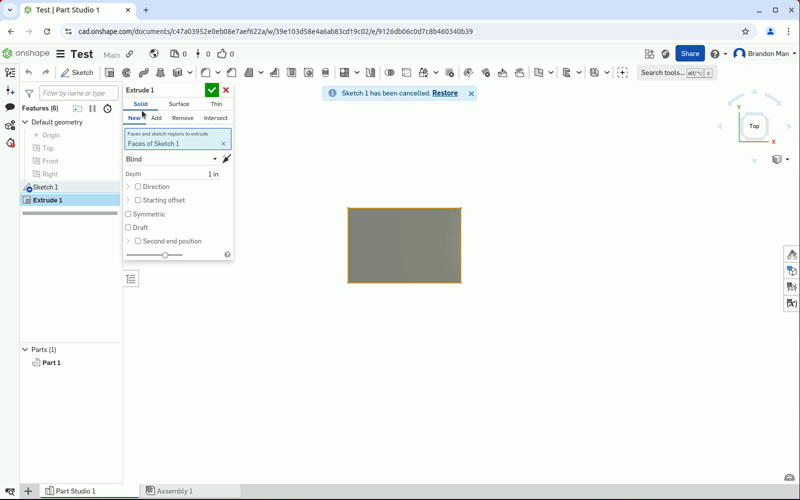
mouse_move(137, 120)
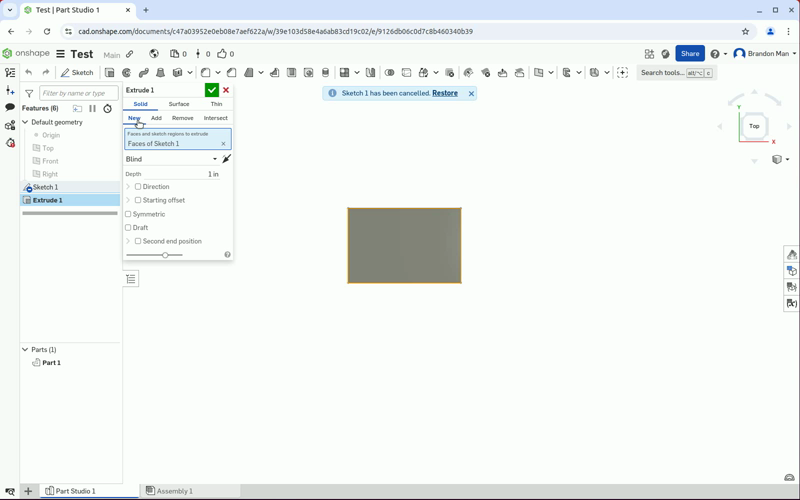
click(137, 120)
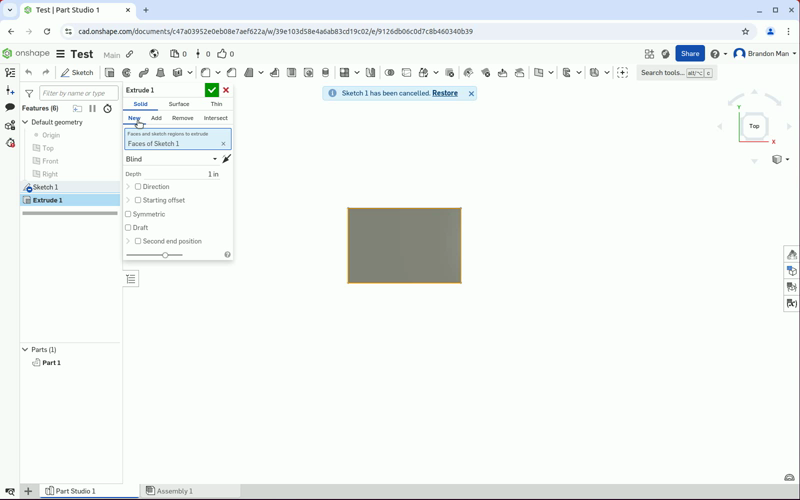
key(tab, 4)
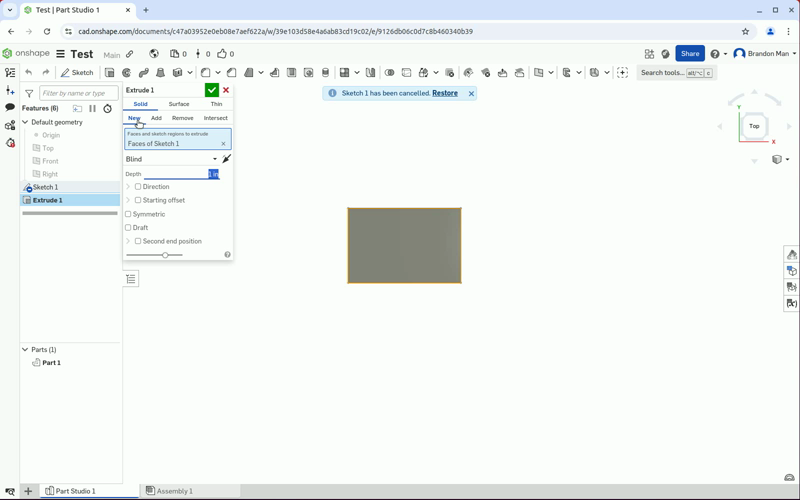
text(9.147)
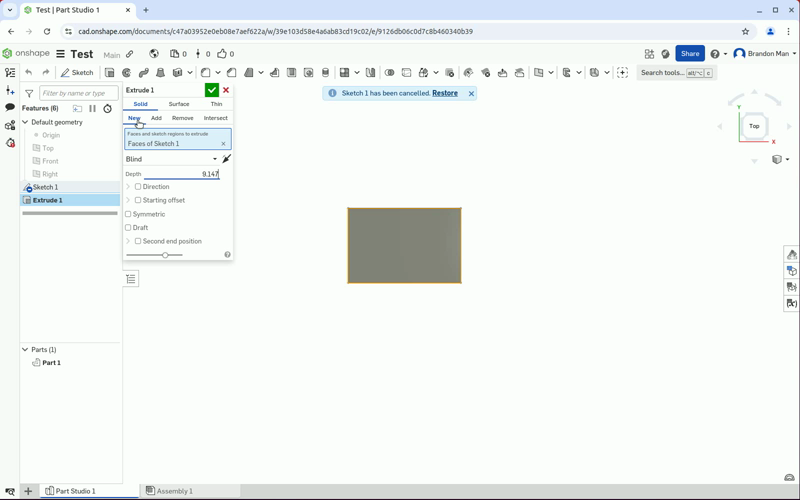
key(enter)
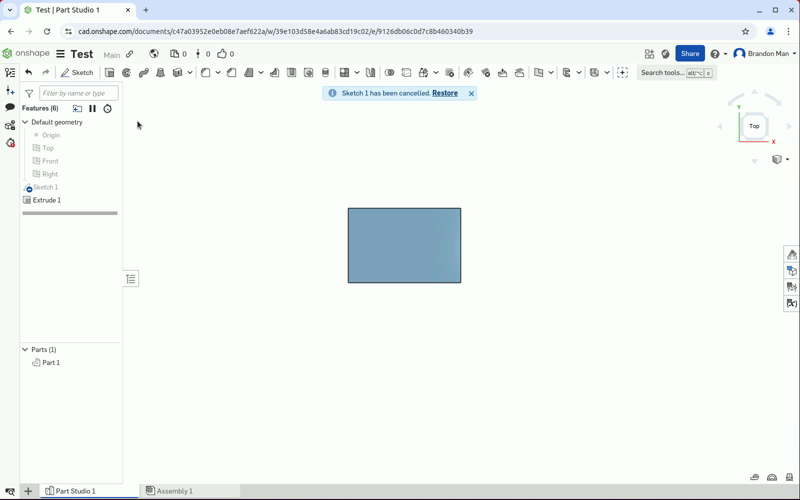
key(shift+h)
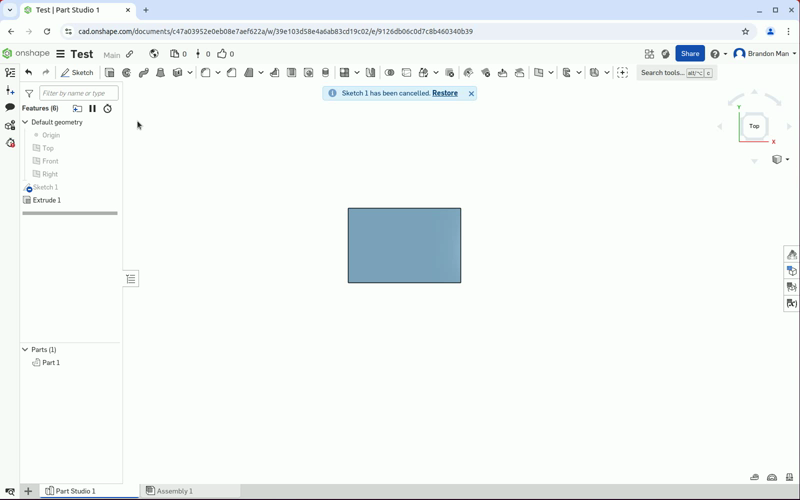
key(shift+h)
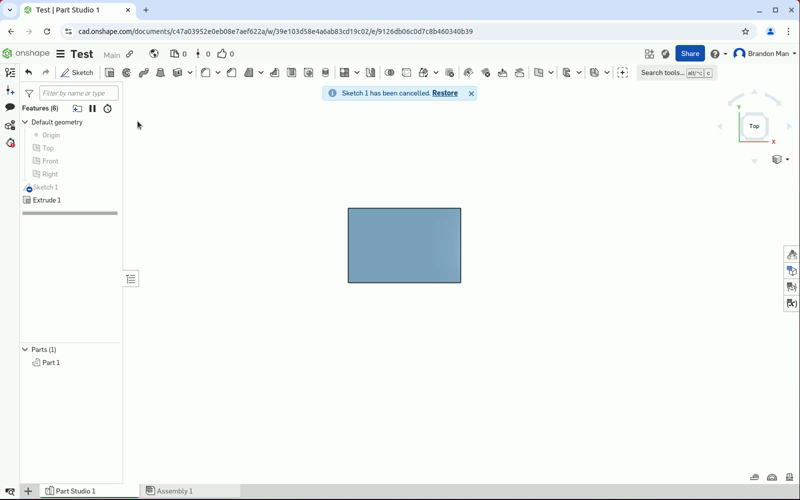
mouse_move(73, 189)
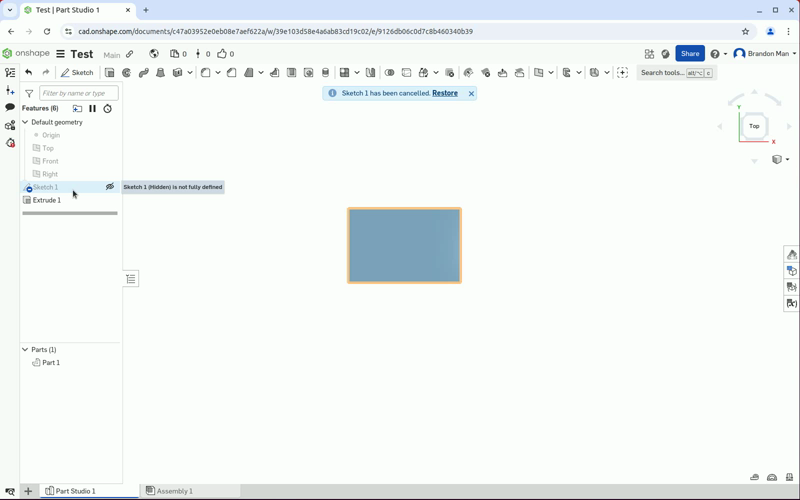
click(73, 189)
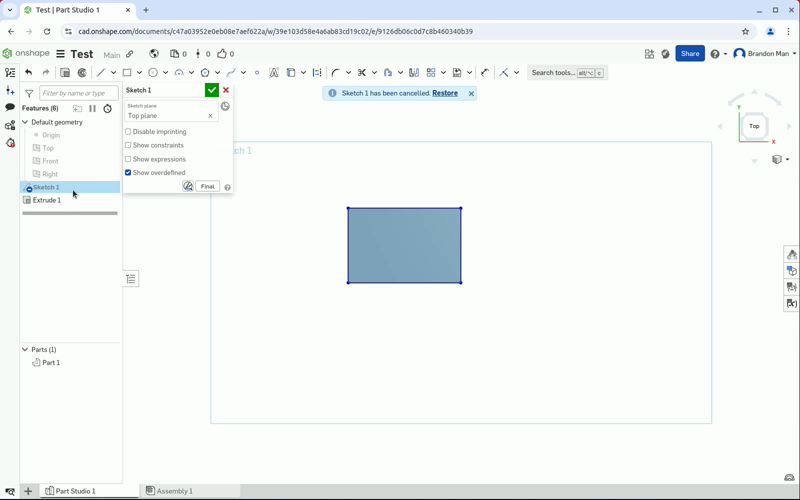
mouse_move(229, 92)
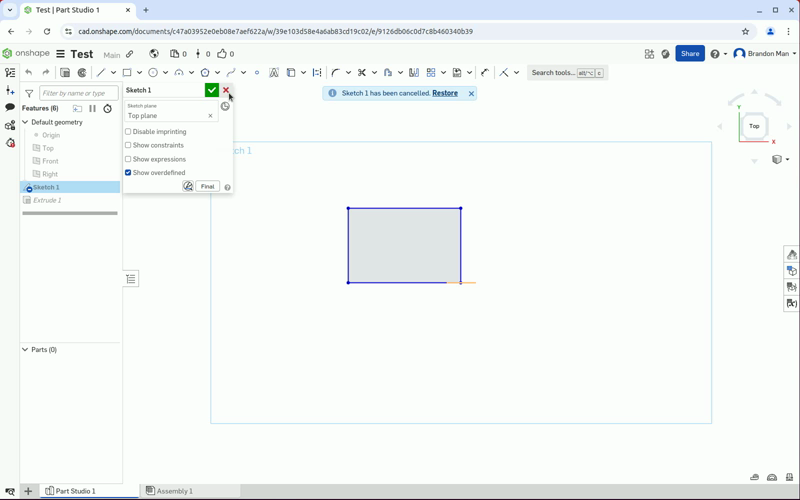
click(229, 92)
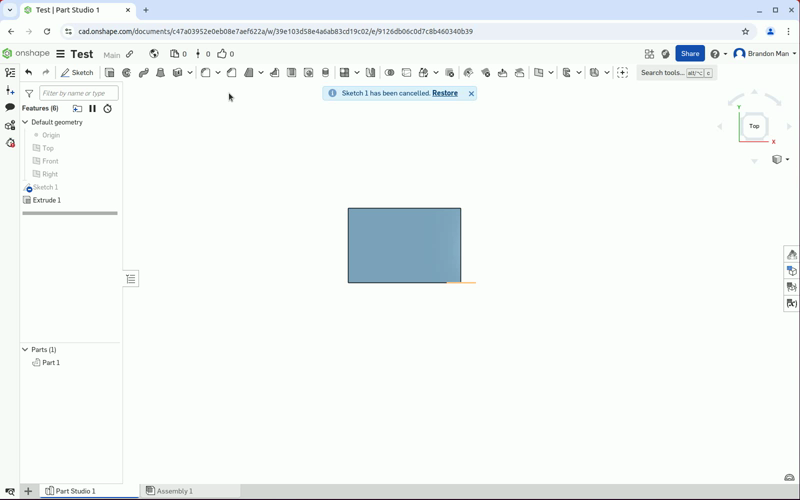
mouse_move(541, 75)
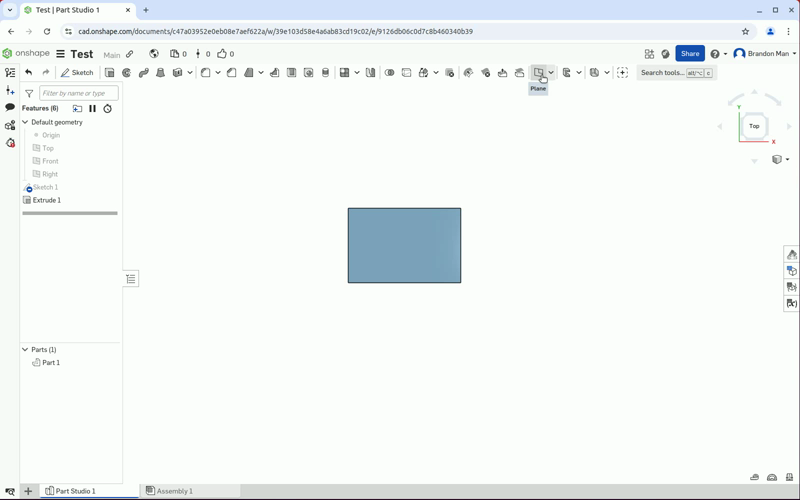
click(541, 75)
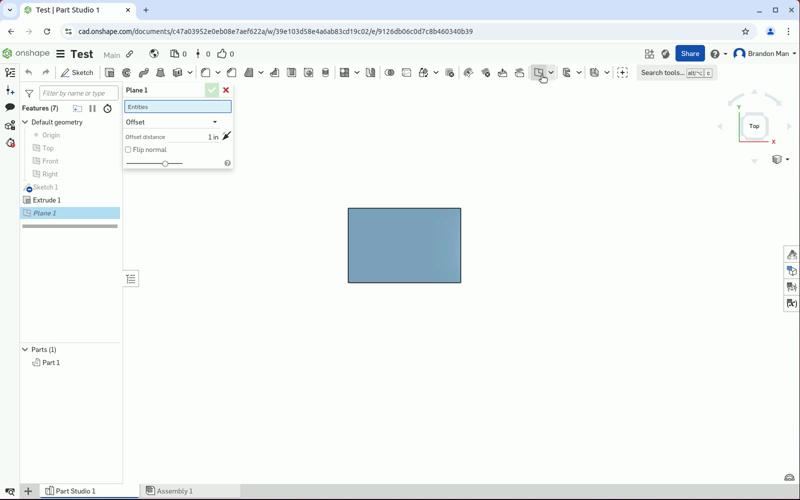
mouse_move(73, 150)
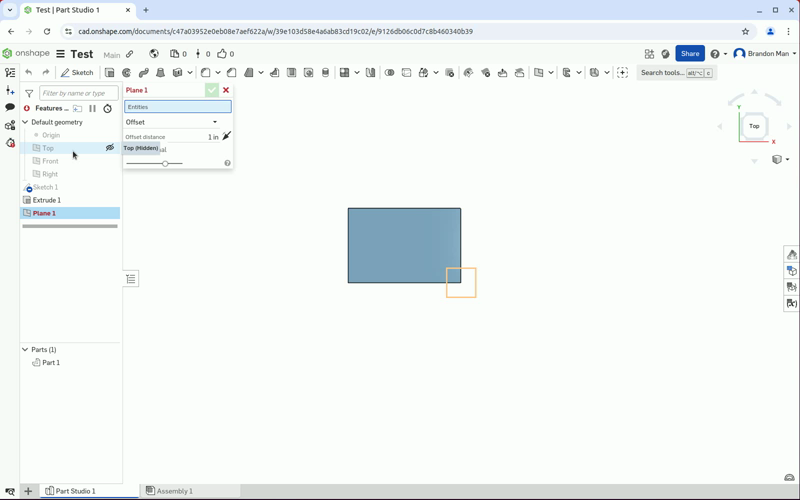
click(73, 150)
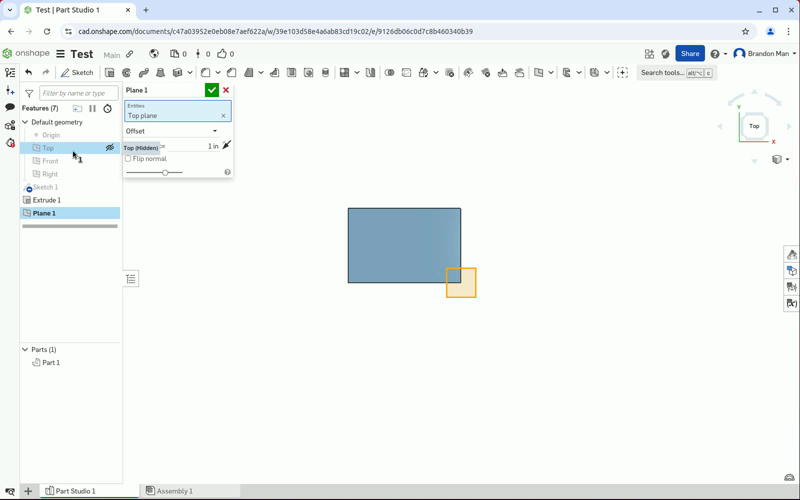
key(tab, 2)
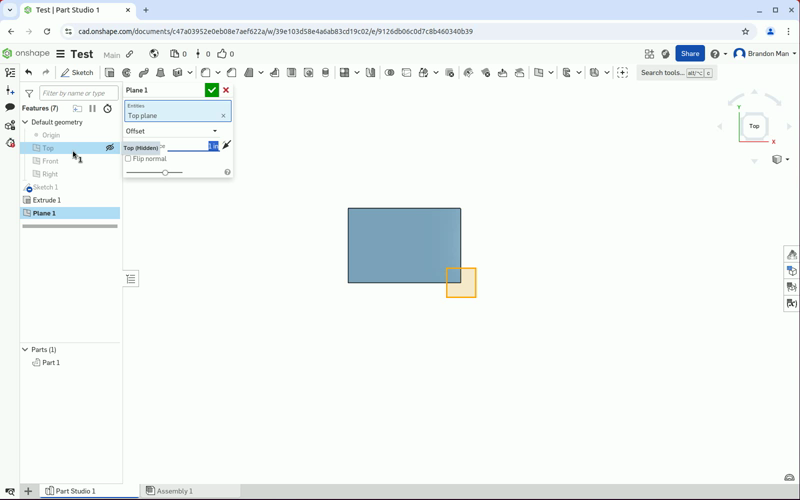
text(9.151)
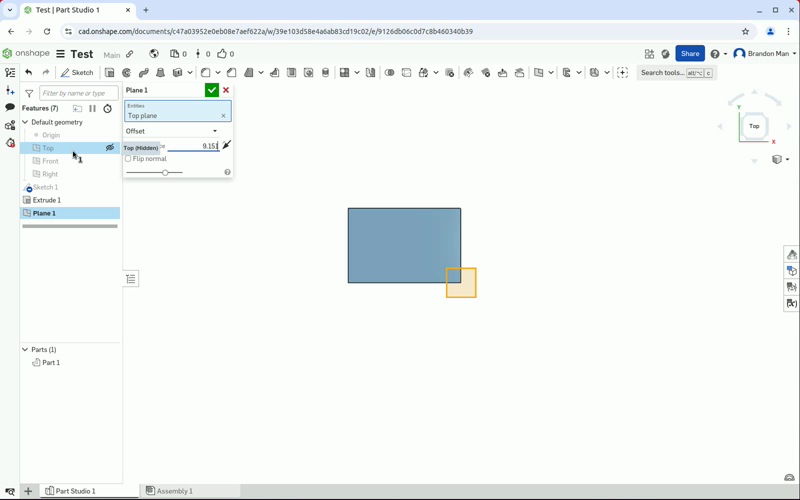
key(enter, 2)
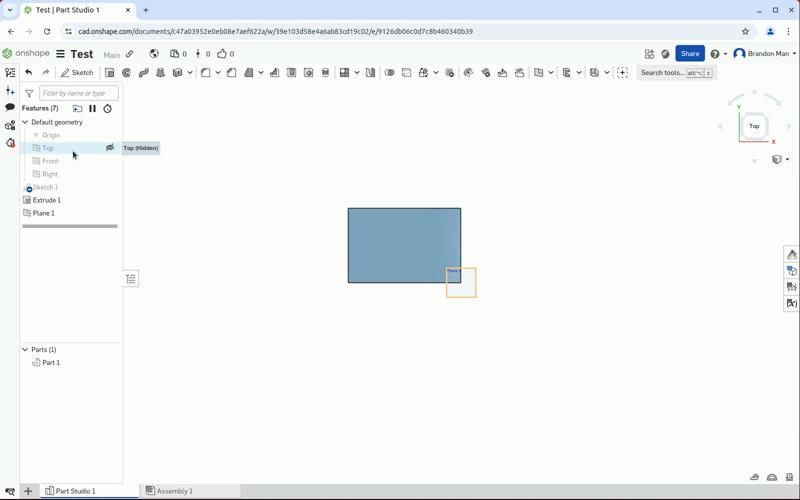
key(shift+s)
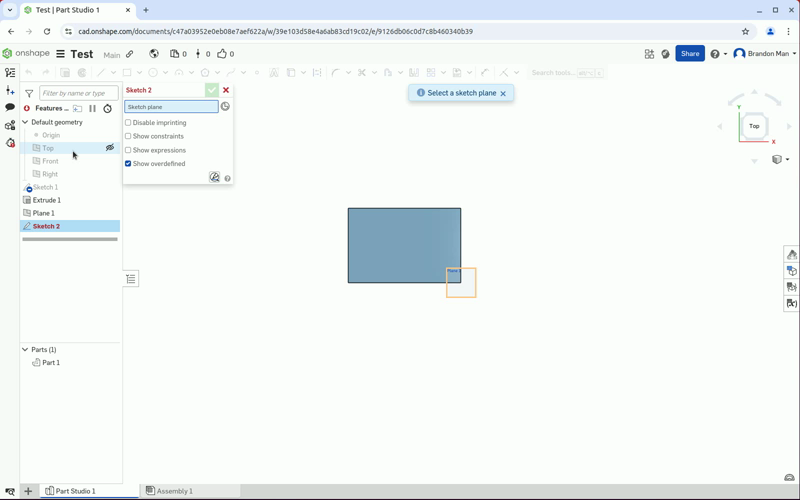
mouse_move(73, 215)
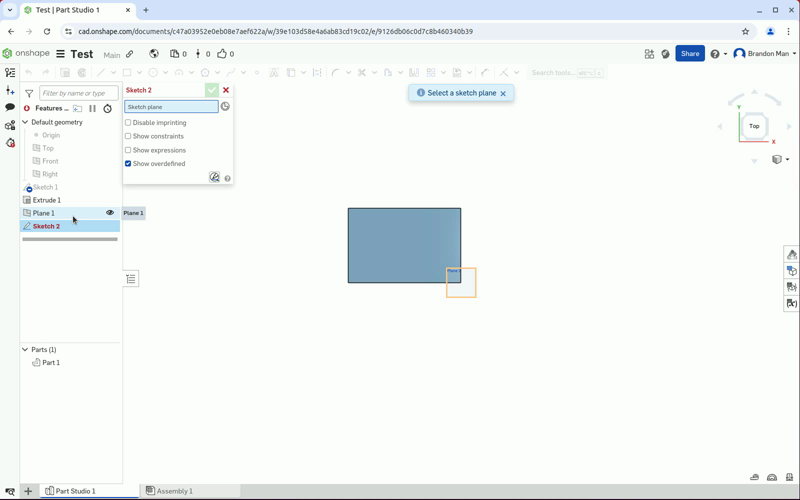
click(73, 215)
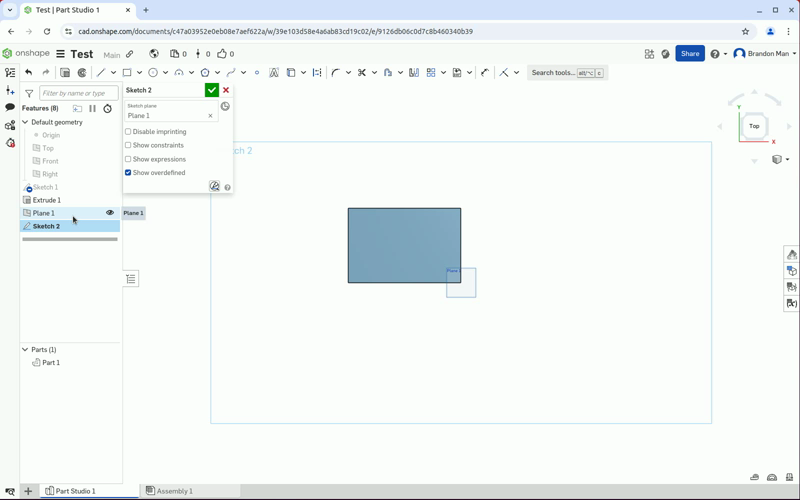
mouse_move(73, 352)
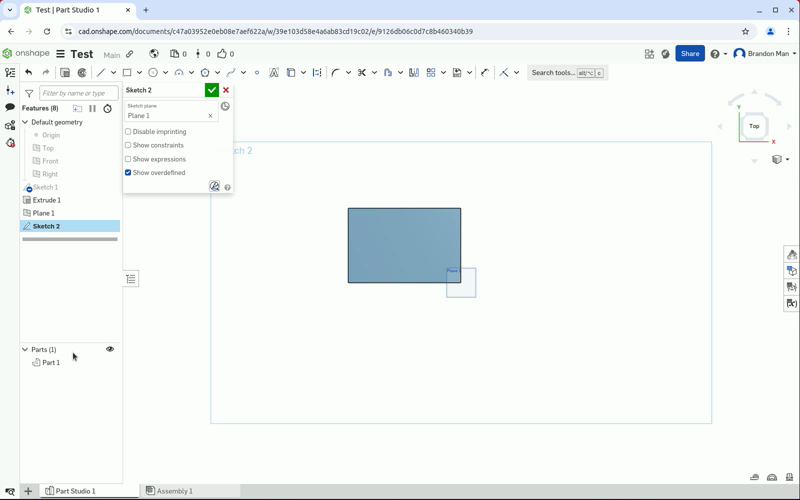
key(y)
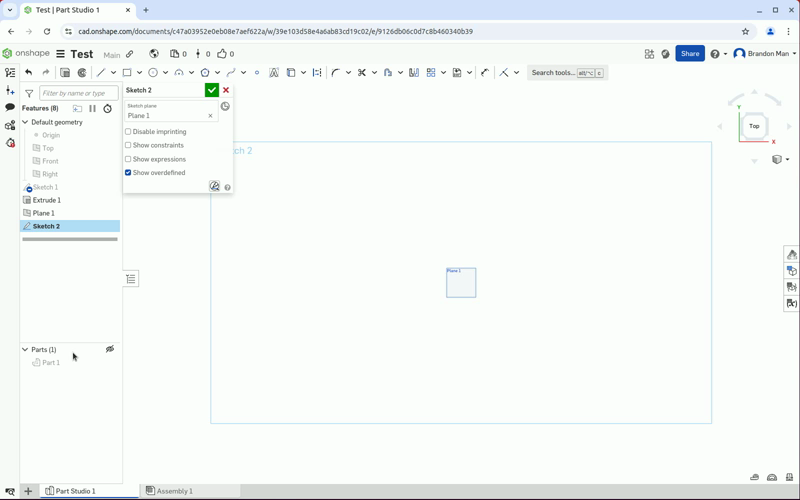
key(c)
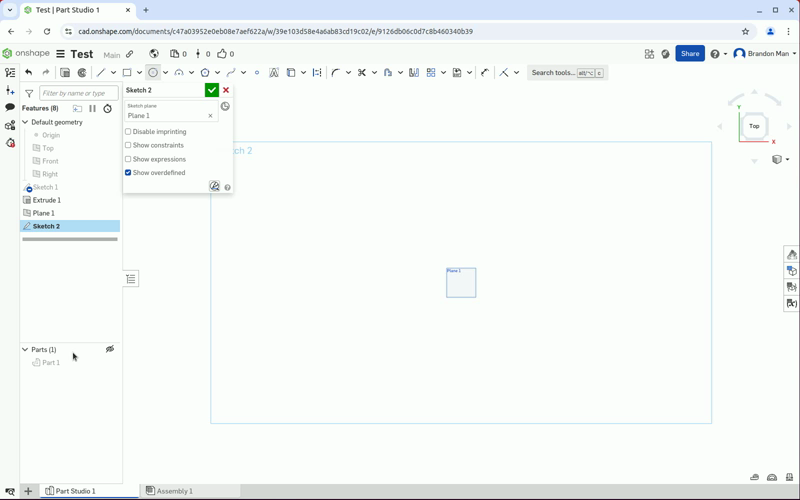
key_down(shift)
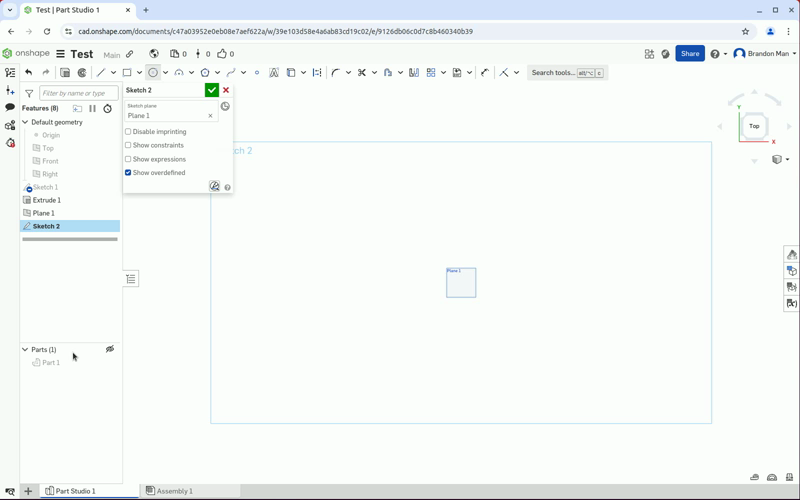
mouse_move(367, 226)
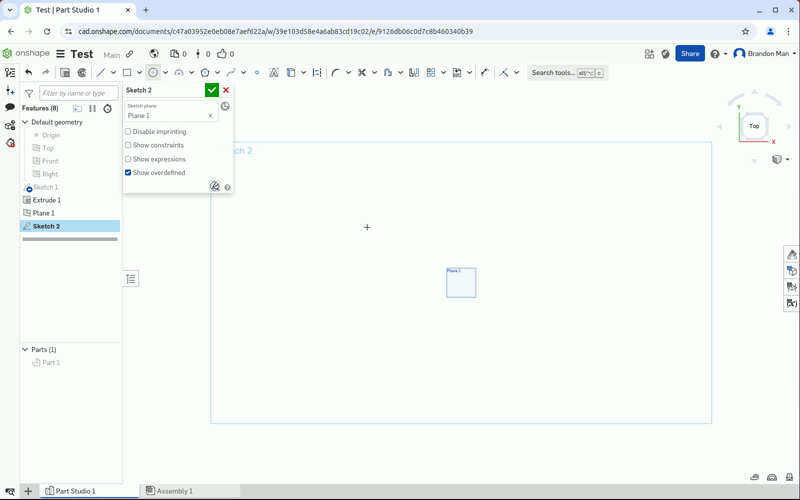
click(367, 226)
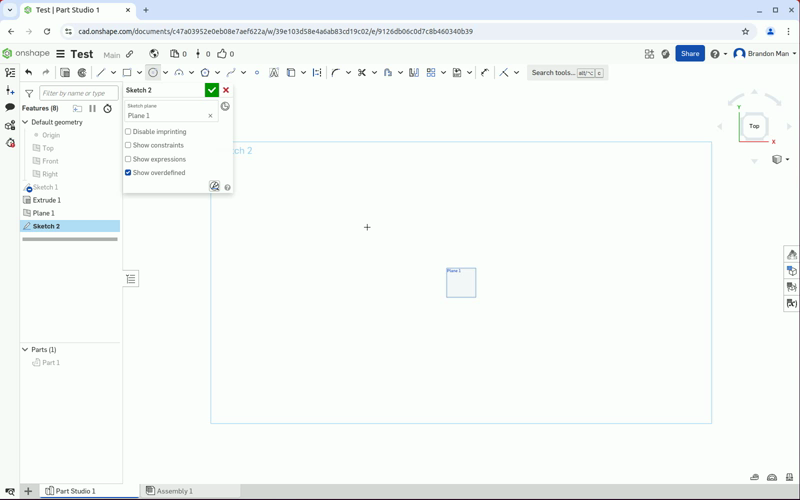
key_up(shift)
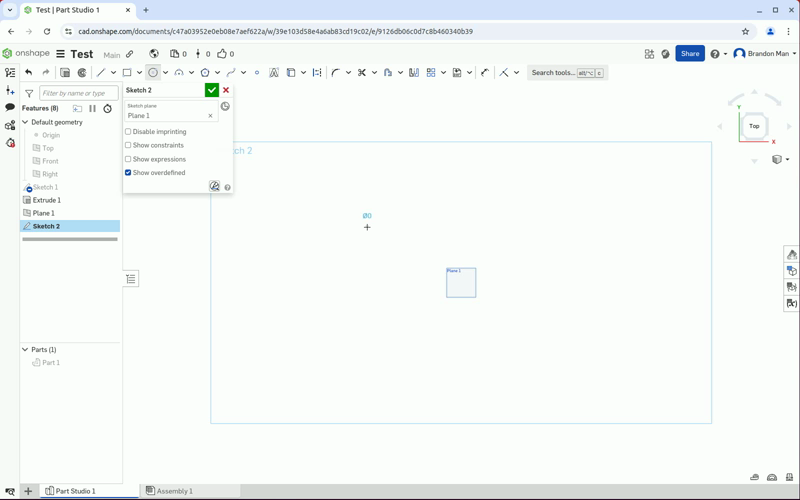
mouse_move(378, 226)
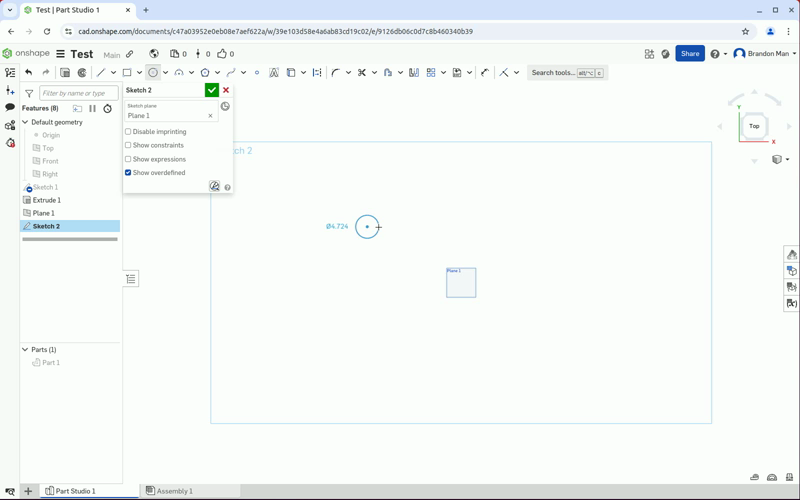
click(378, 226)
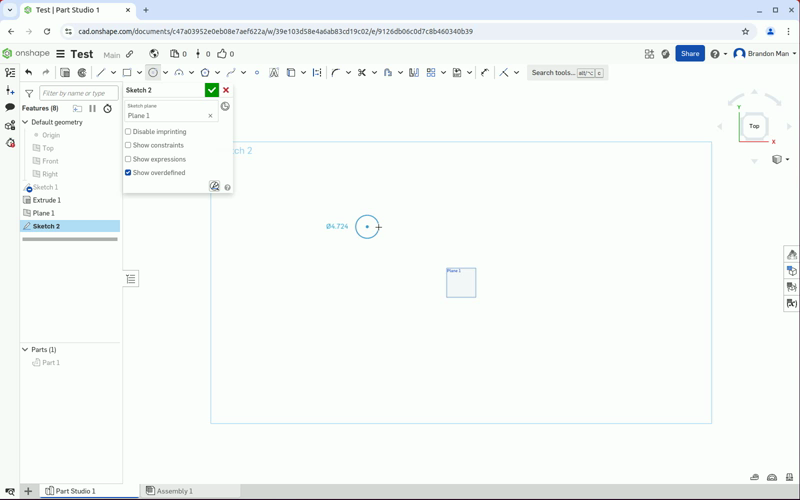
key(esc)
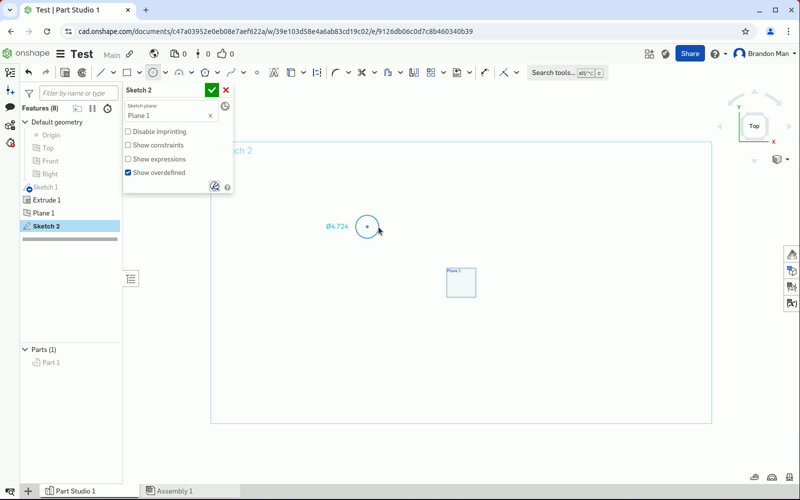
mouse_move(360, 217)
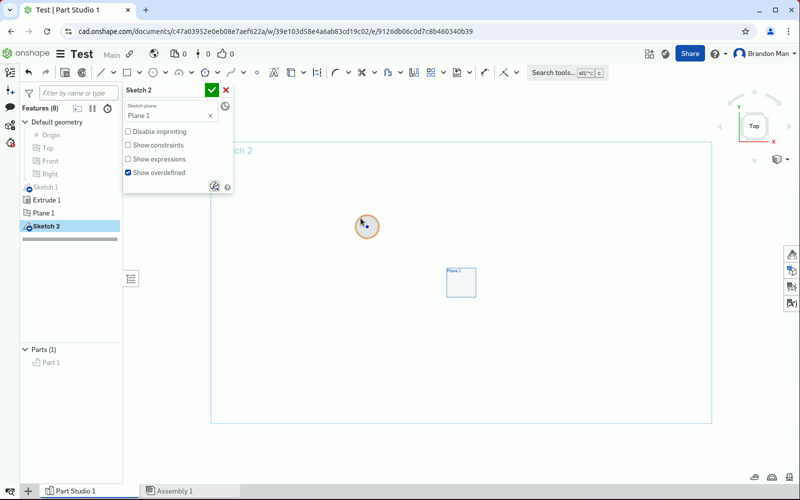
scroll(6)
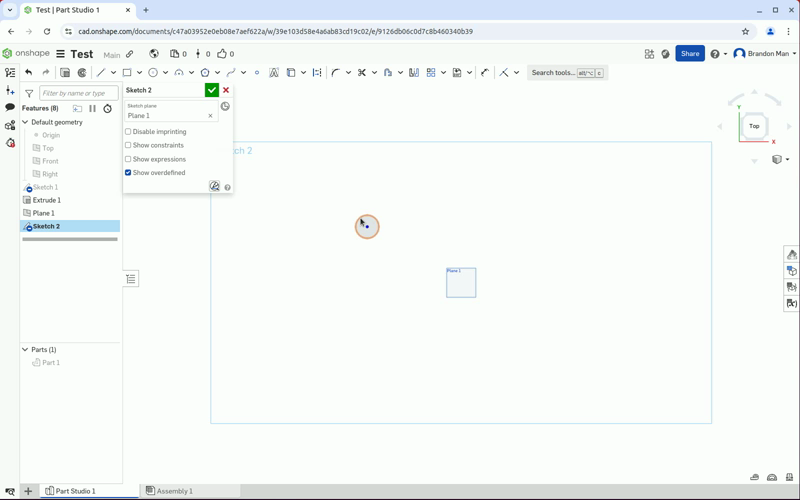
scroll(6)
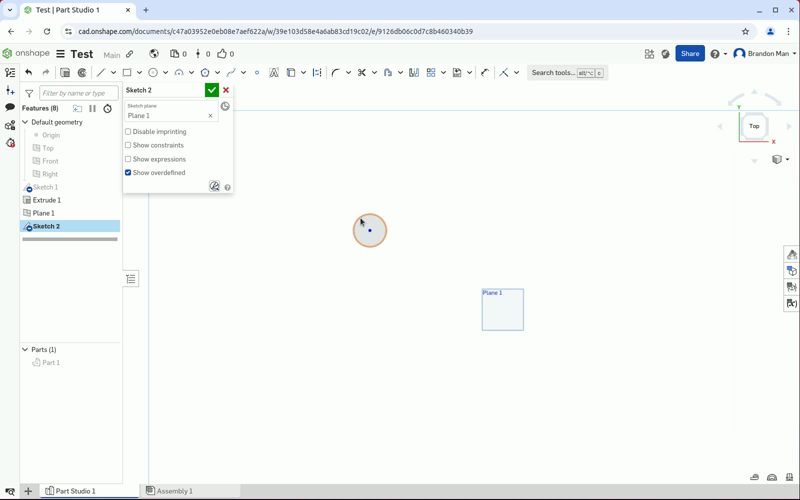
scroll(6)
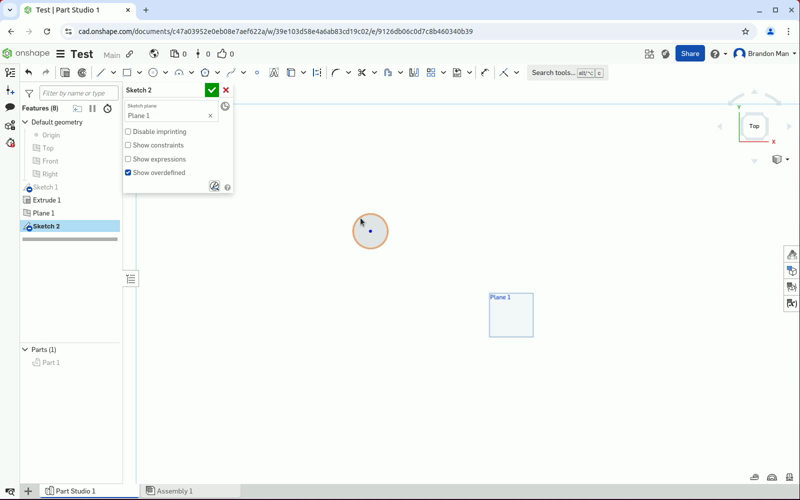
scroll(6)
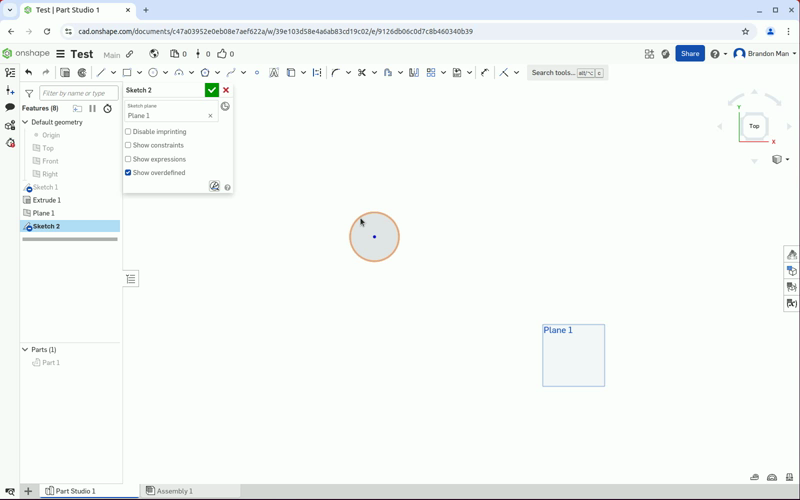
scroll(6)
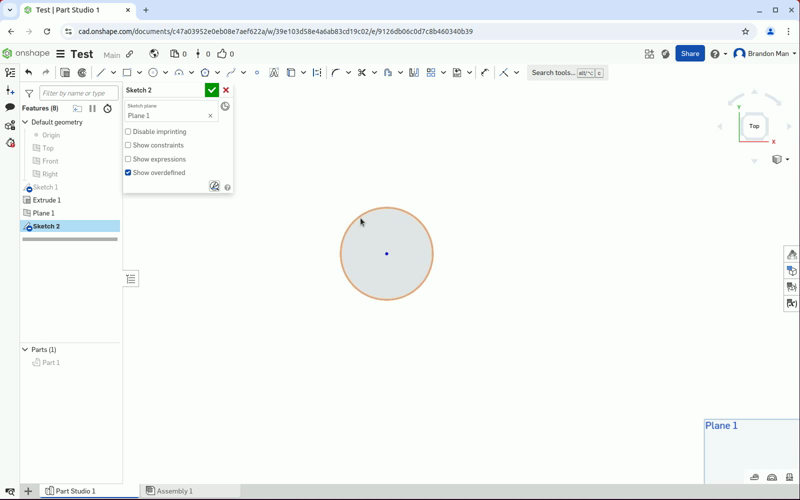
scroll(6)
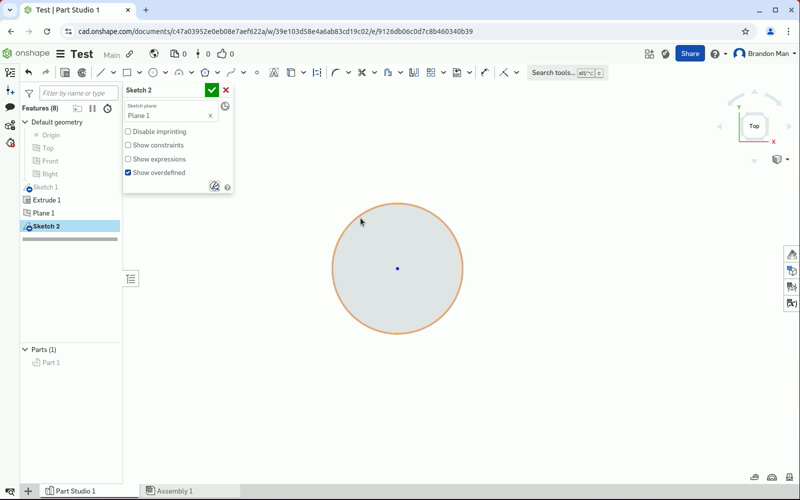
scroll(6)
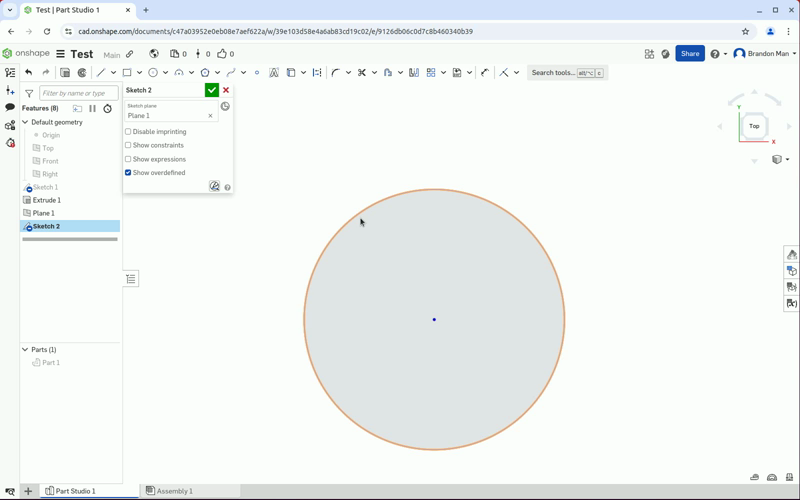
click(360, 217)
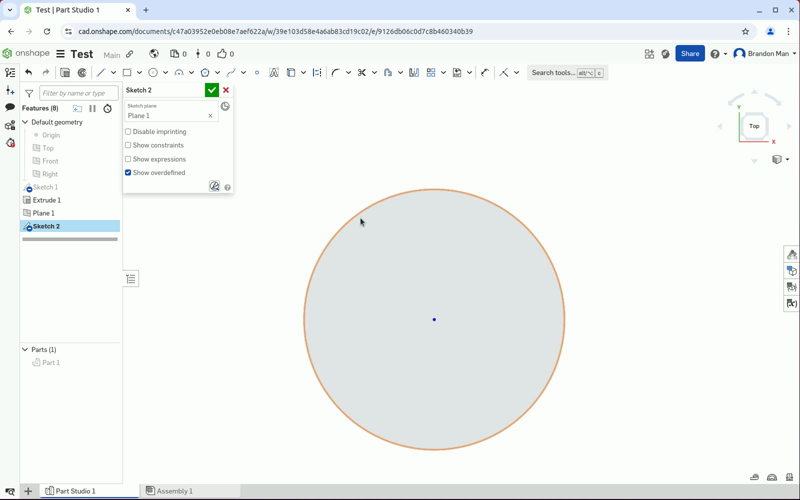
scroll(-6)
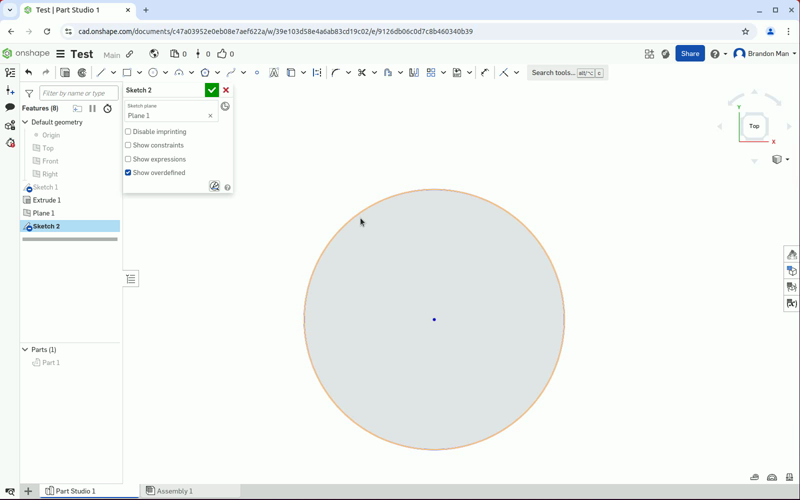
scroll(-6)
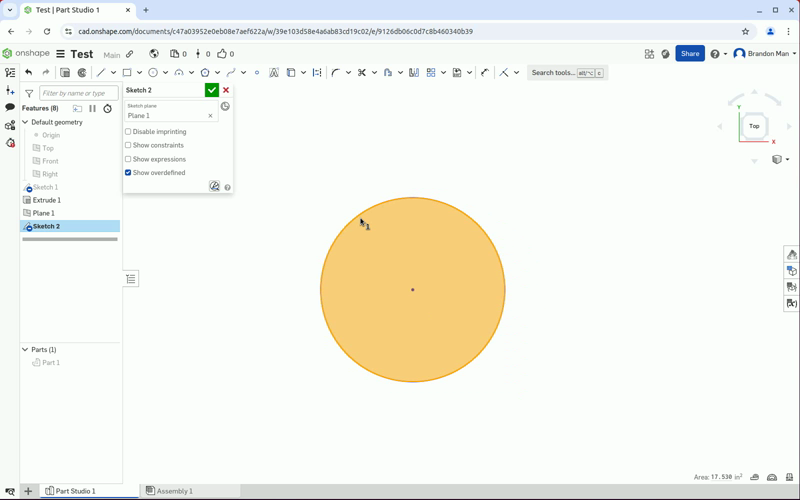
scroll(-6)
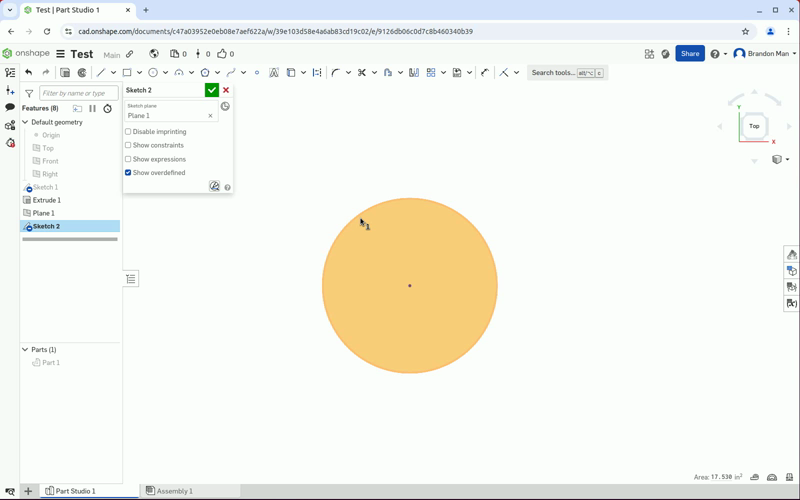
scroll(-6)
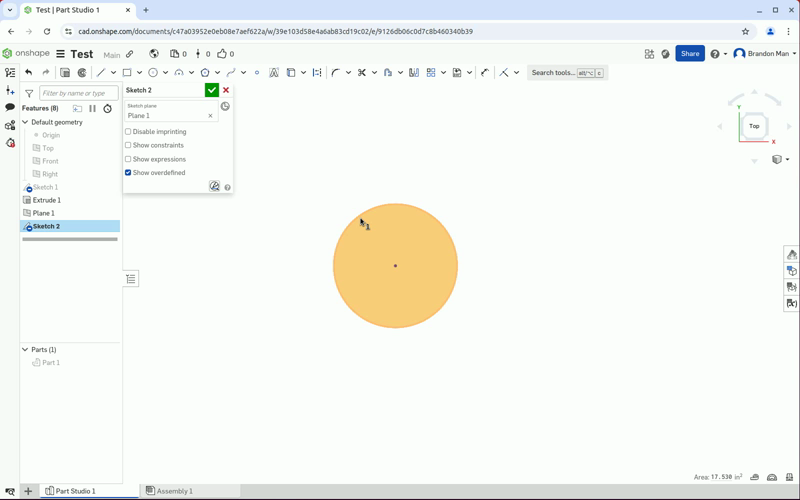
scroll(-6)
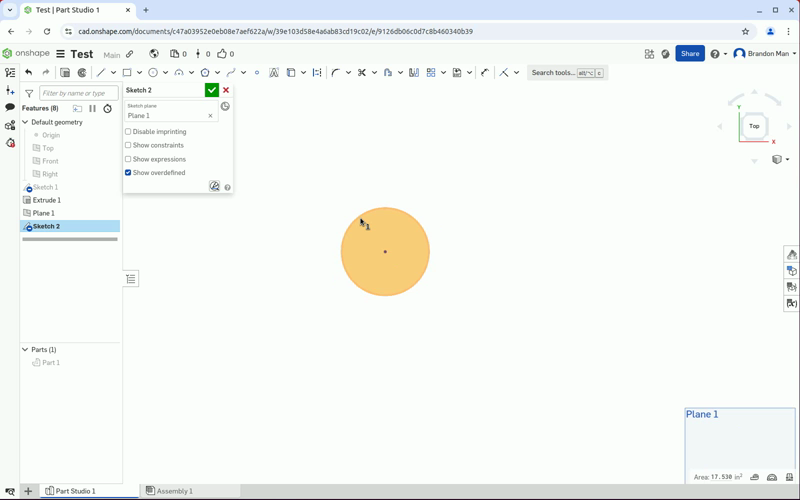
scroll(-6)
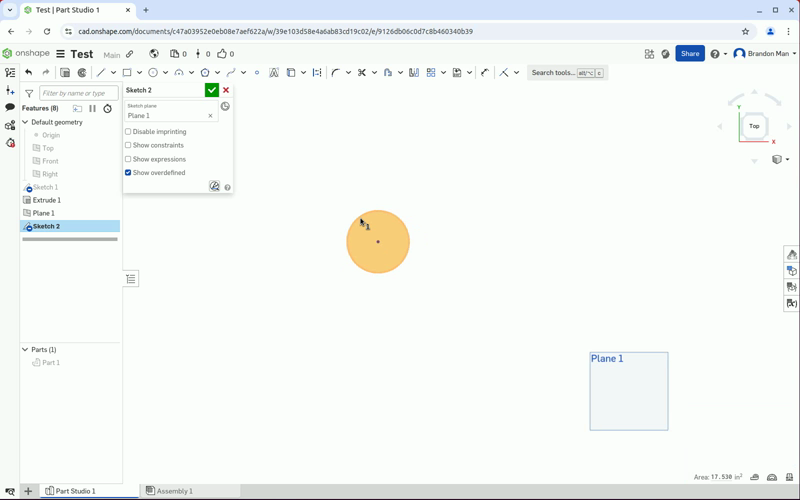
scroll(-6)
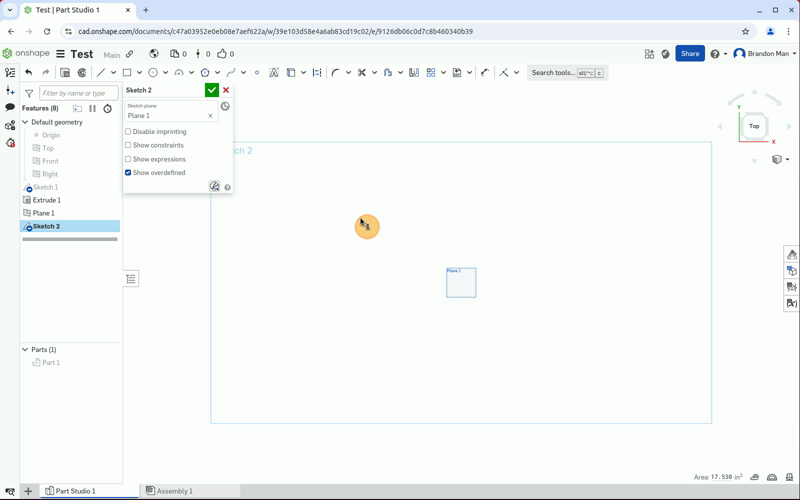
mouse_move(73, 352)
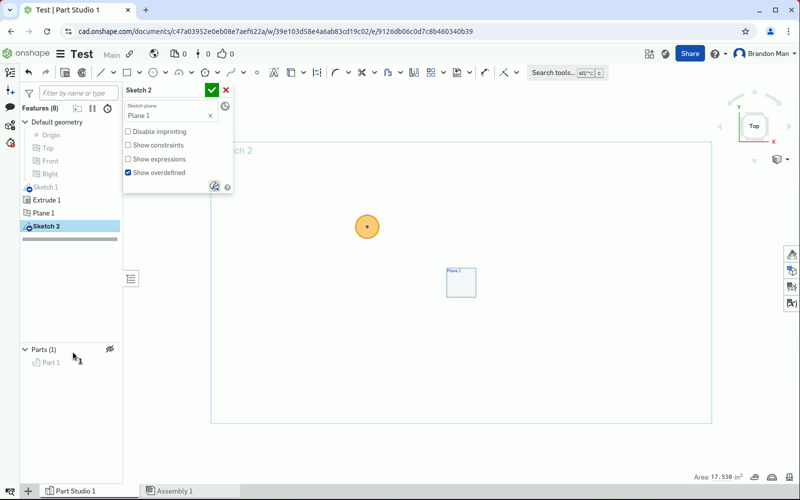
key(shift+y)
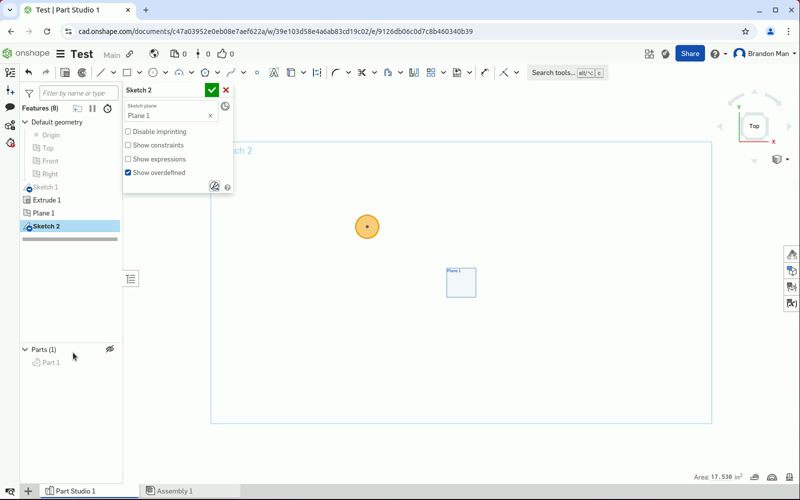
key(shift+e)
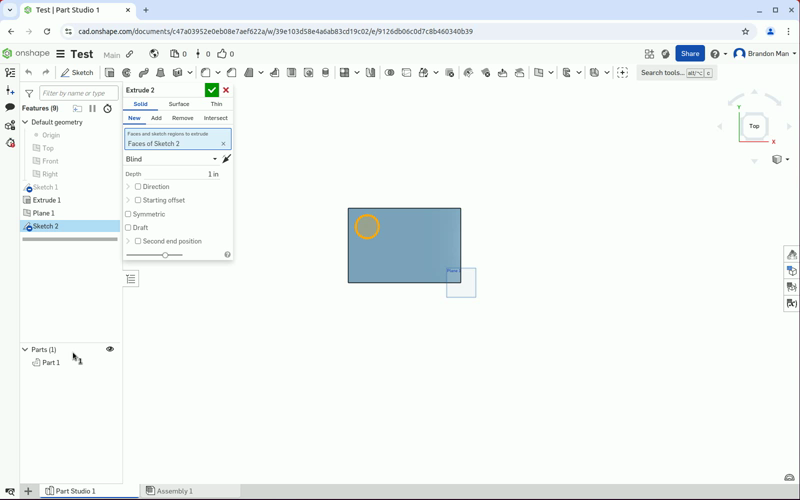
mouse_move(143, 106)
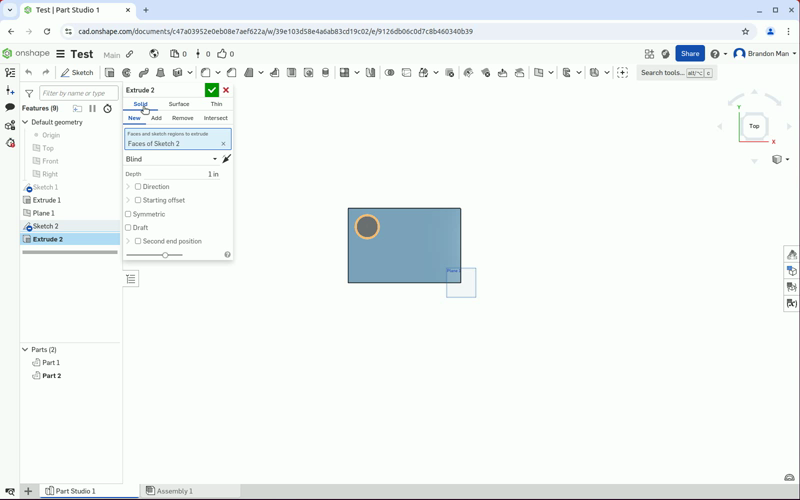
click(143, 106)
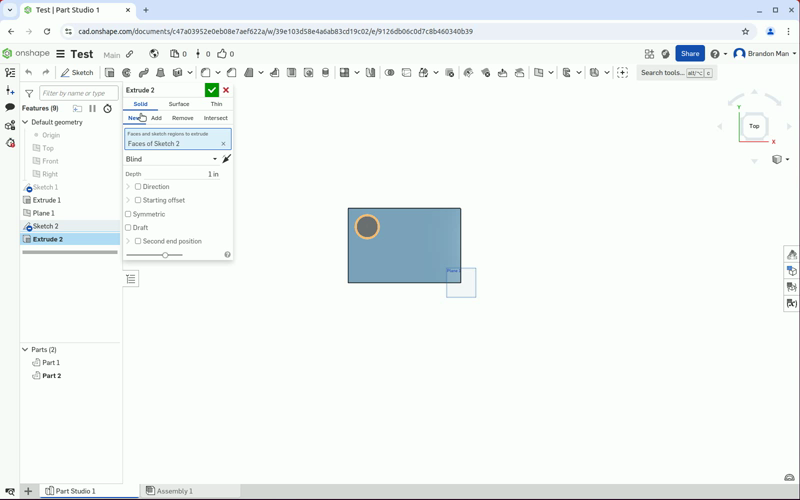
mouse_move(137, 120)
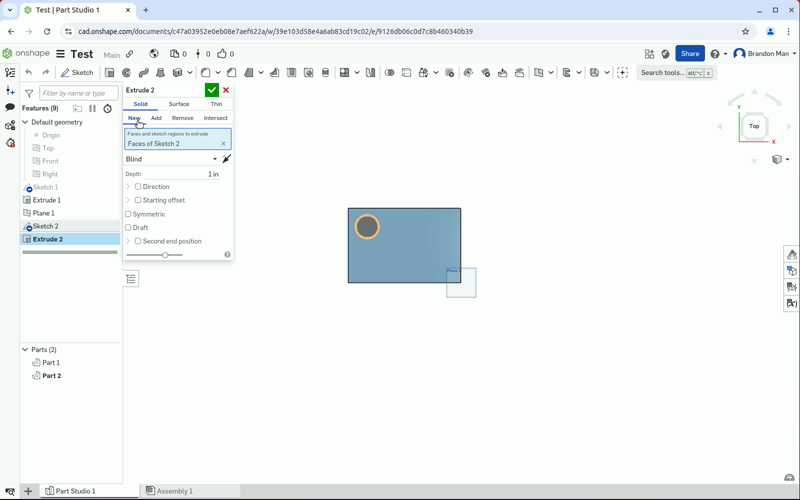
click(137, 120)
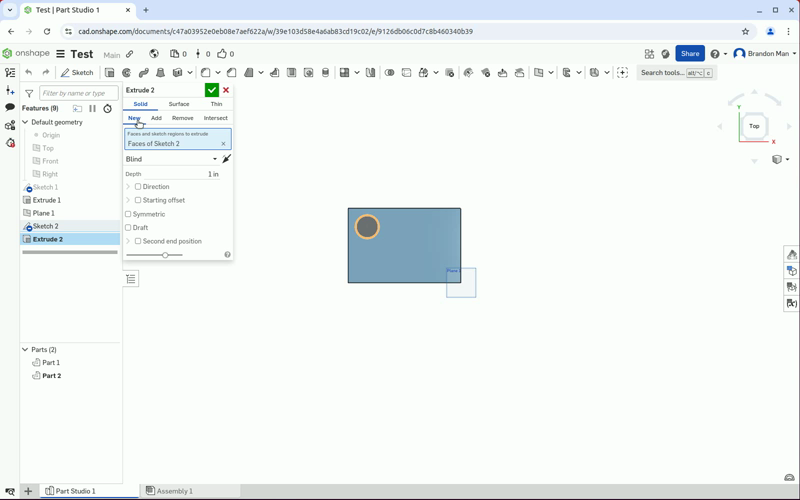
key(tab, 4)
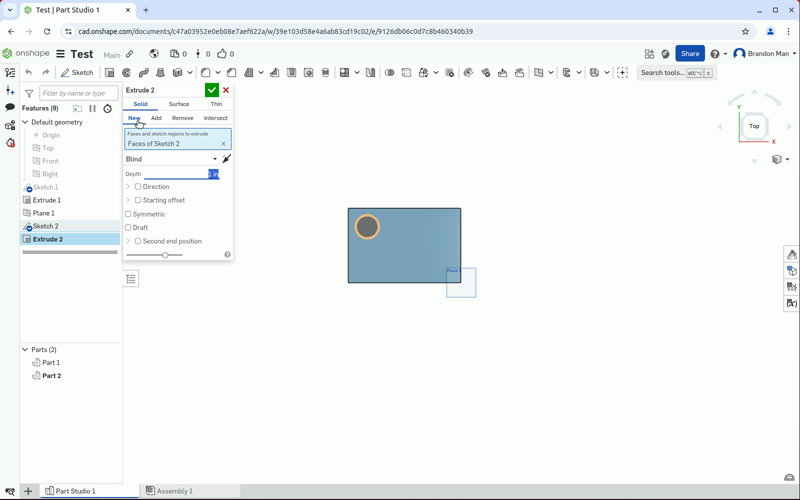
text(1.685)
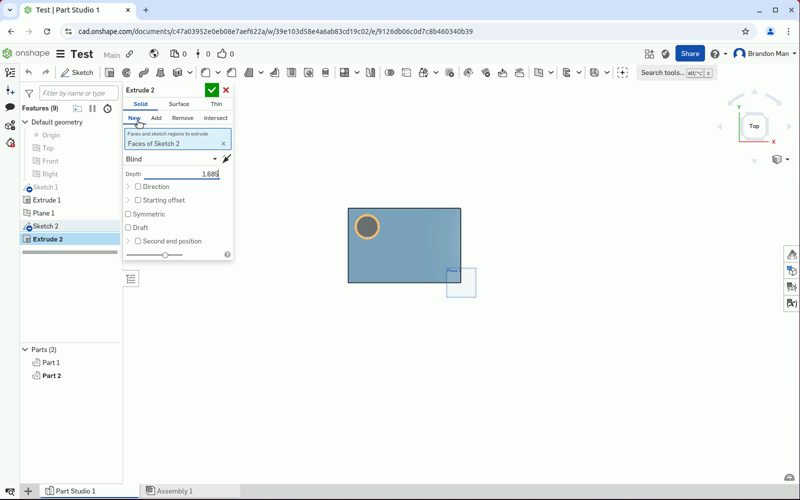
key(enter)
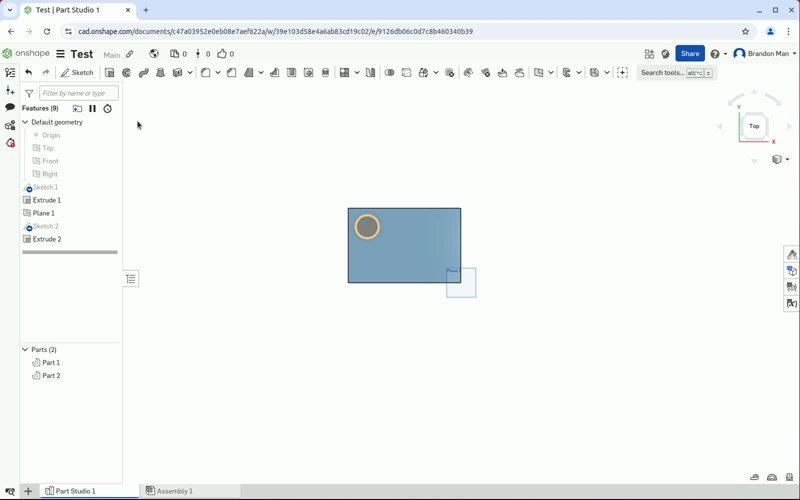
key(shift+h)
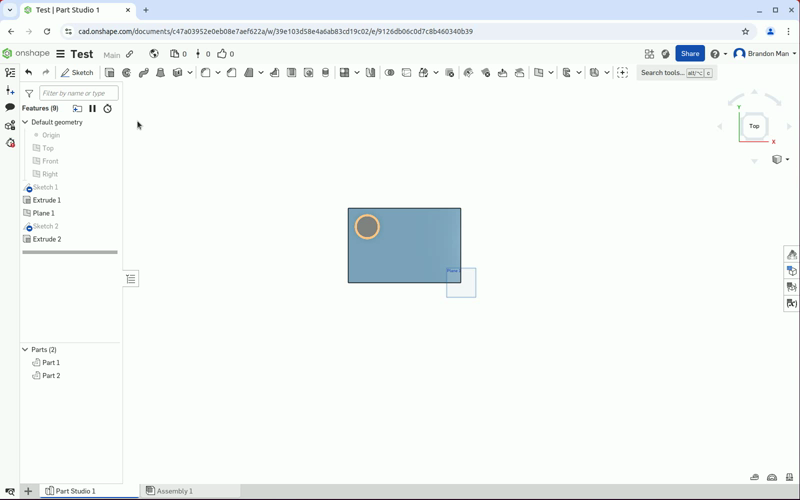
key(shift+h)
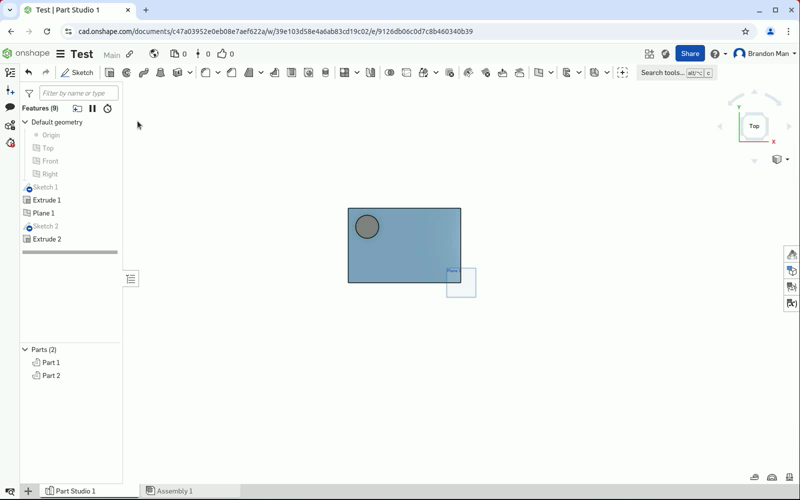
mouse_move(73, 189)
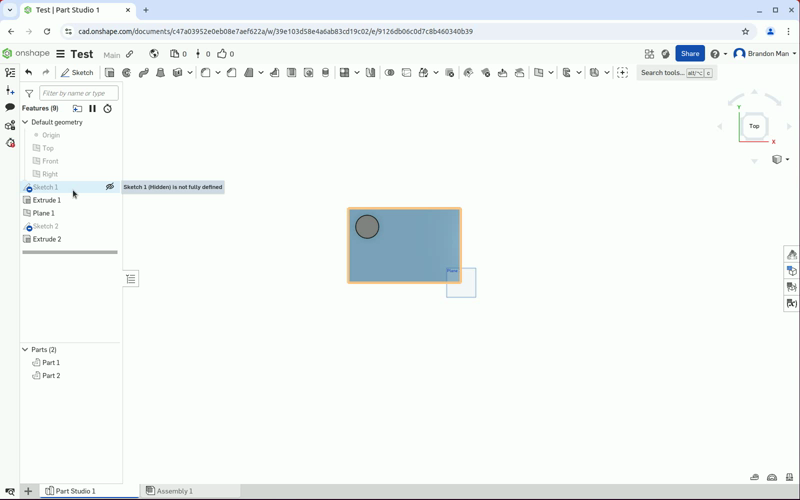
click(73, 189)
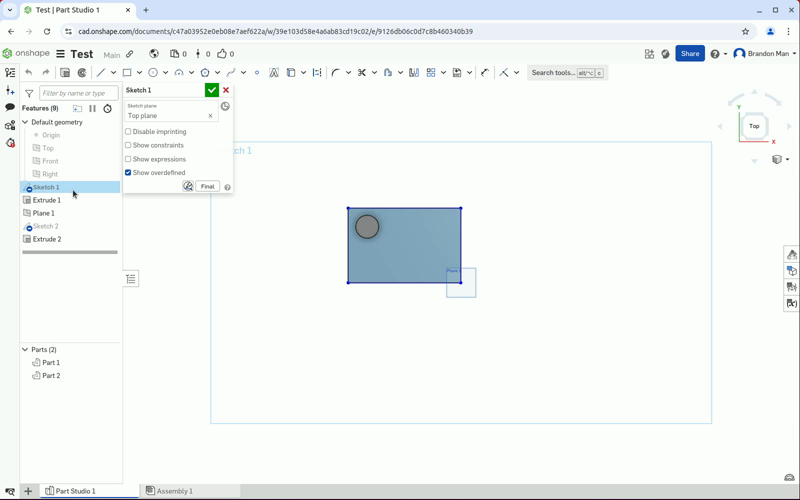
mouse_move(229, 92)
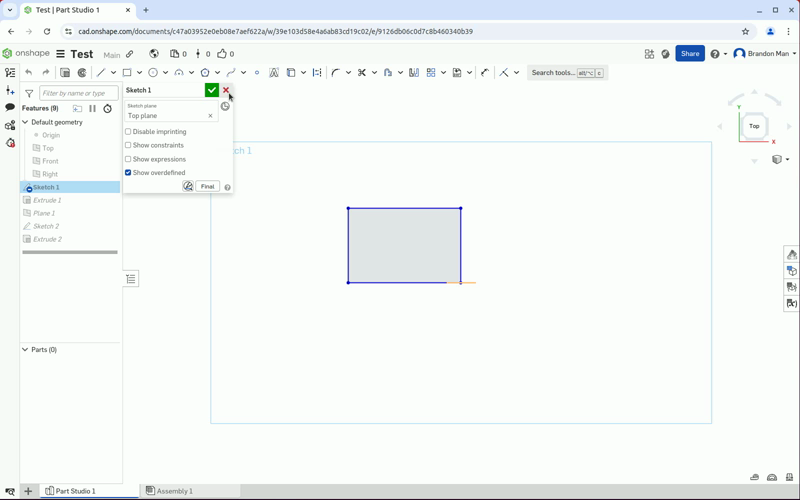
click(229, 92)
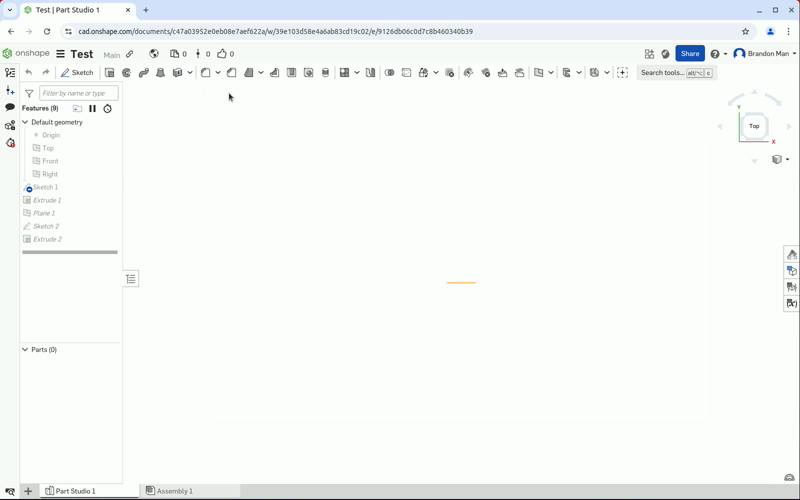
key(shift+s)
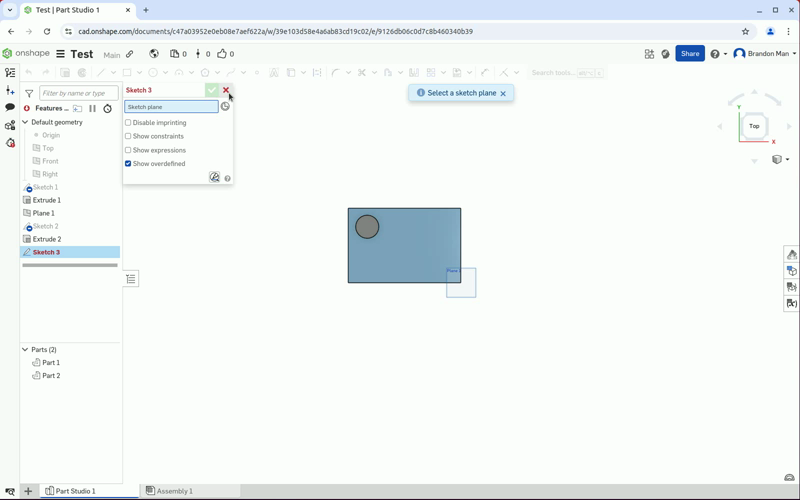
mouse_move(73, 215)
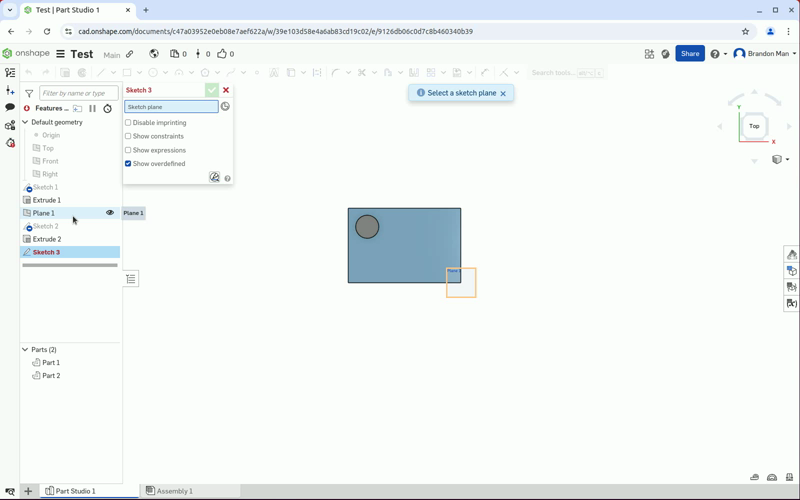
click(73, 215)
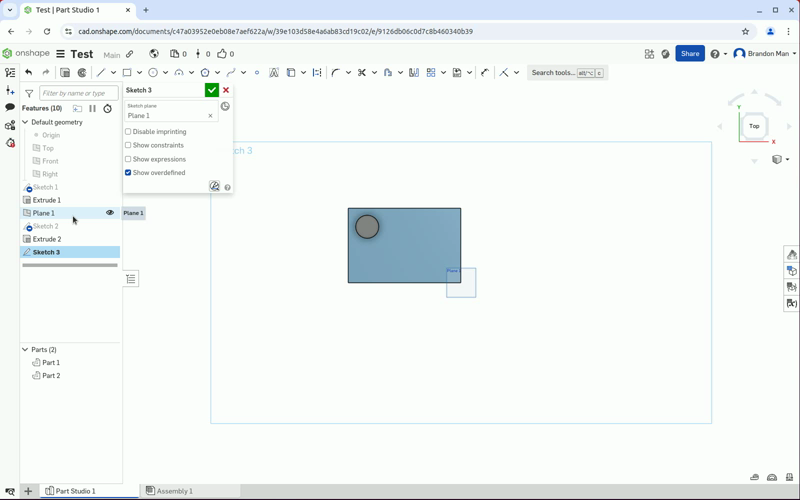
mouse_move(73, 352)
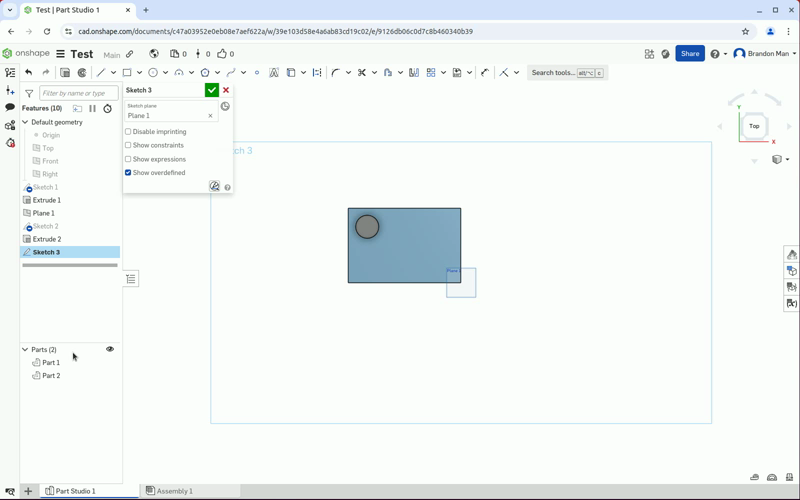
key(y)
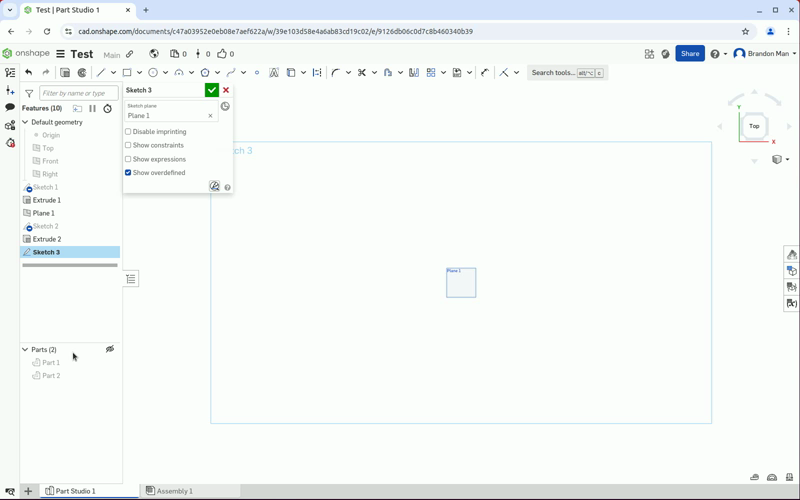
key(c)
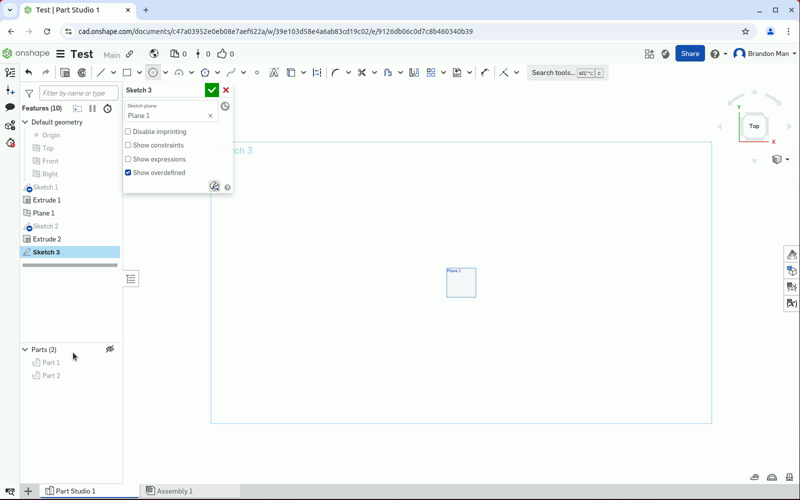
key_down(shift)
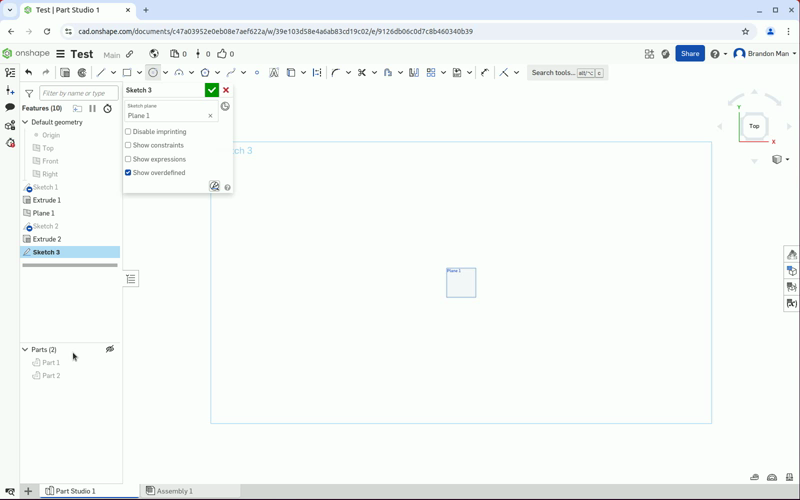
mouse_move(404, 226)
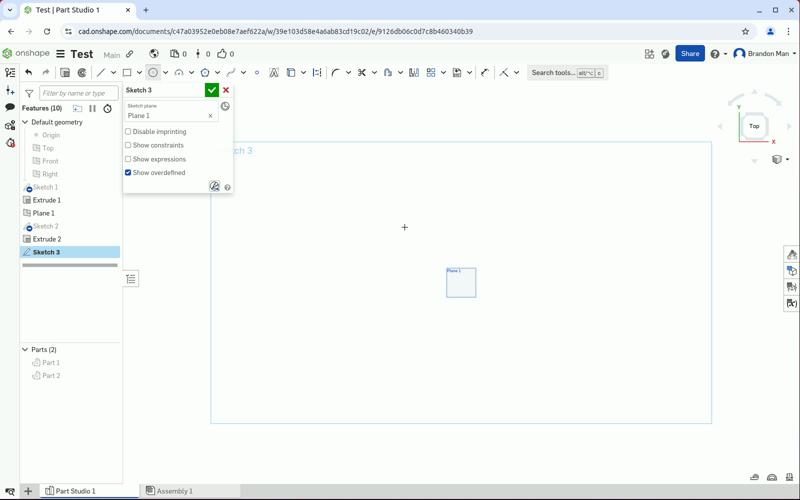
click(404, 226)
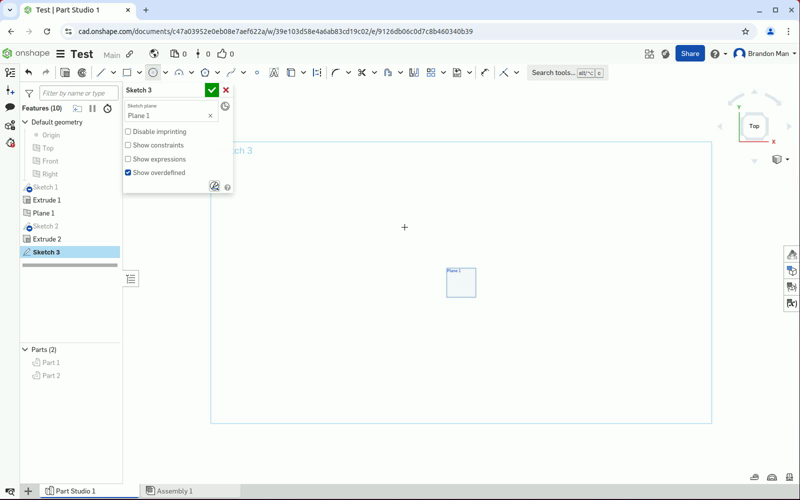
key_up(shift)
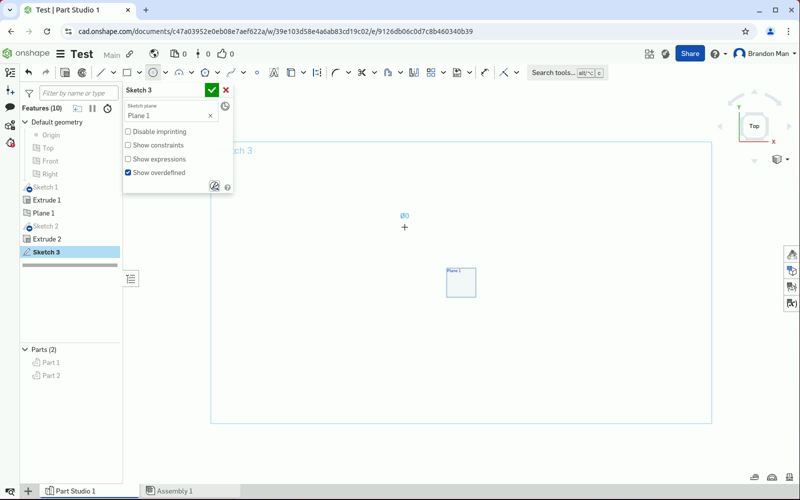
mouse_move(416, 226)
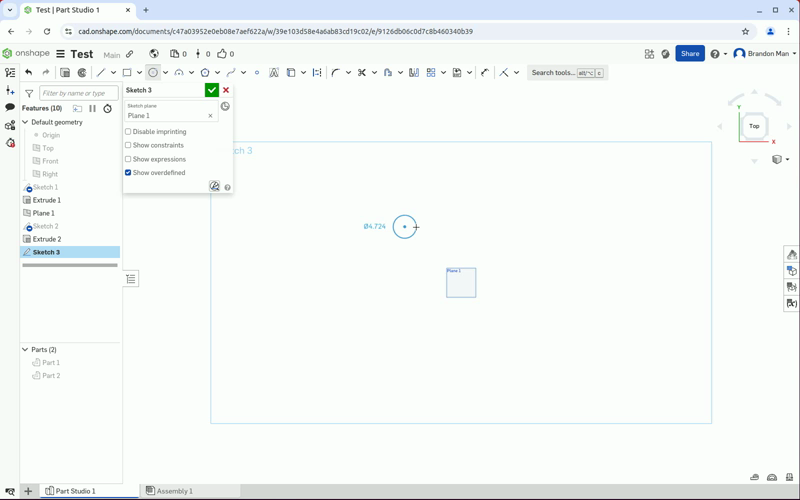
click(416, 226)
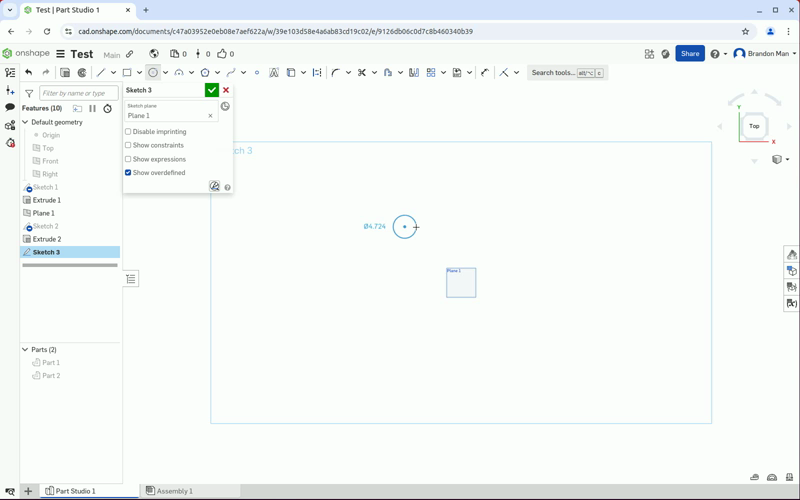
key(esc)
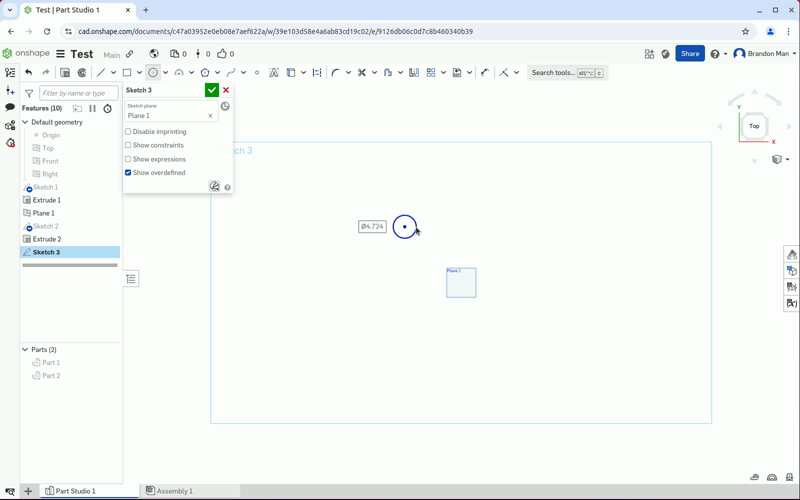
mouse_move(404, 230)
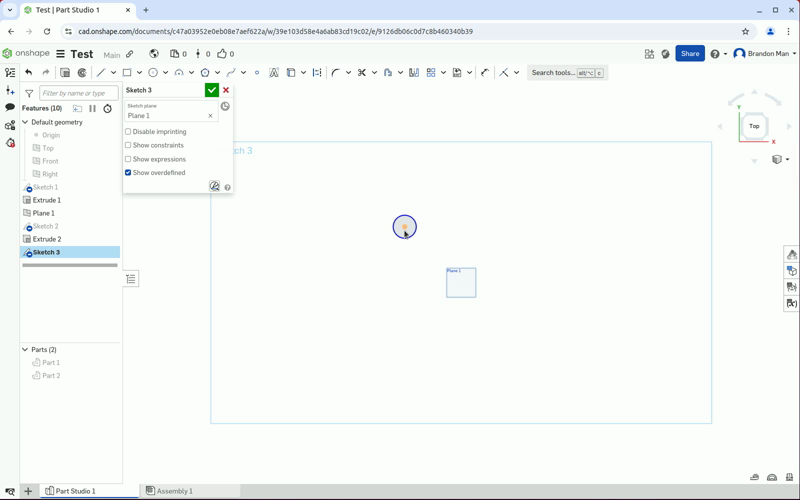
scroll(6)
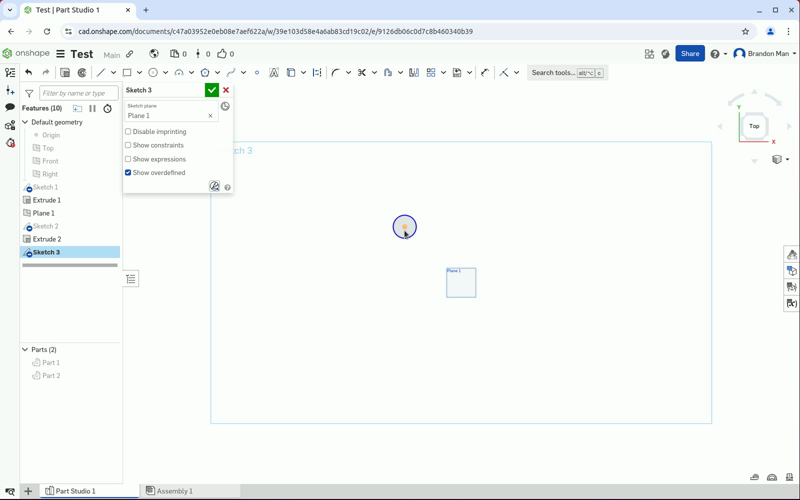
scroll(6)
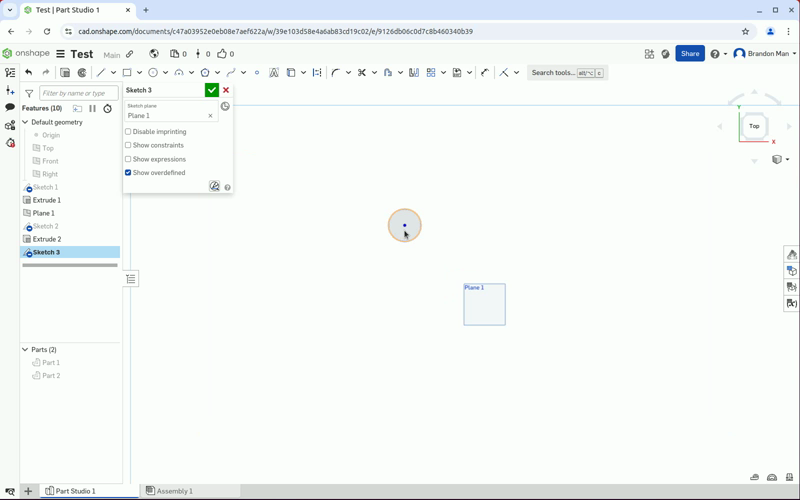
scroll(6)
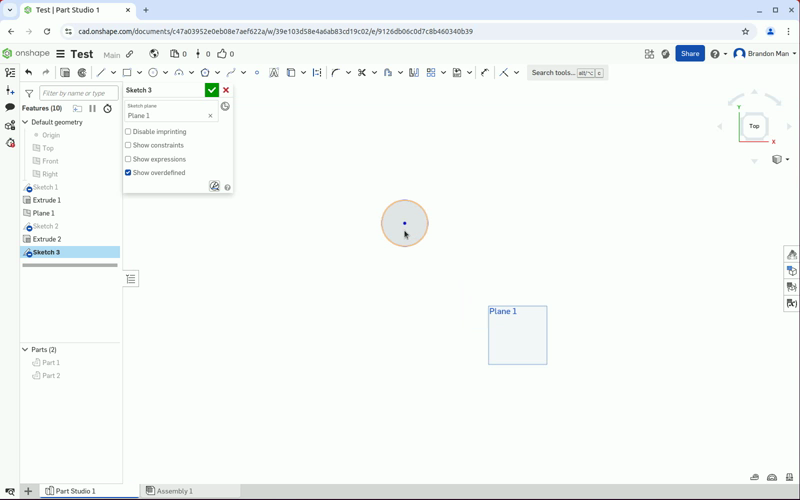
scroll(6)
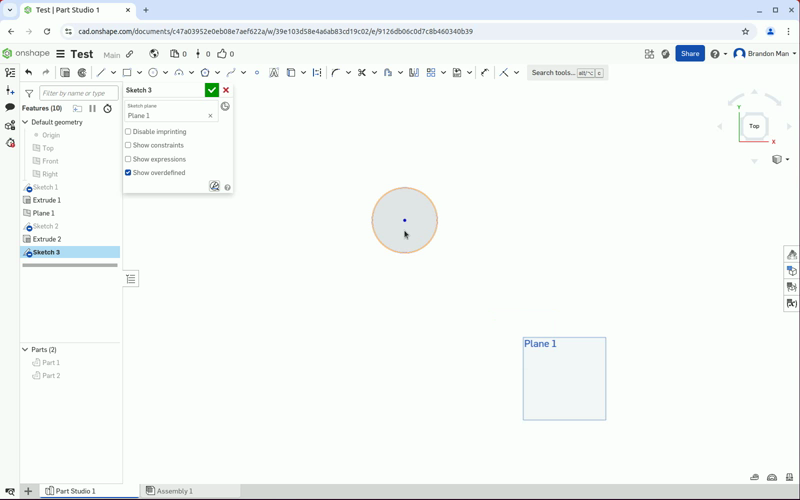
scroll(6)
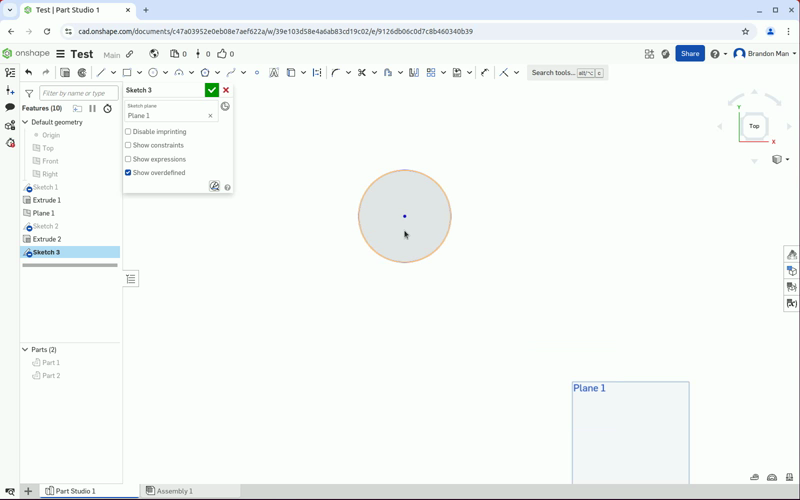
scroll(6)
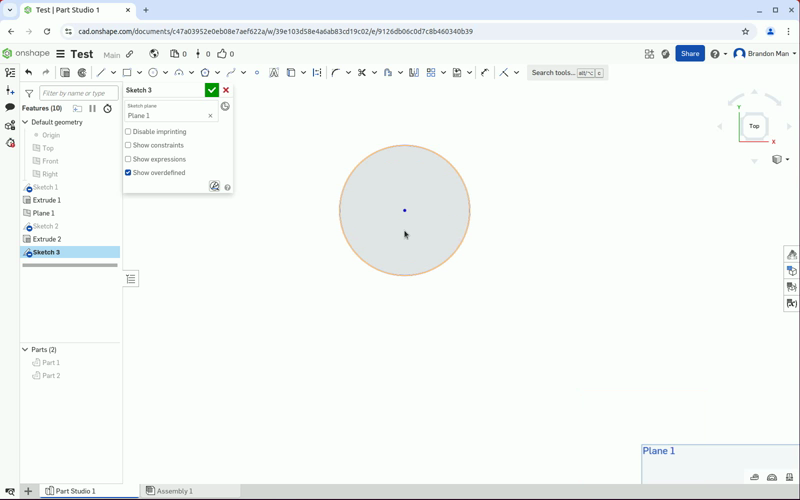
scroll(6)
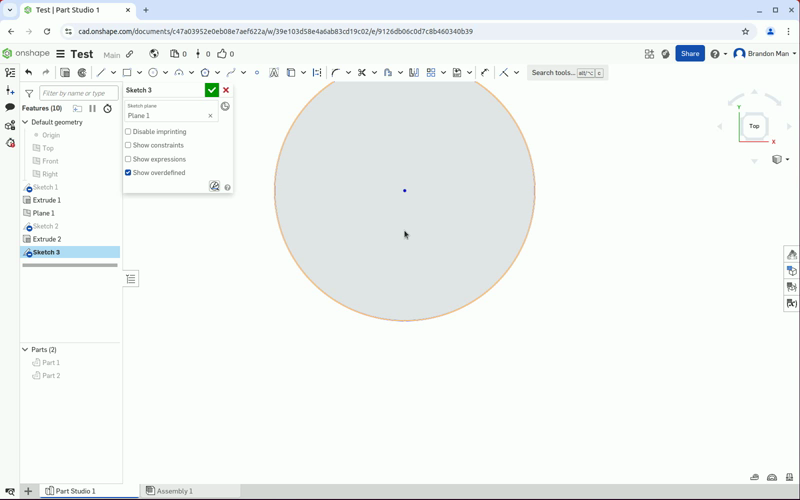
click(404, 230)
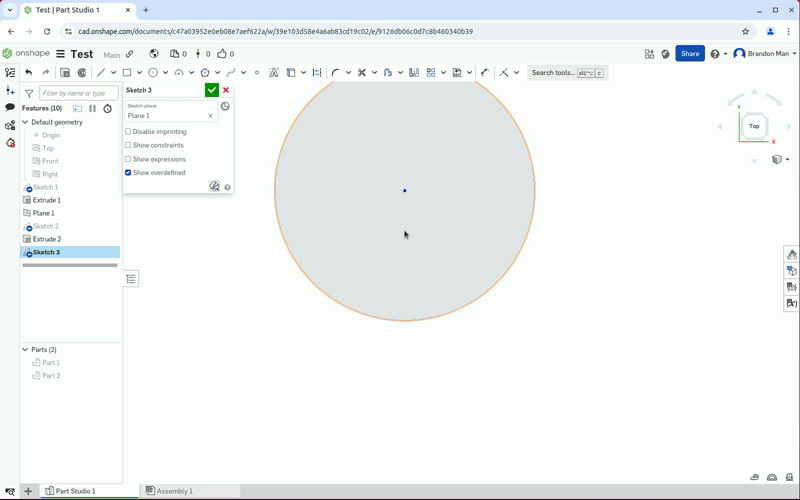
scroll(-6)
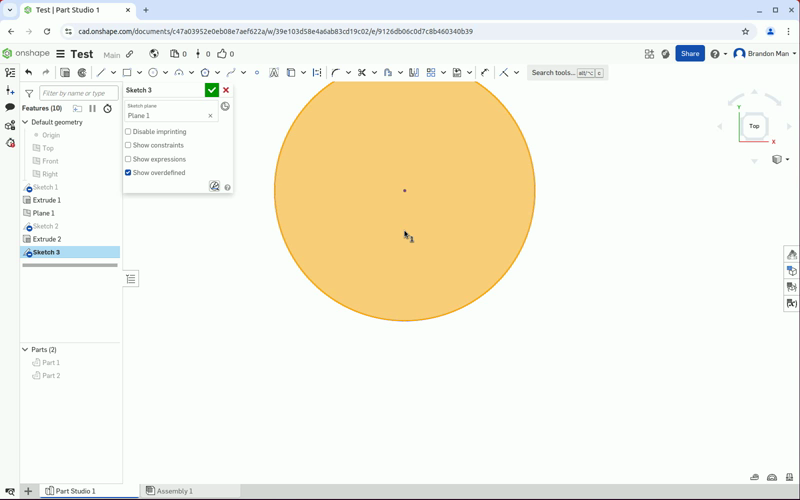
scroll(-6)
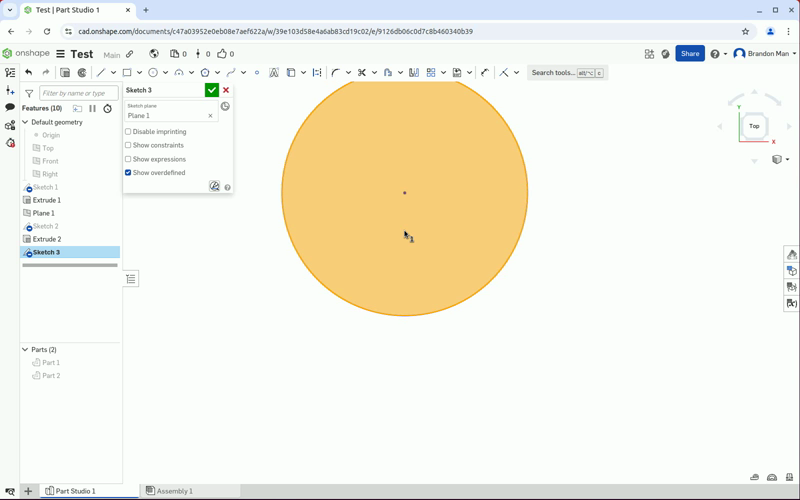
scroll(-6)
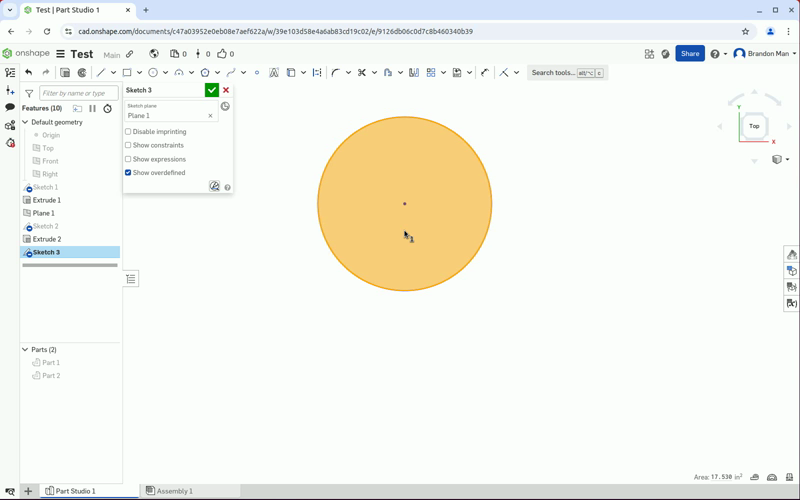
scroll(-6)
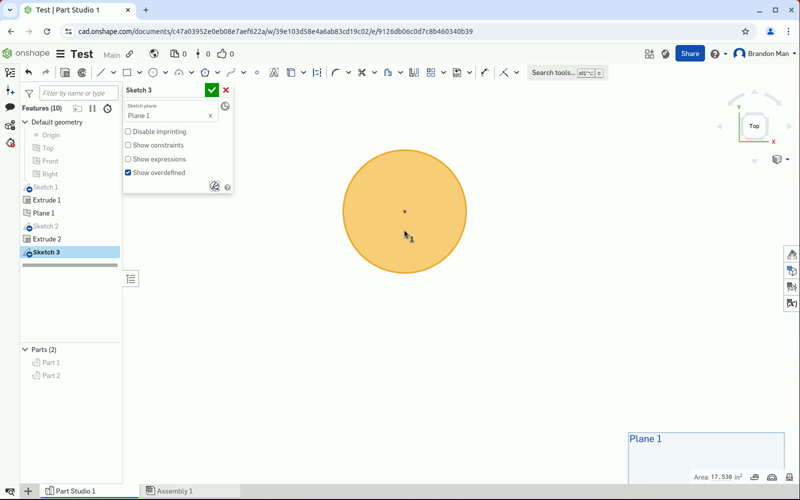
scroll(-6)
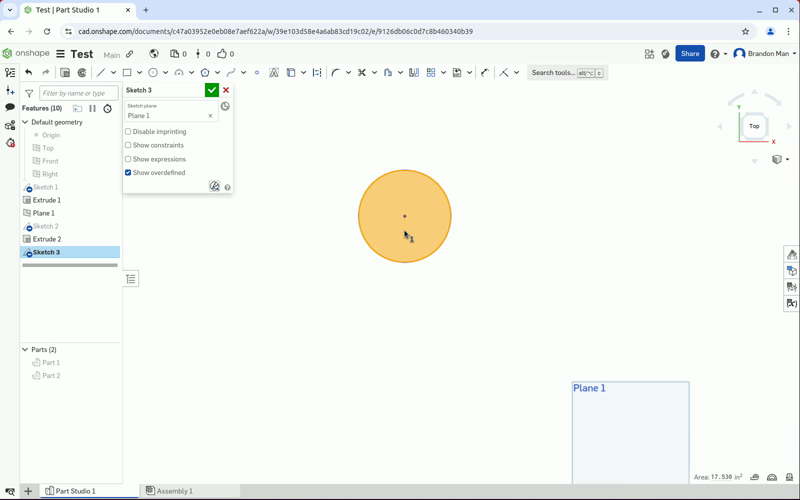
scroll(-6)
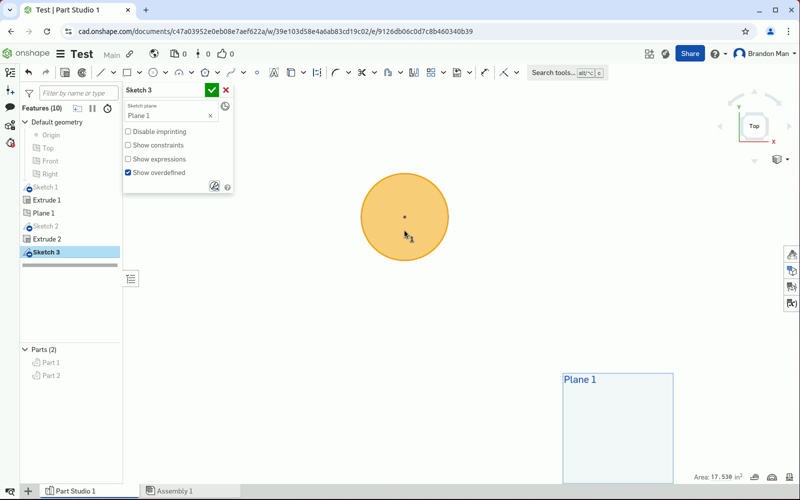
scroll(-6)
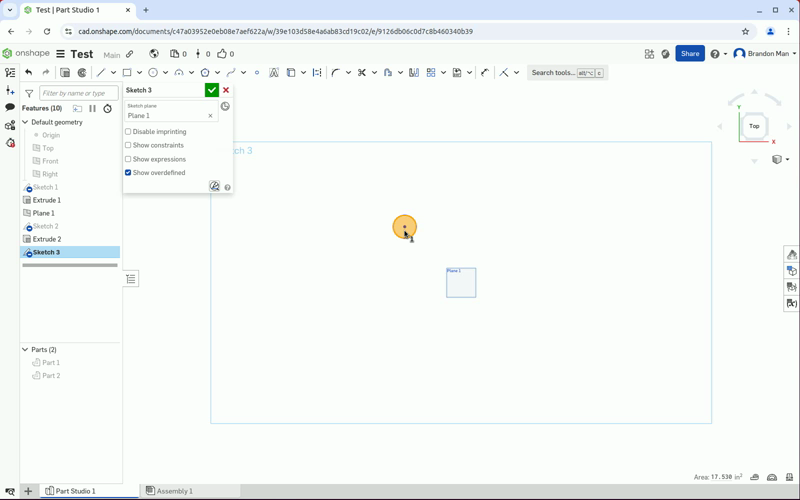
mouse_move(73, 352)
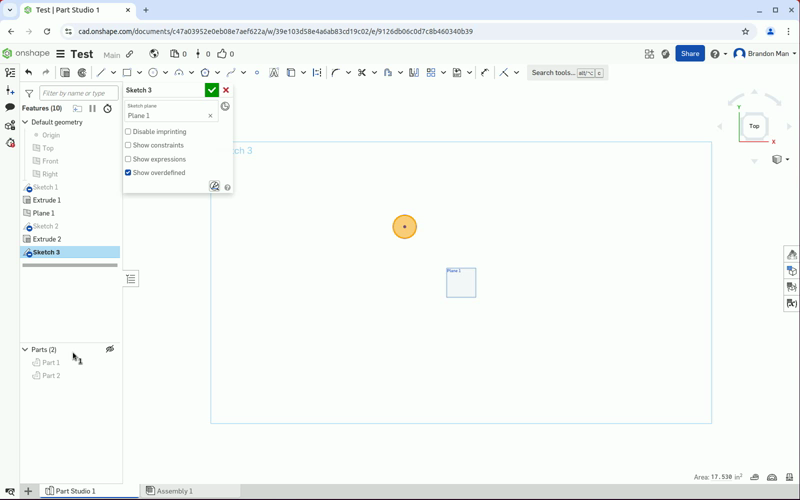
key(shift+y)
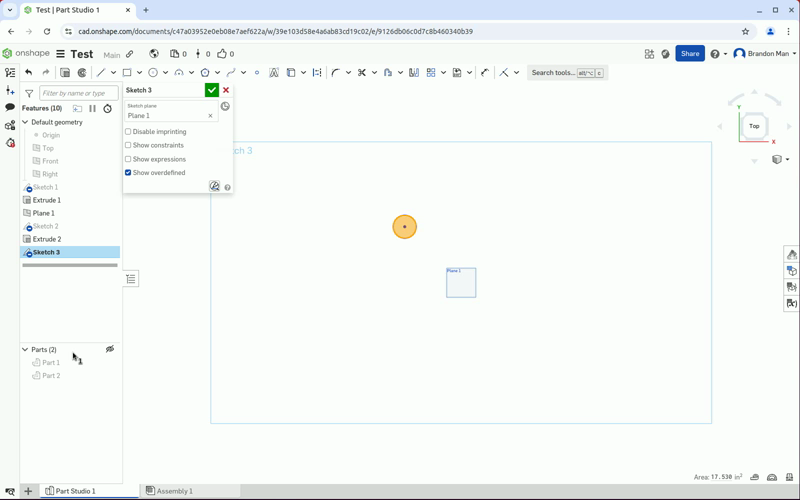
key(shift+e)
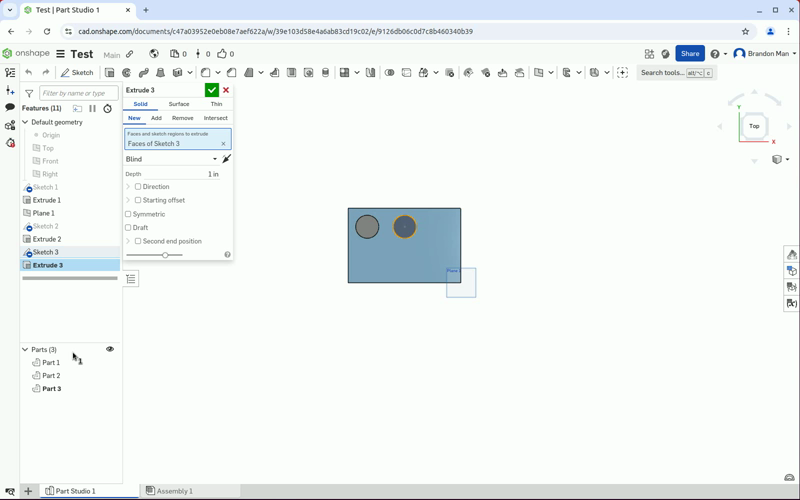
mouse_move(143, 106)
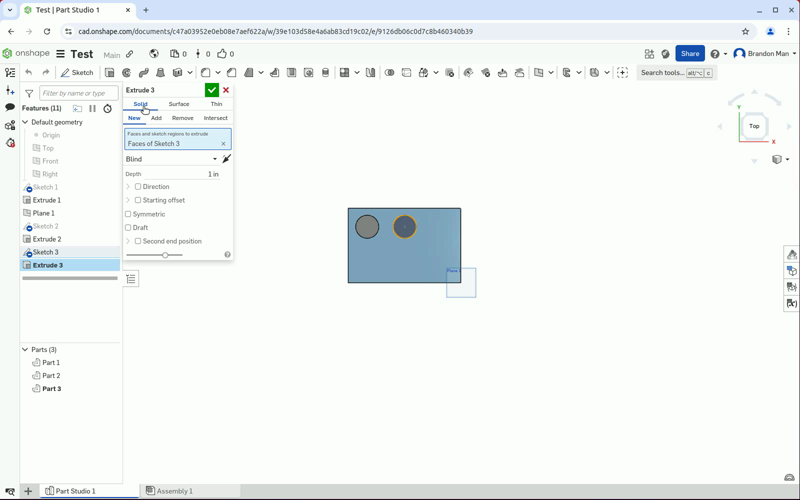
click(143, 106)
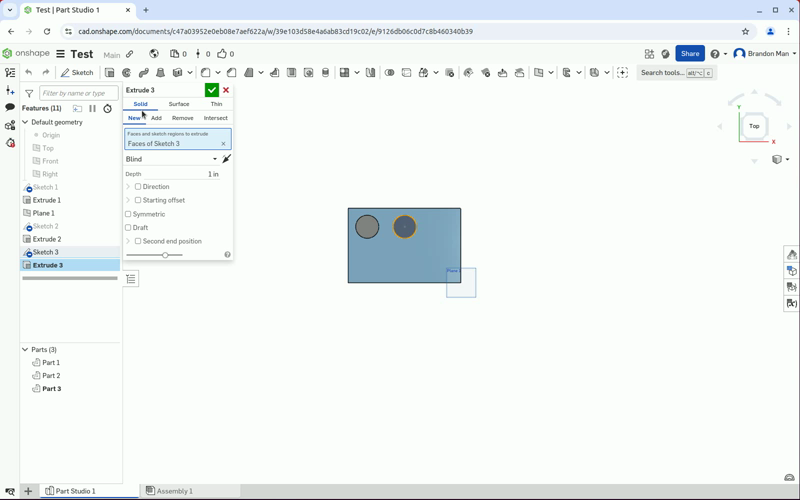
mouse_move(137, 120)
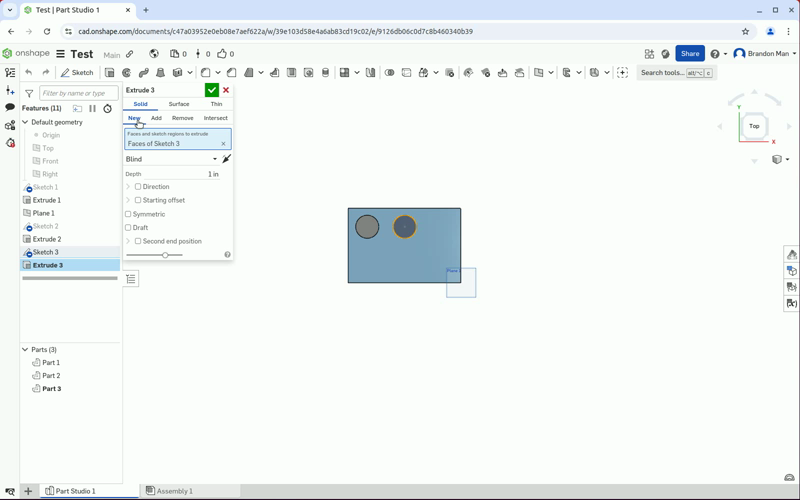
click(137, 120)
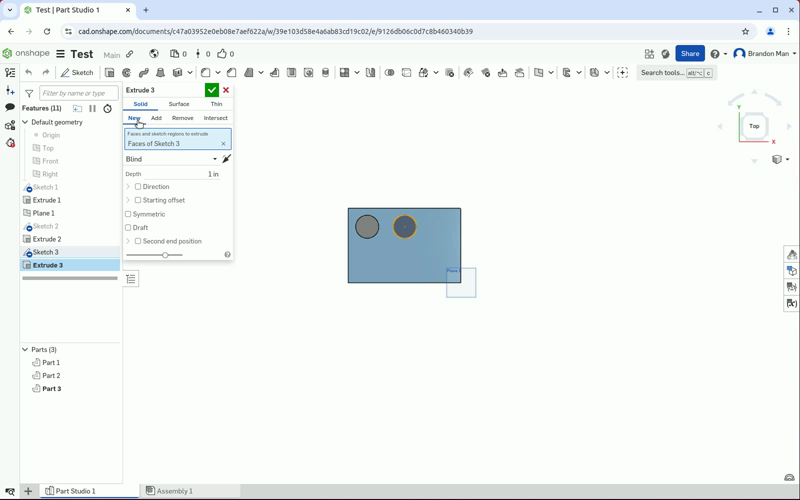
key(tab, 4)
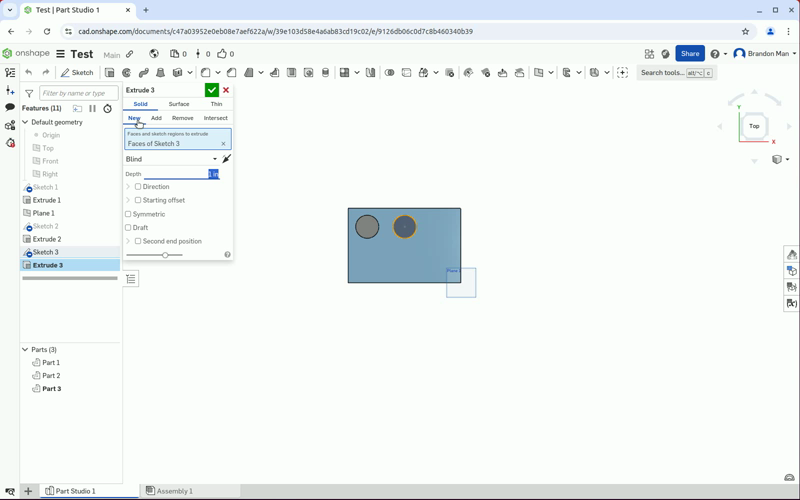
text(1.685)
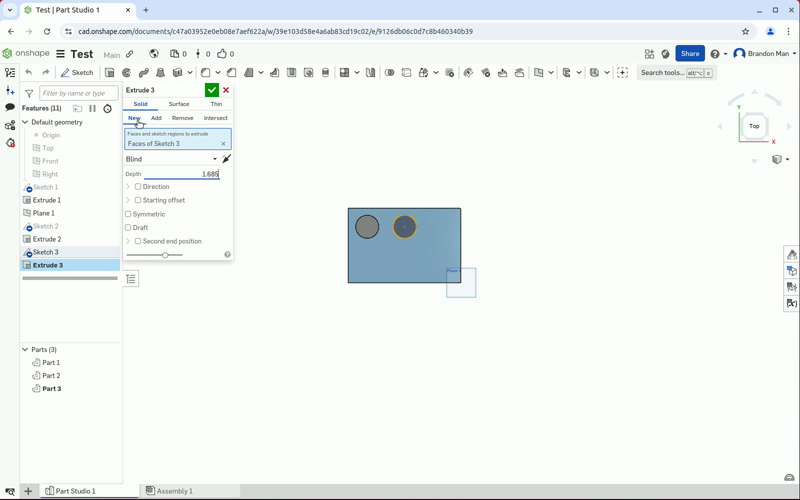
key(enter)
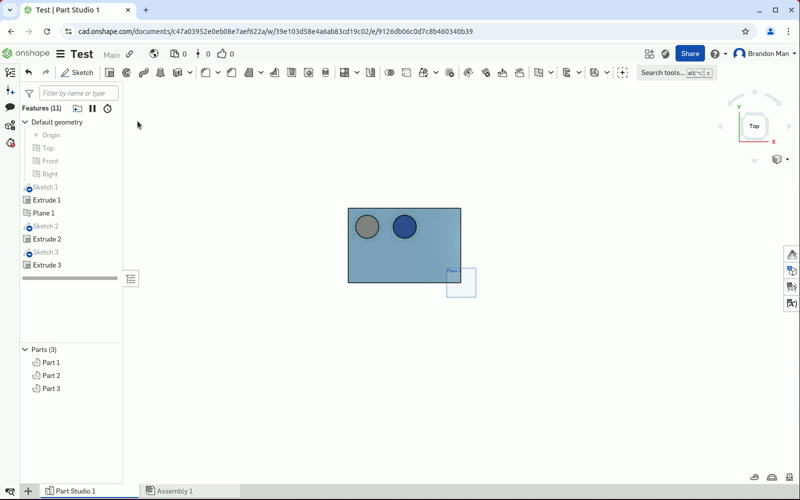
key(shift+h)
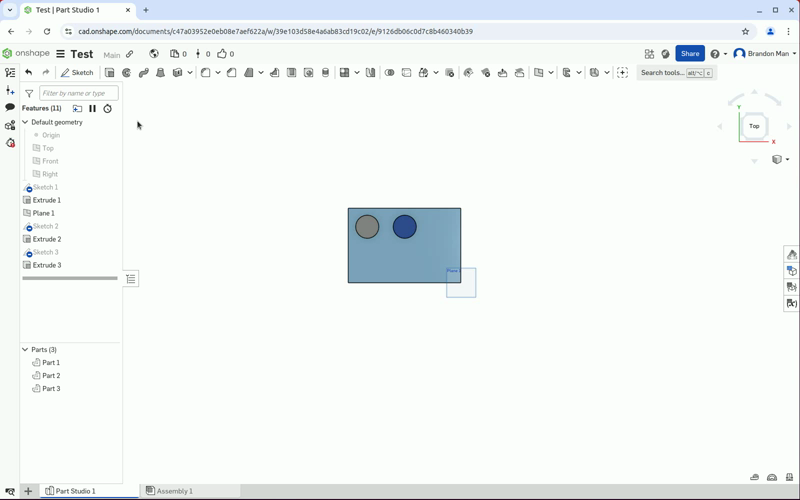
key(shift+h)
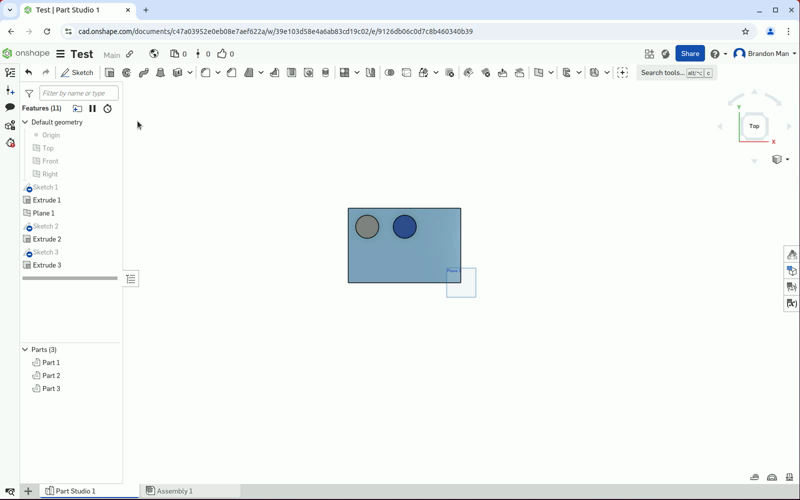
mouse_move(73, 189)
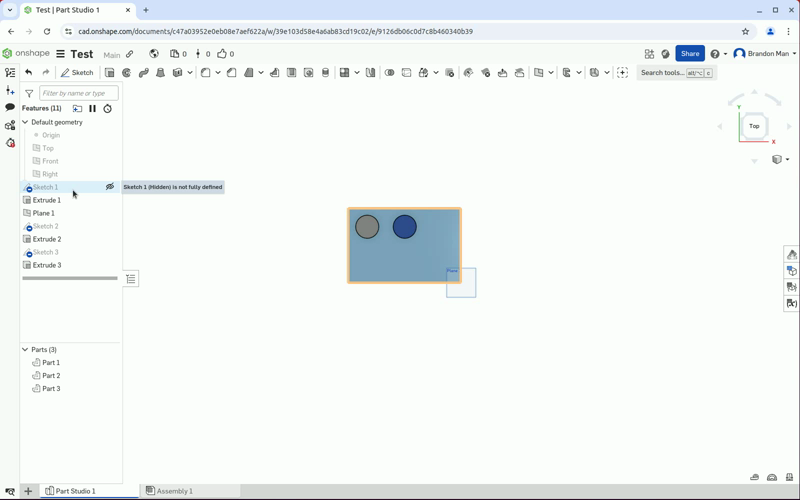
click(73, 189)
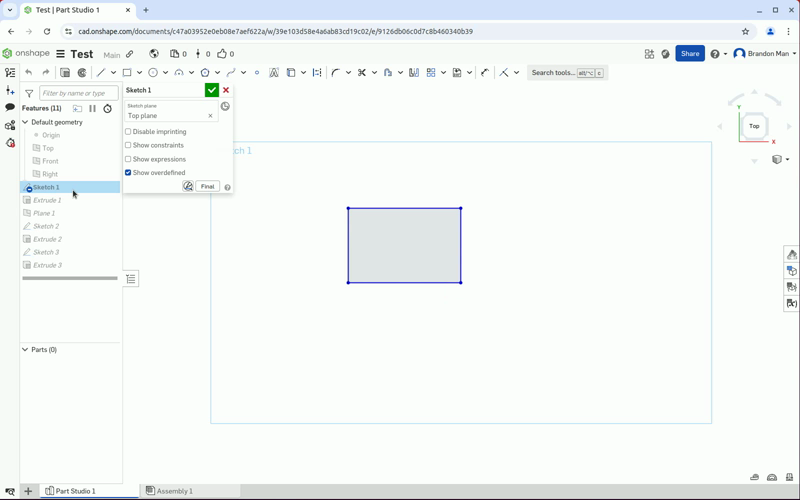
mouse_move(229, 92)
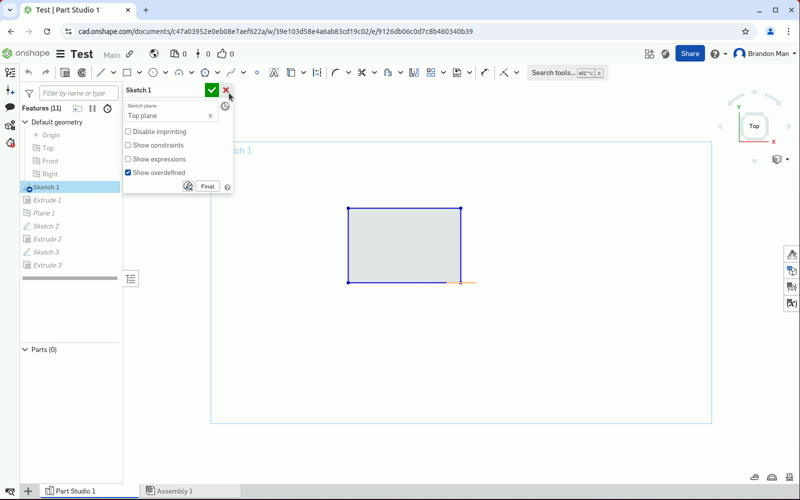
click(229, 92)
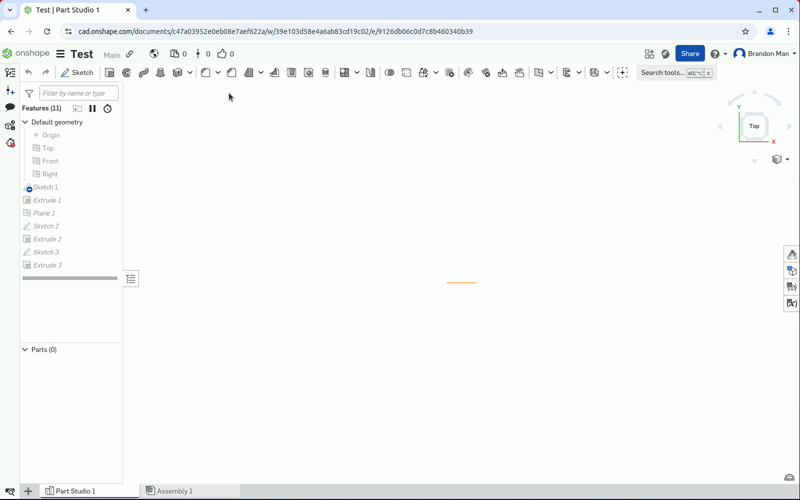
key(shift+s)
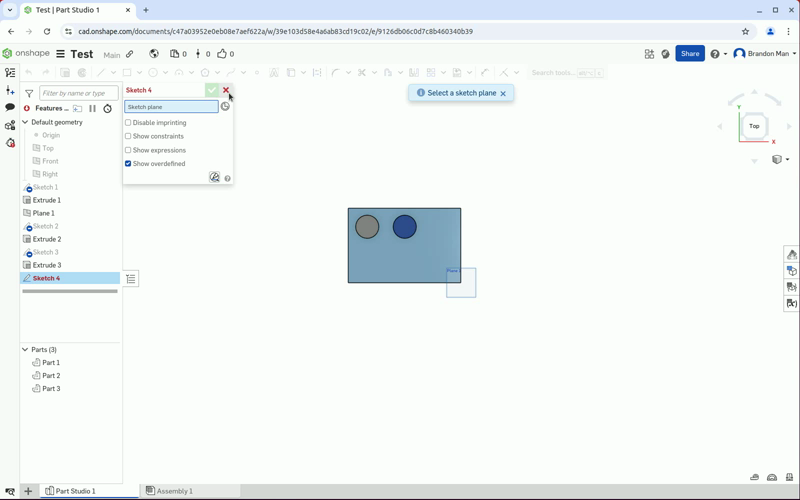
mouse_move(73, 215)
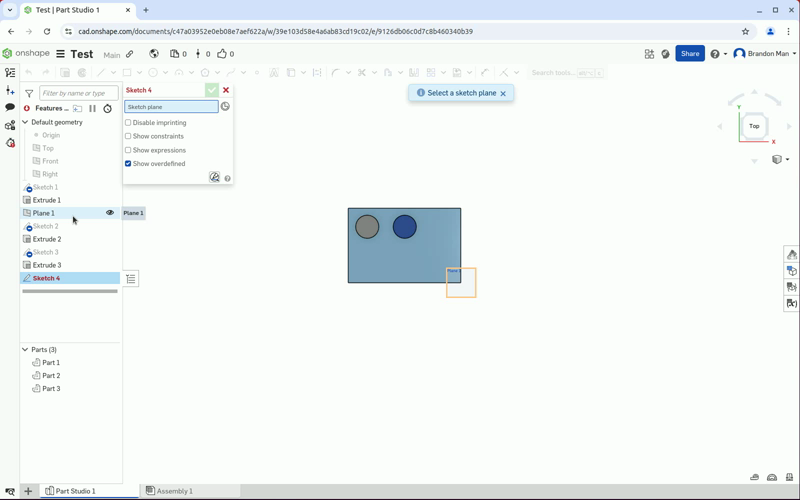
click(73, 215)
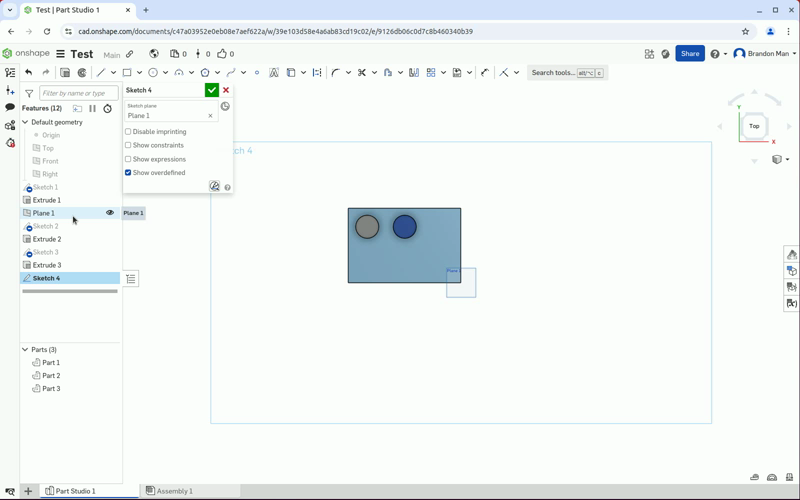
mouse_move(73, 352)
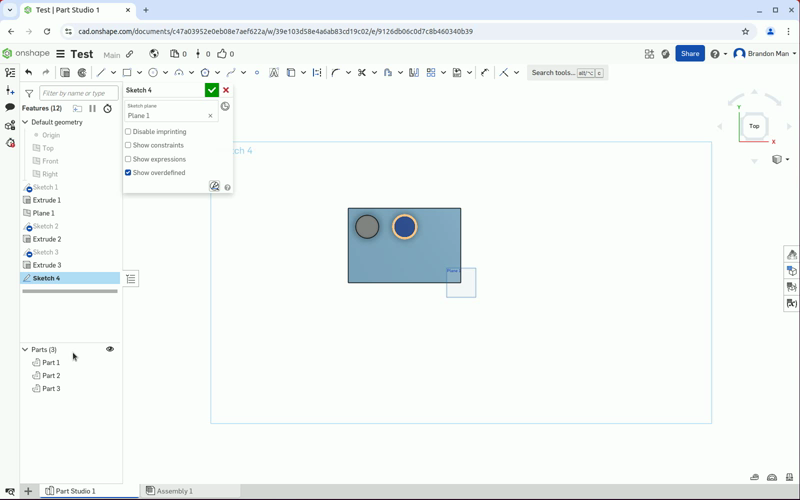
key(y)
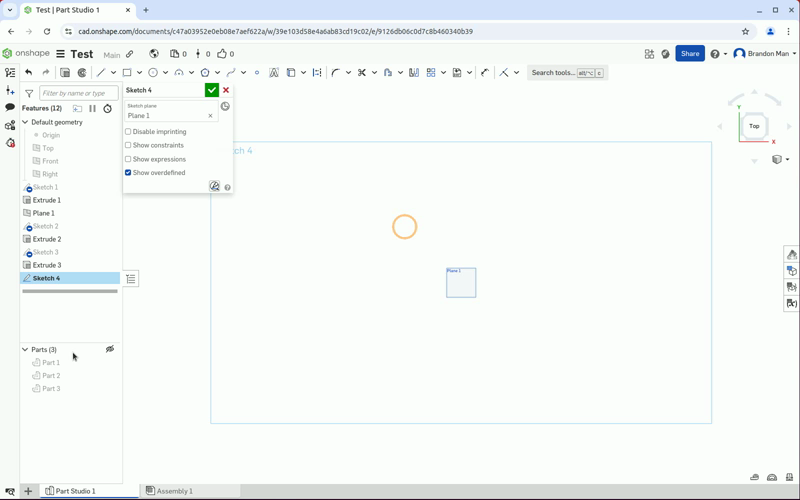
key(c)
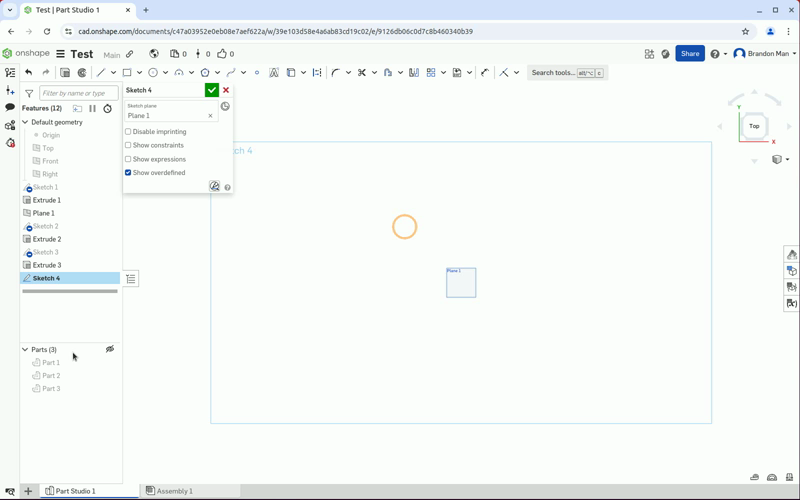
key_down(shift)
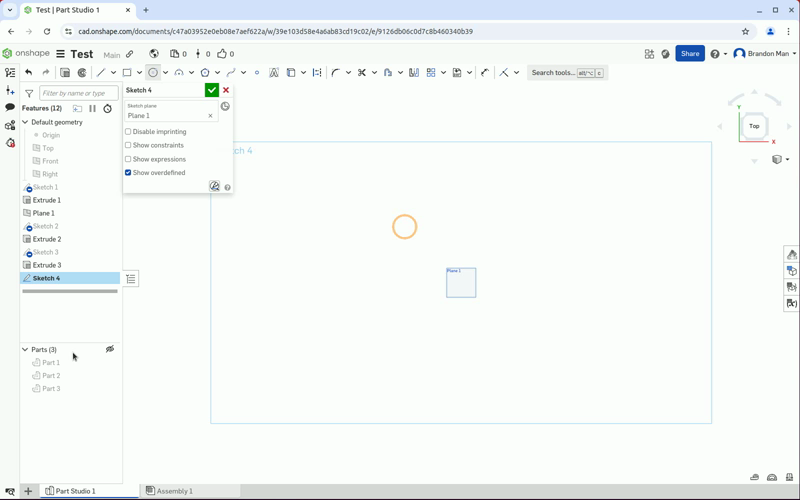
mouse_move(442, 226)
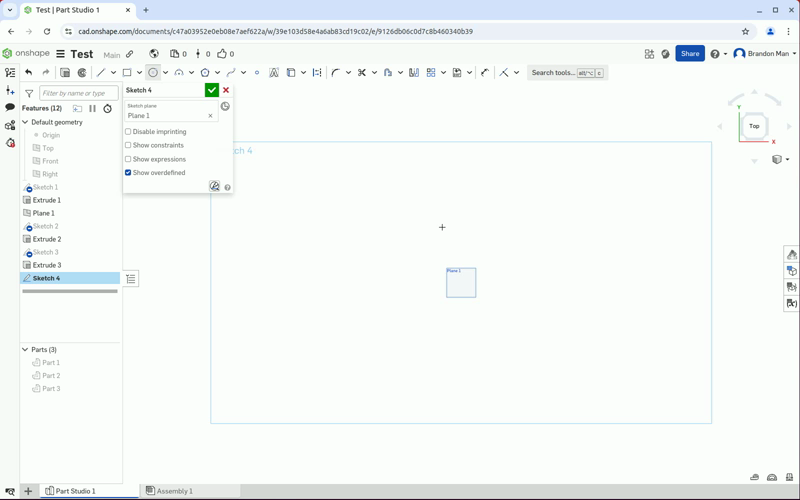
click(442, 226)
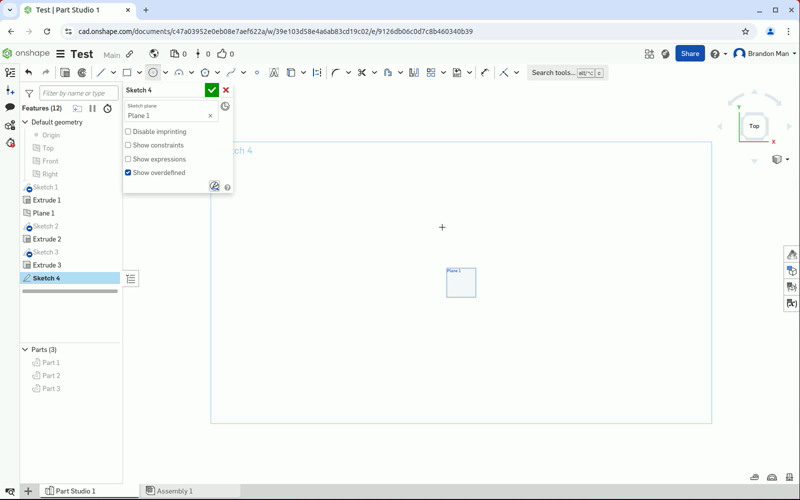
key_up(shift)
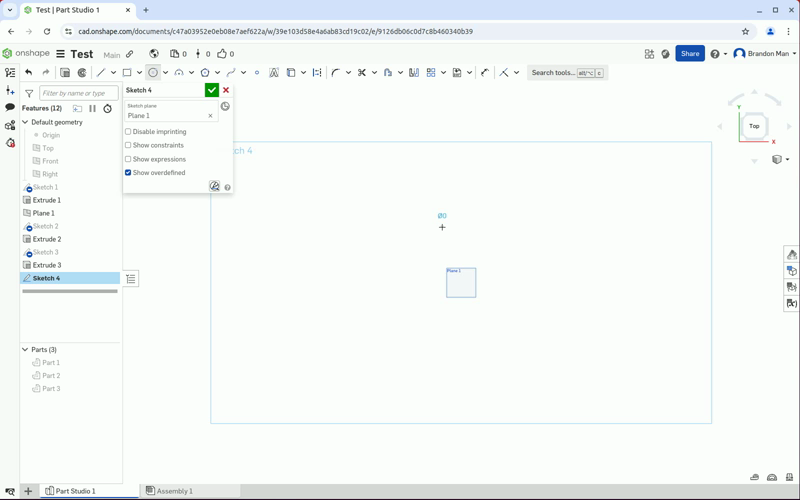
mouse_move(453, 226)
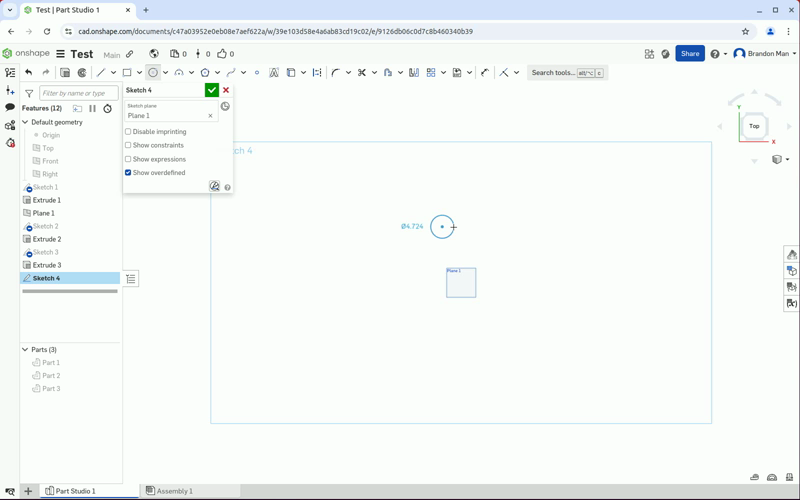
click(453, 226)
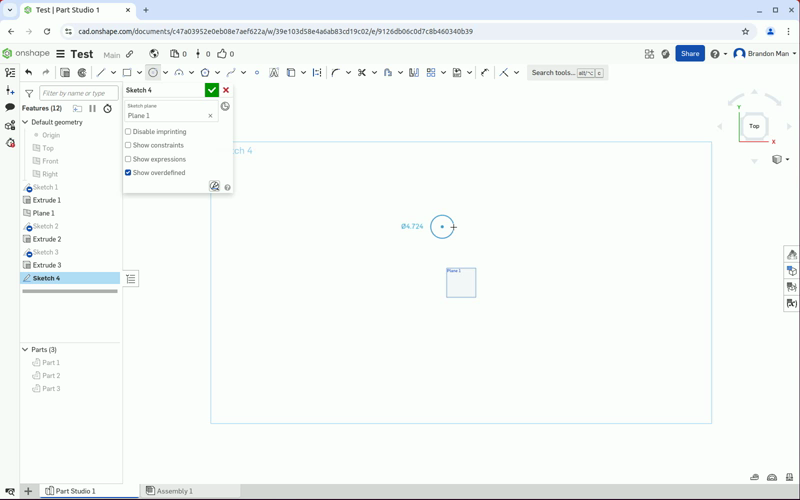
key(esc)
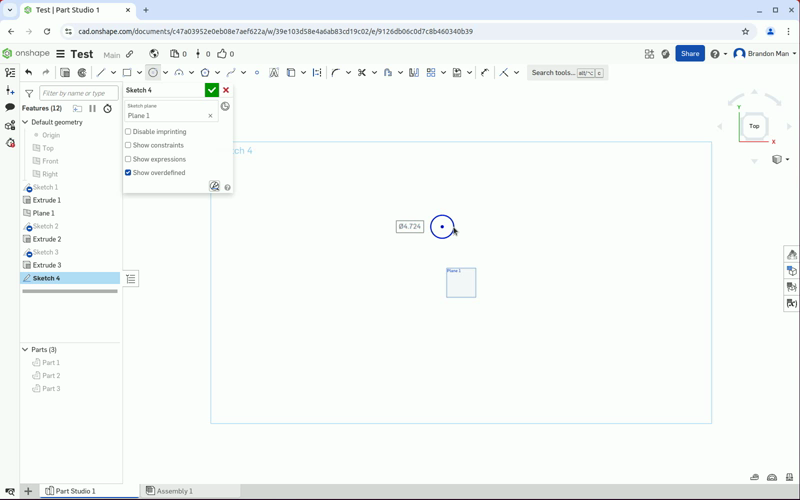
mouse_move(433, 222)
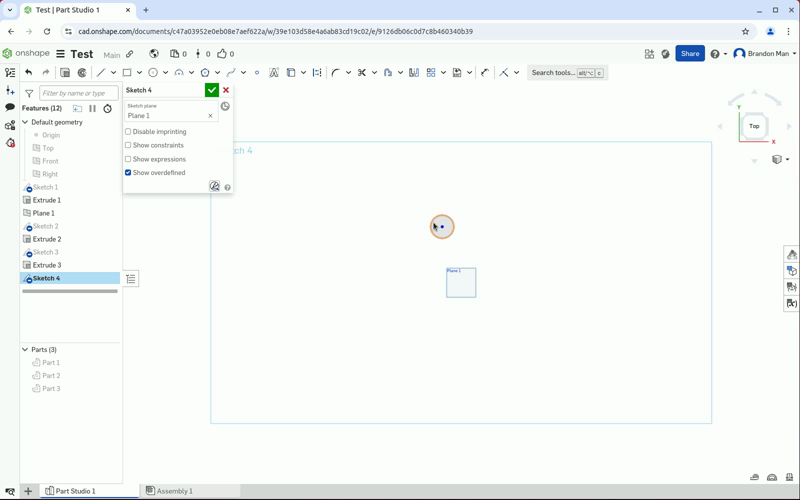
scroll(6)
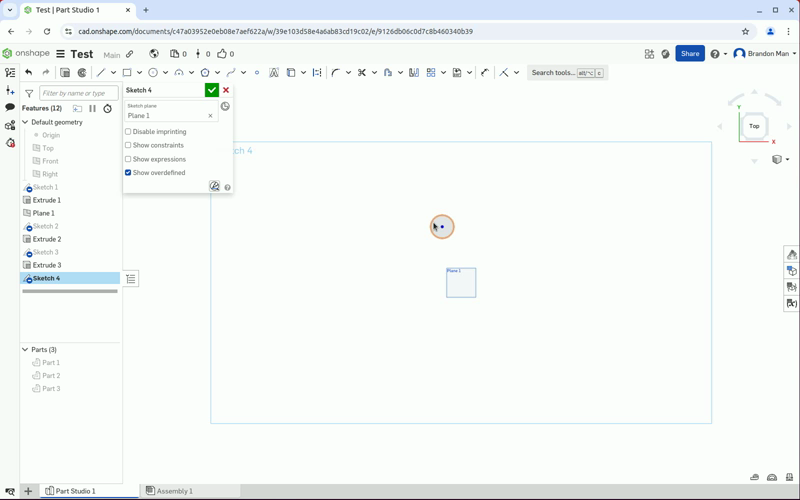
scroll(6)
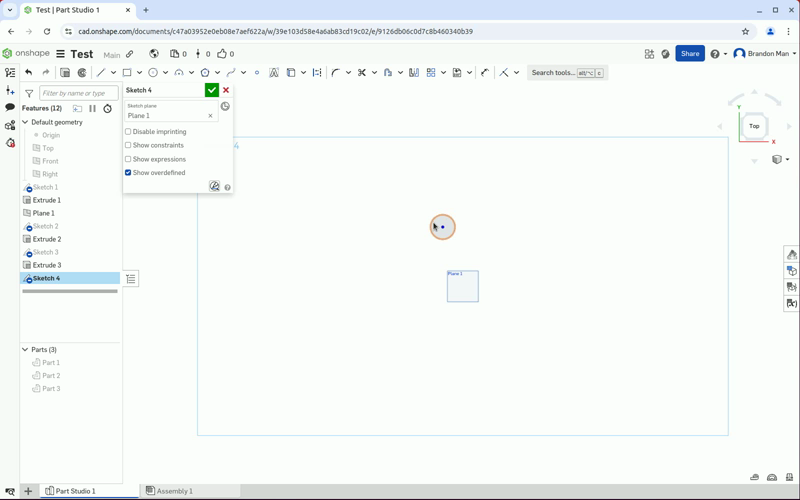
scroll(6)
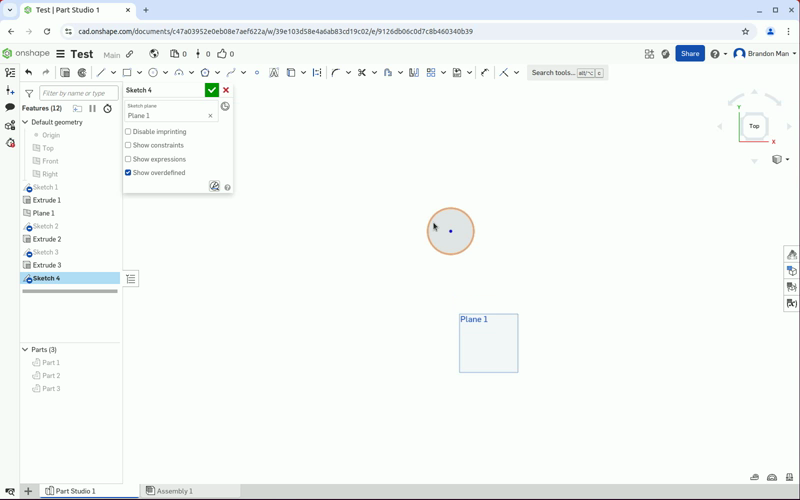
scroll(6)
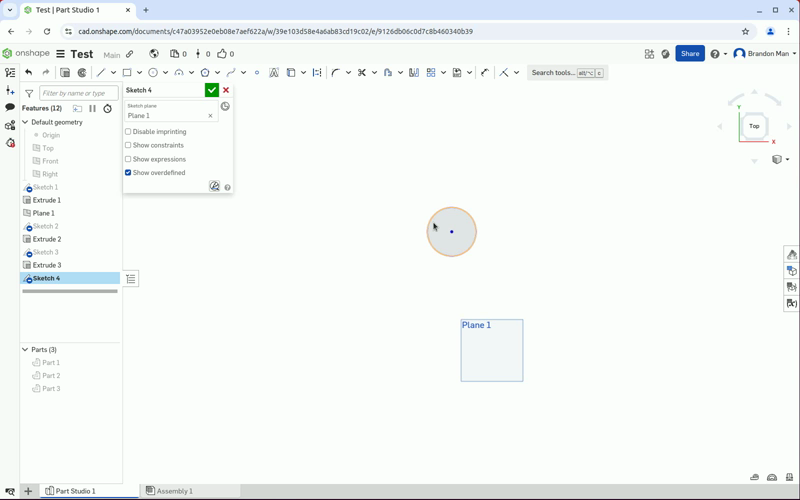
scroll(6)
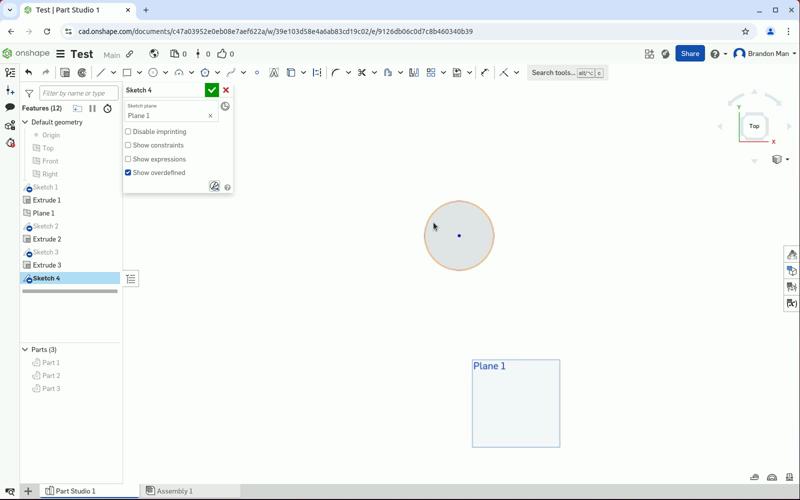
scroll(6)
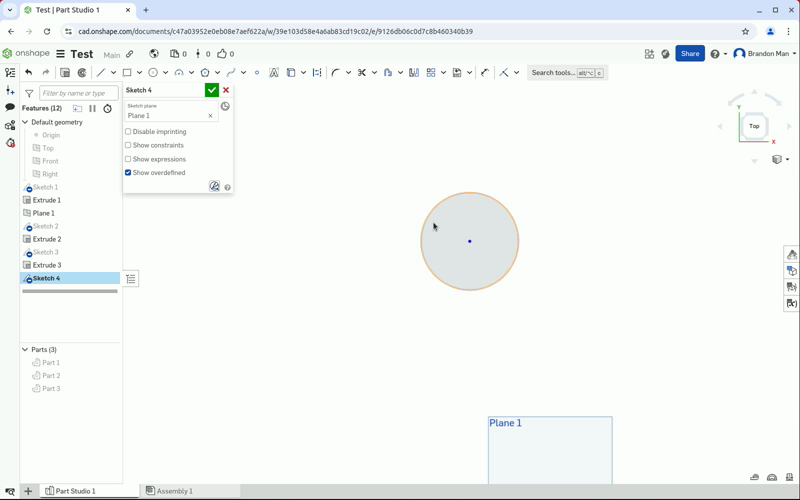
scroll(6)
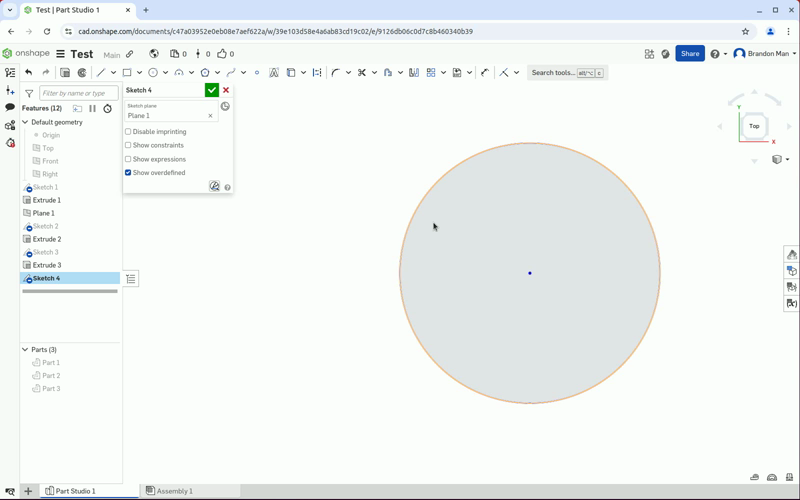
click(433, 222)
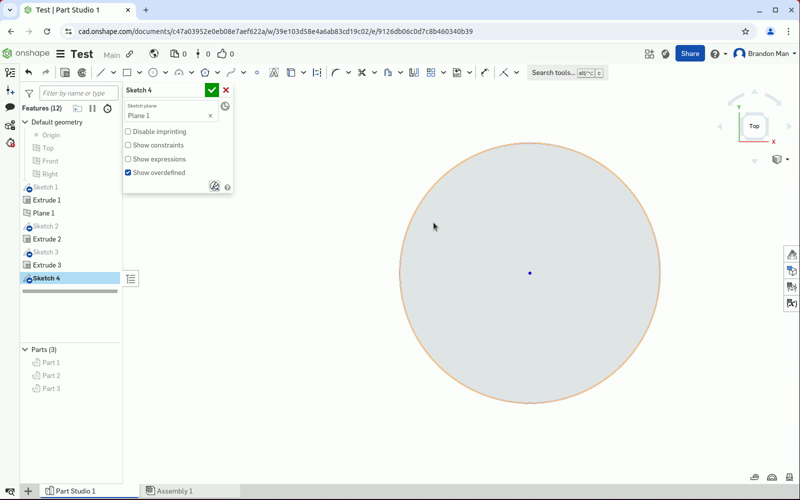
scroll(-6)
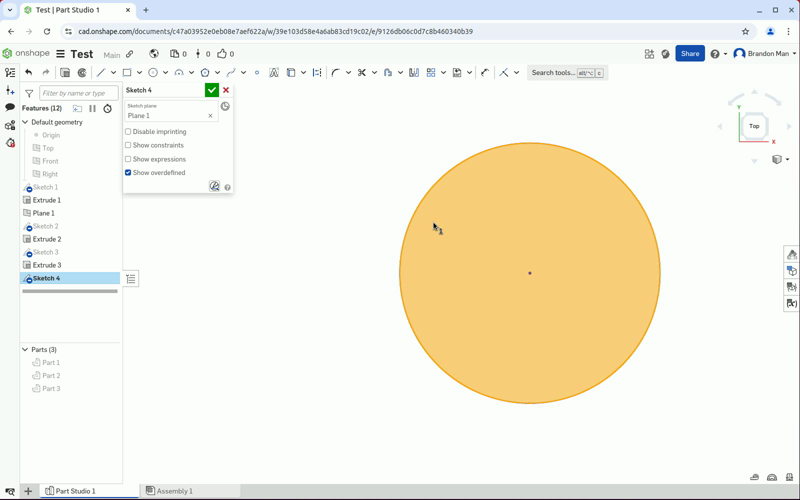
scroll(-6)
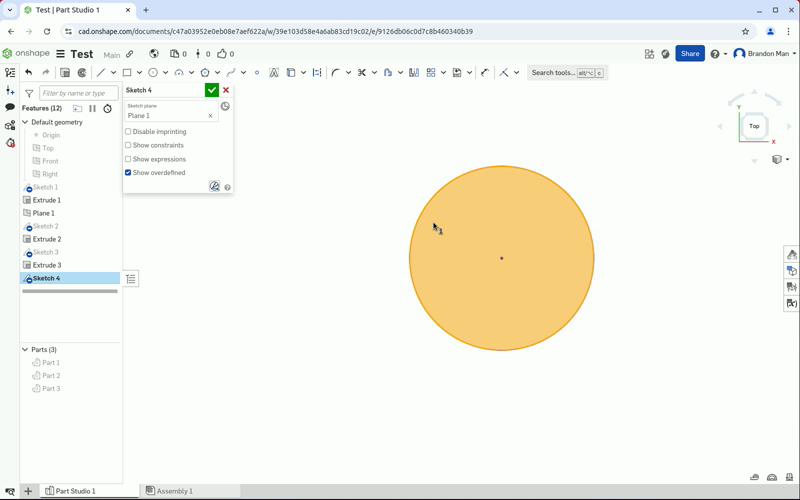
scroll(-6)
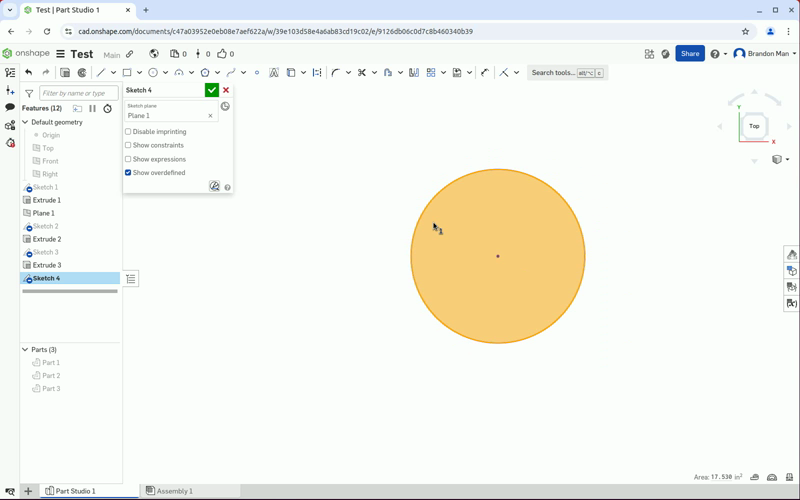
scroll(-6)
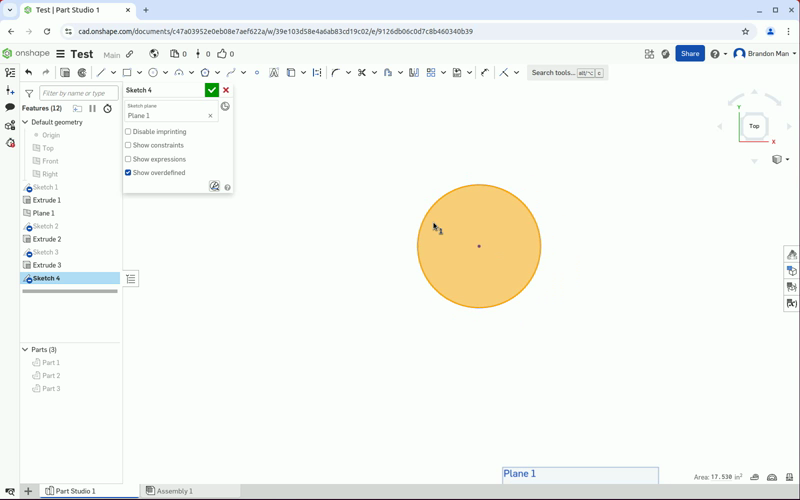
scroll(-6)
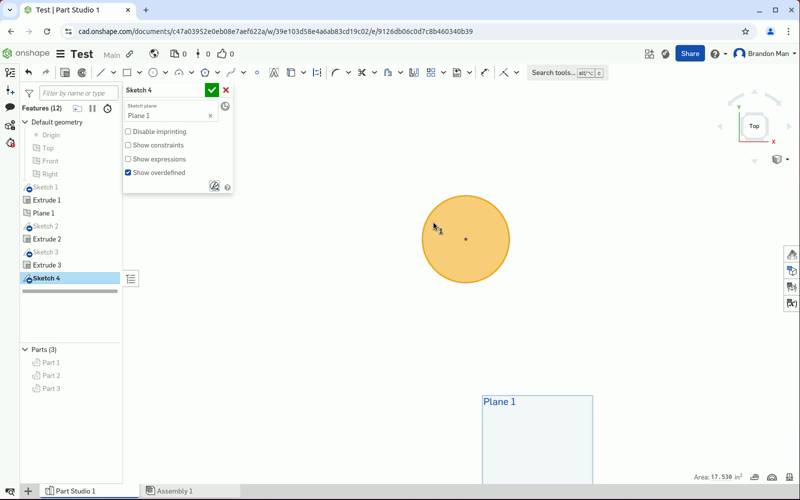
scroll(-6)
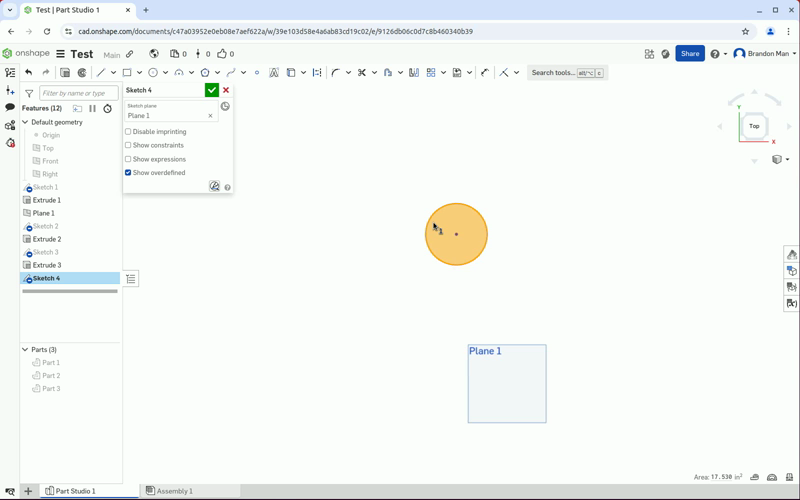
scroll(-6)
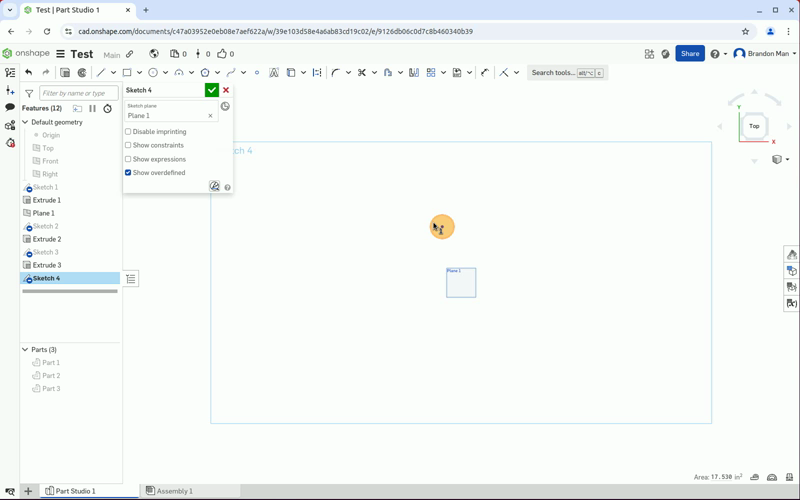
mouse_move(73, 352)
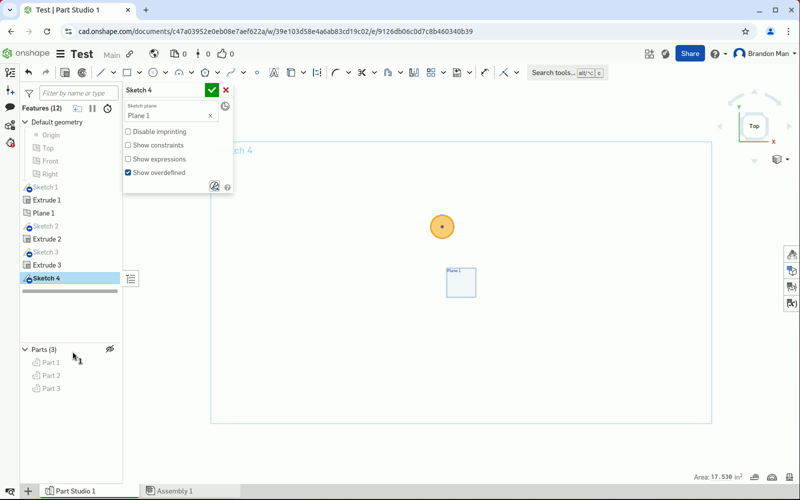
key(shift+y)
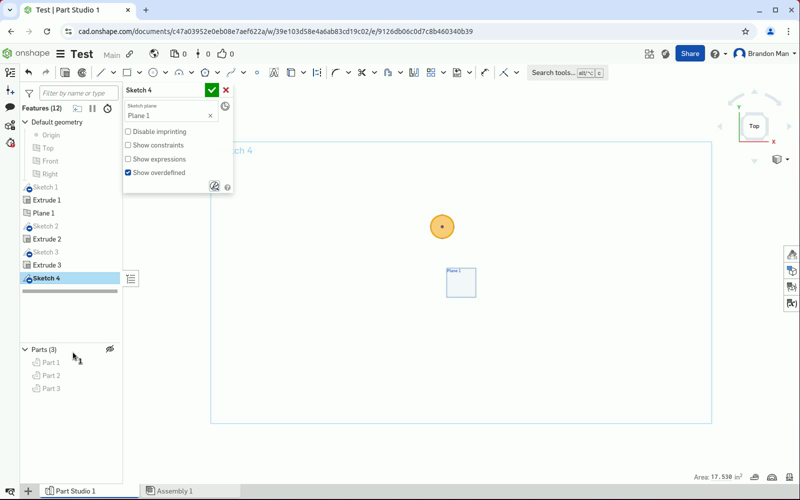
key(shift+e)
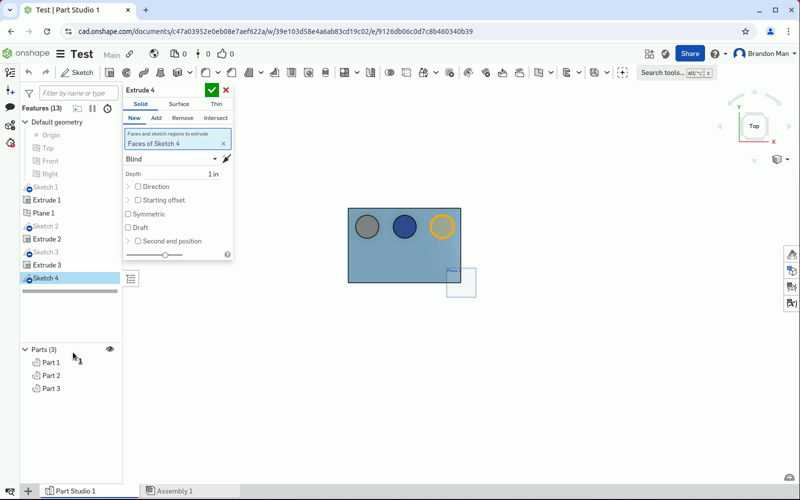
mouse_move(143, 106)
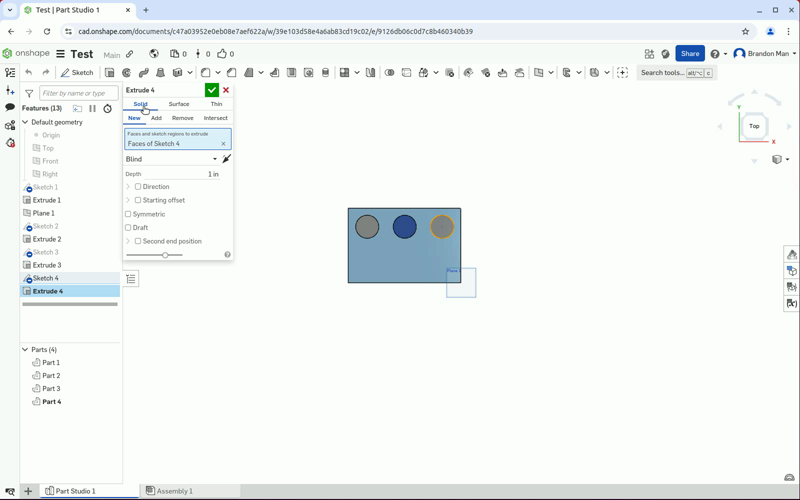
click(143, 106)
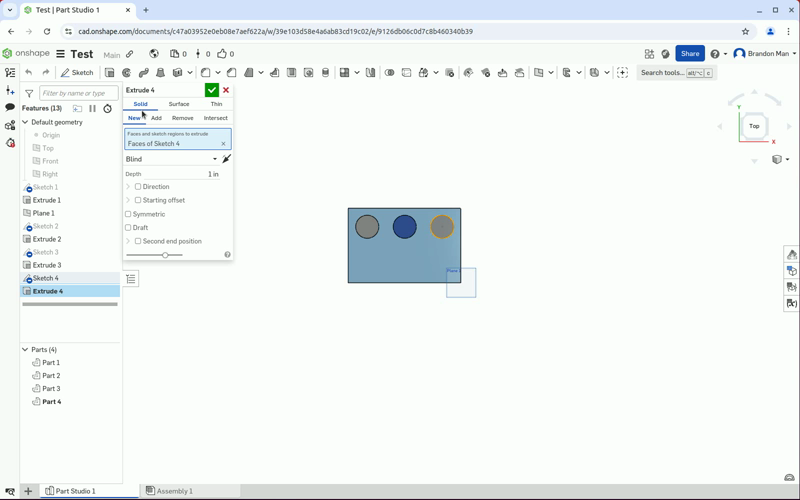
mouse_move(137, 120)
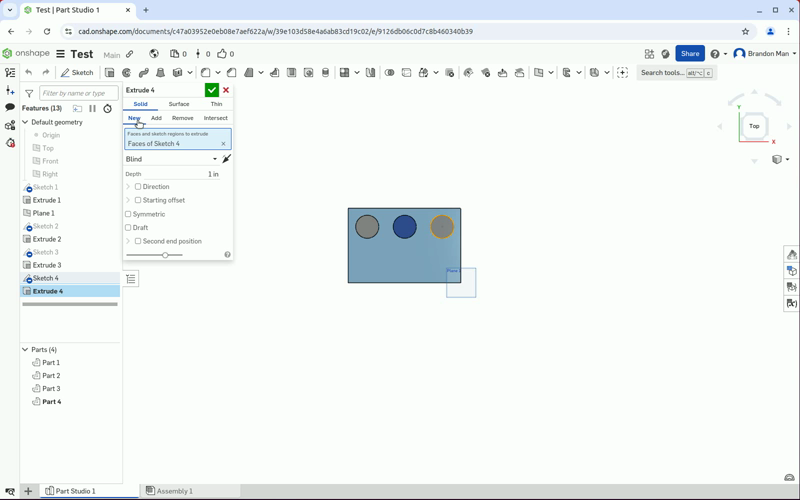
click(137, 120)
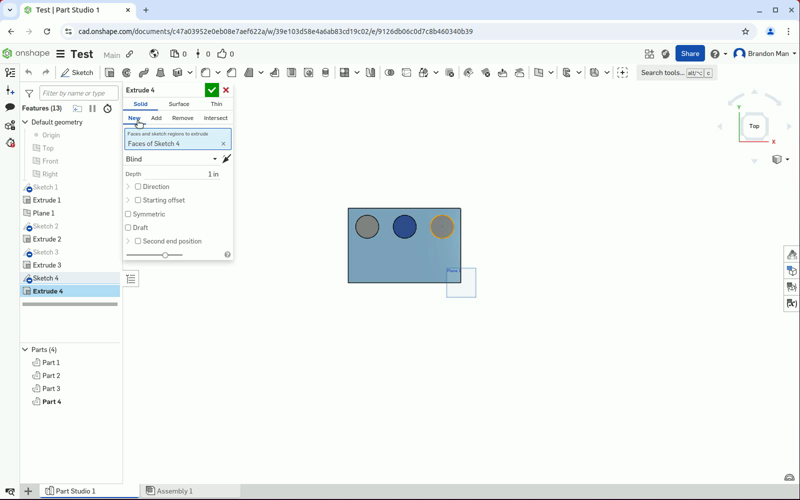
key(tab, 4)
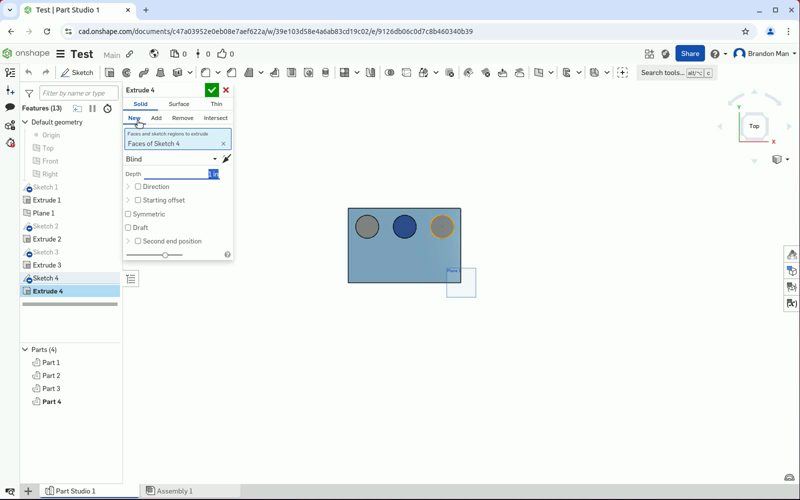
text(1.685)
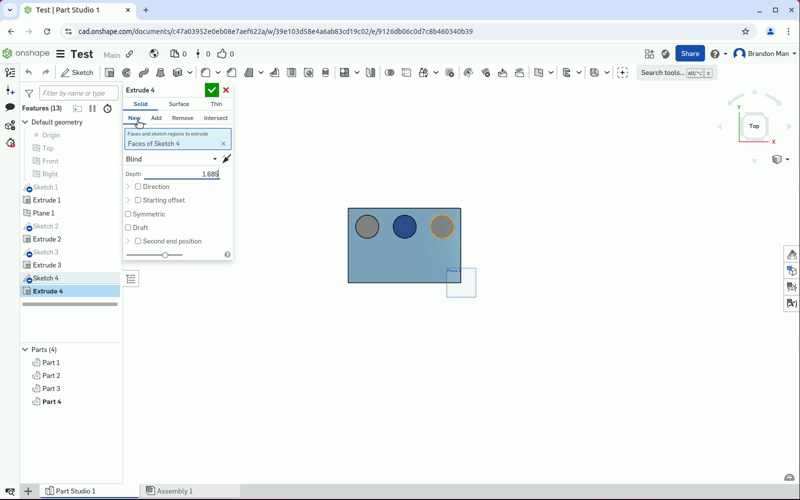
key(enter)
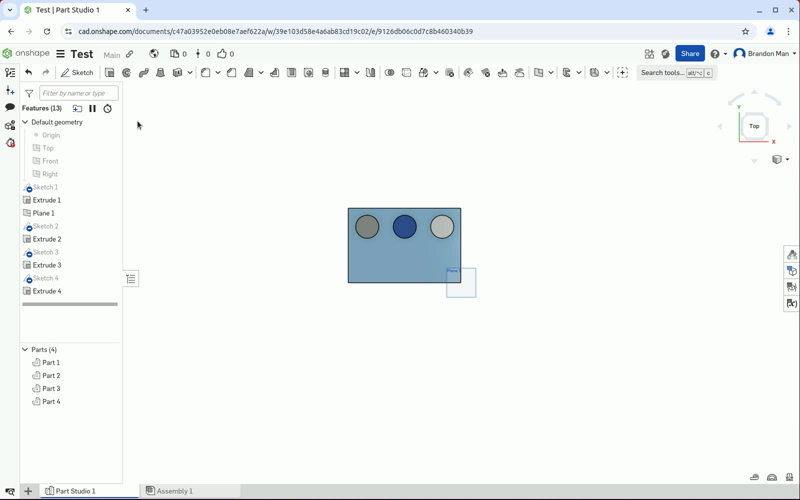
key(shift+h)
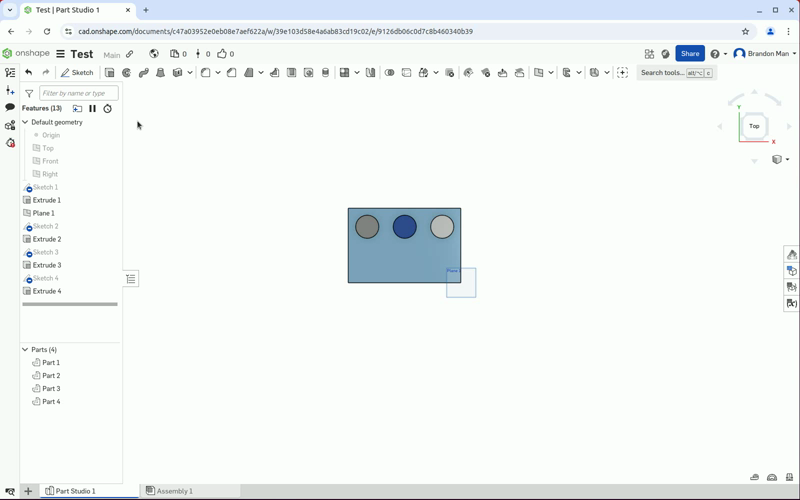
key(shift+h)
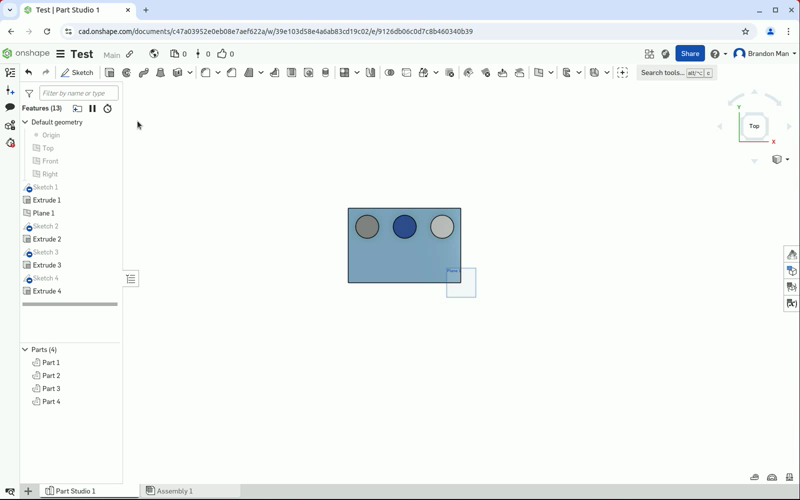
mouse_move(73, 189)
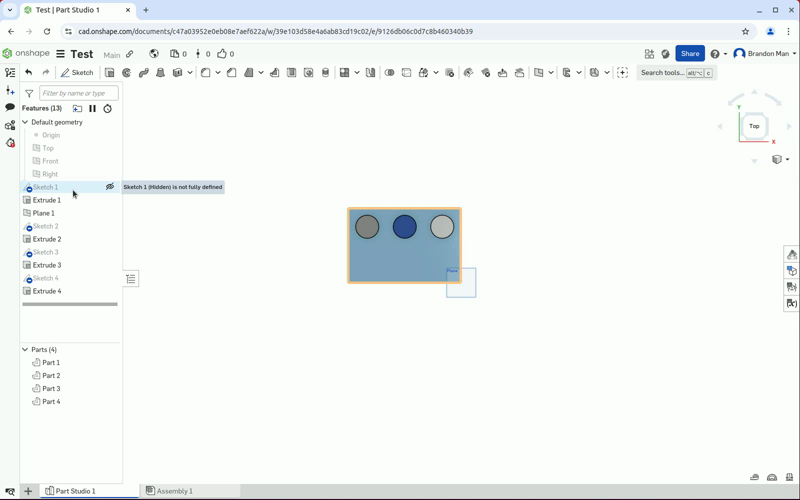
click(73, 189)
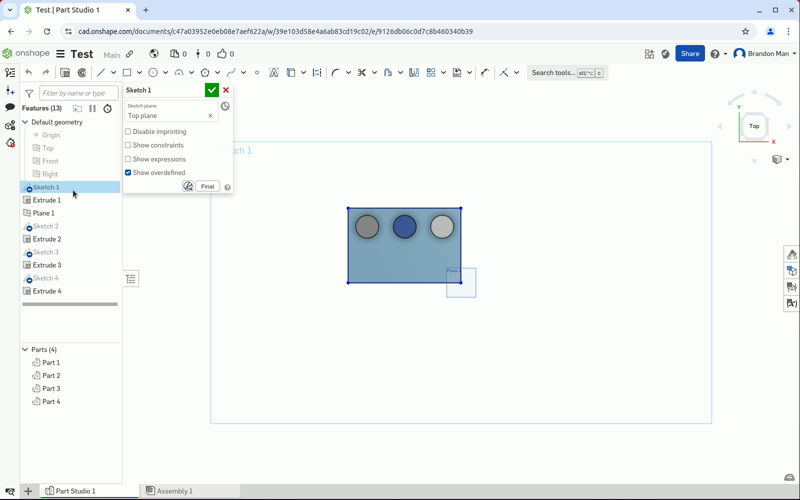
mouse_move(229, 92)
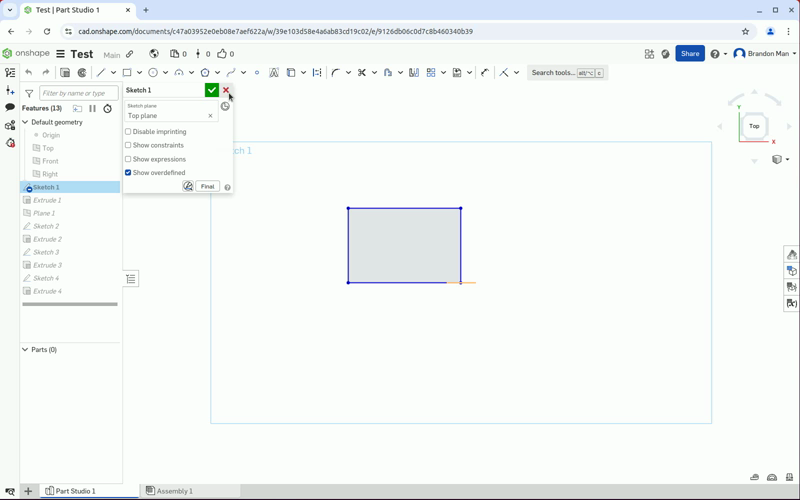
click(229, 92)
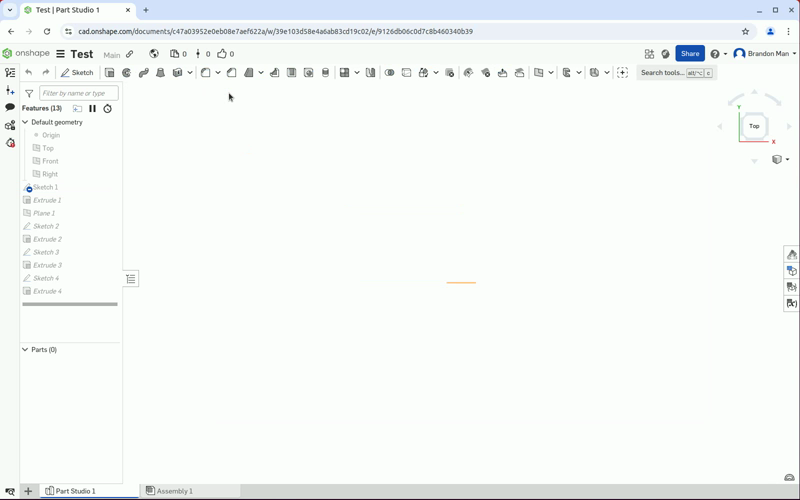
key(shift+s)
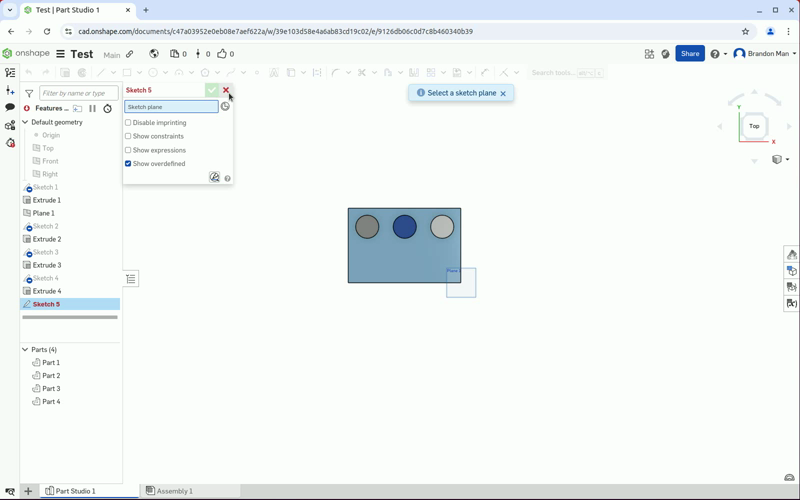
mouse_move(73, 215)
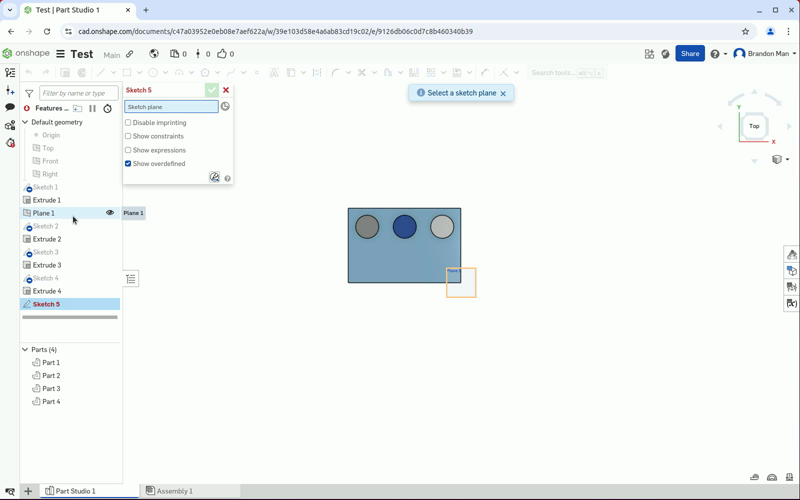
click(73, 215)
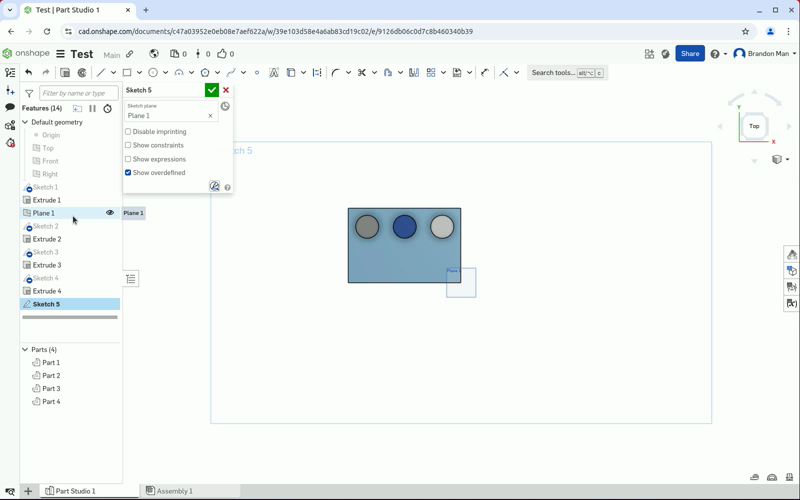
mouse_move(73, 352)
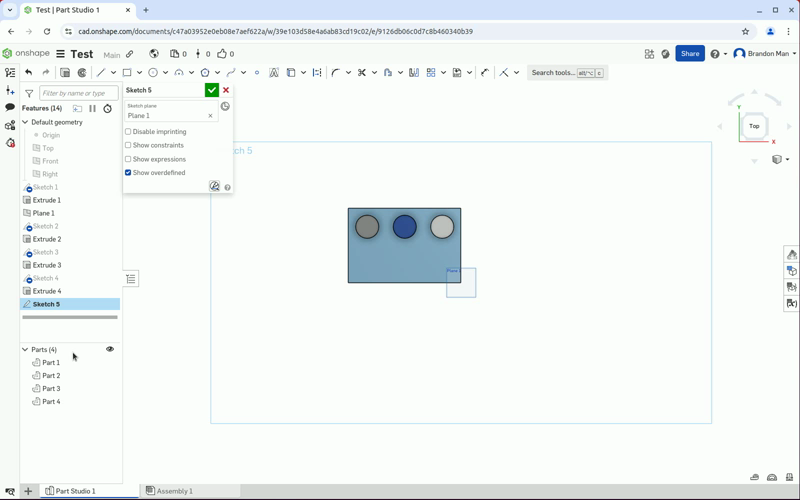
key(y)
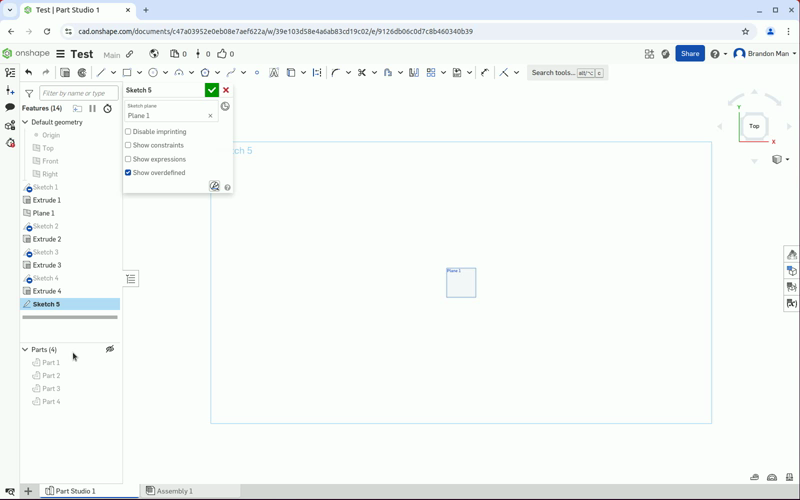
key(c)
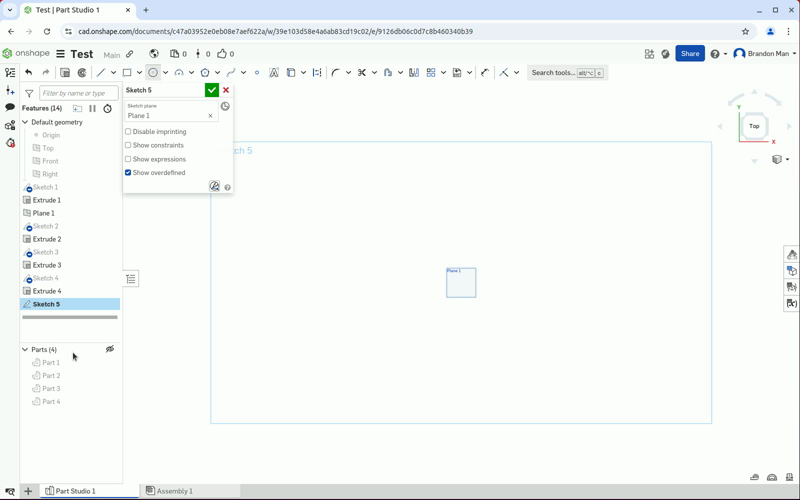
key_down(shift)
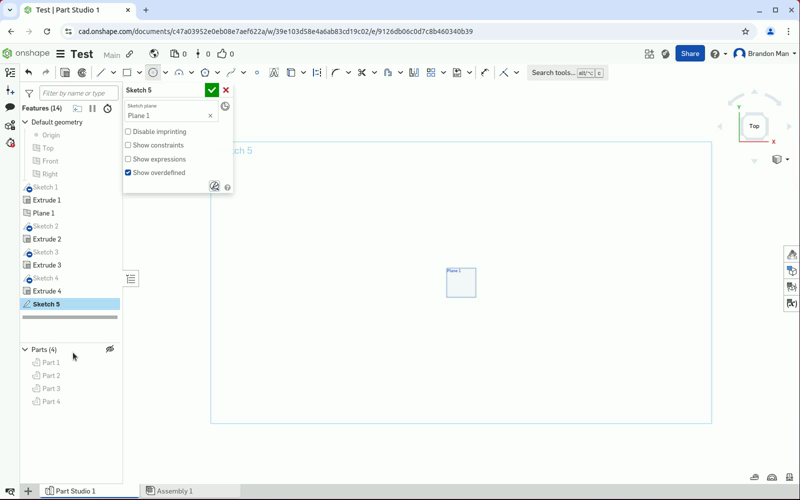
mouse_move(367, 264)
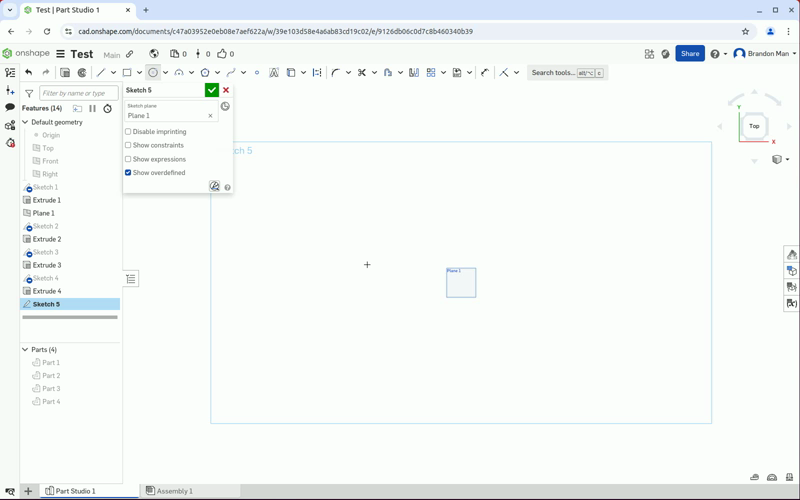
click(367, 264)
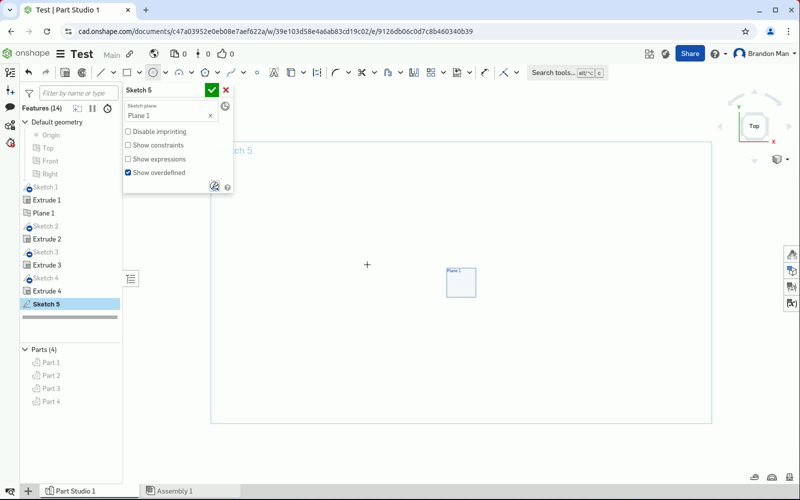
key_up(shift)
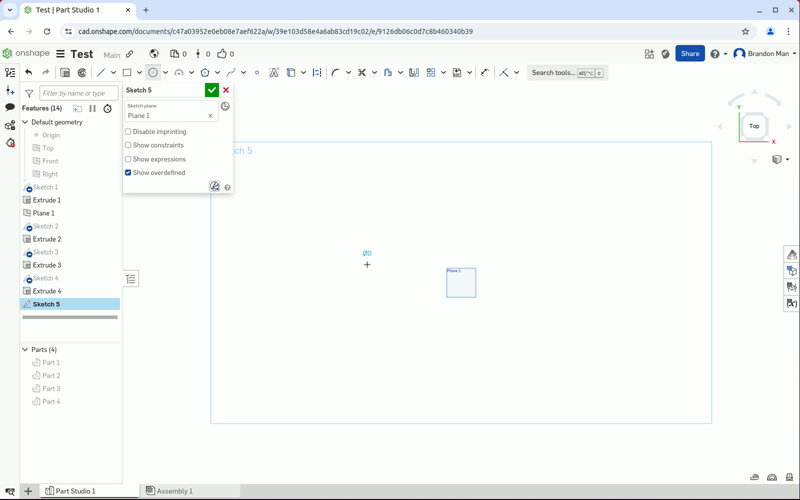
mouse_move(378, 264)
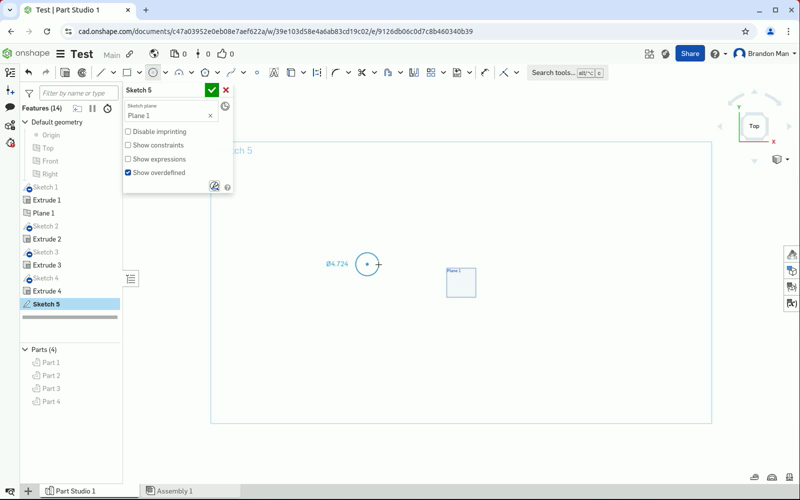
click(378, 264)
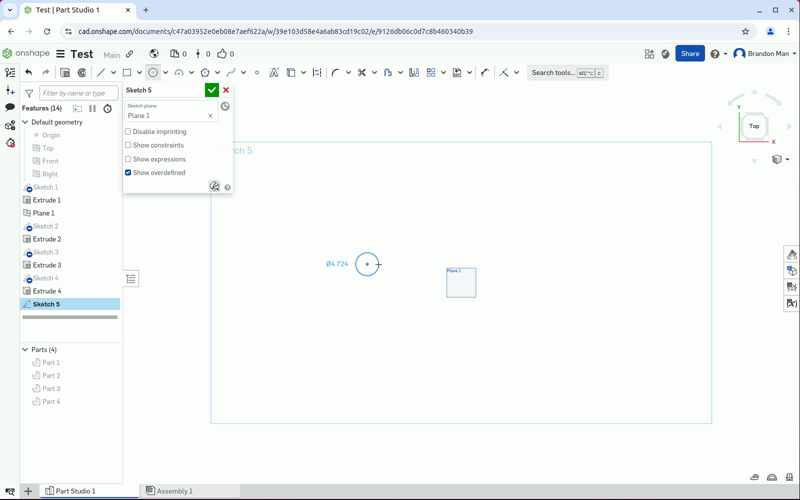
key(esc)
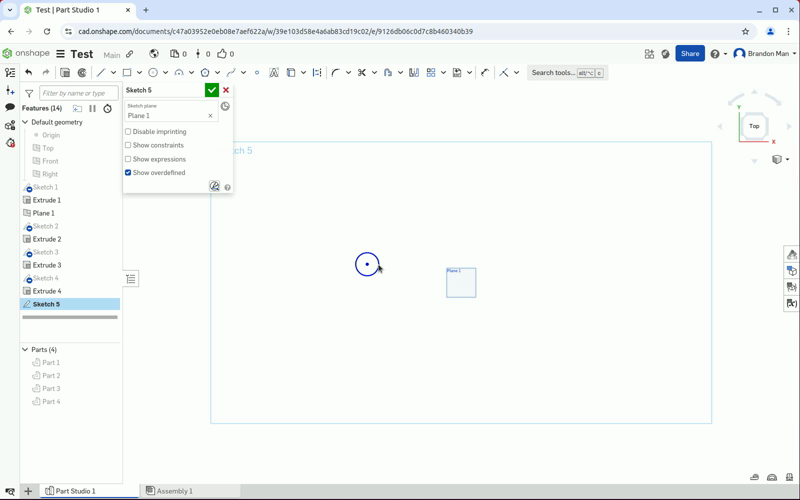
mouse_move(362, 257)
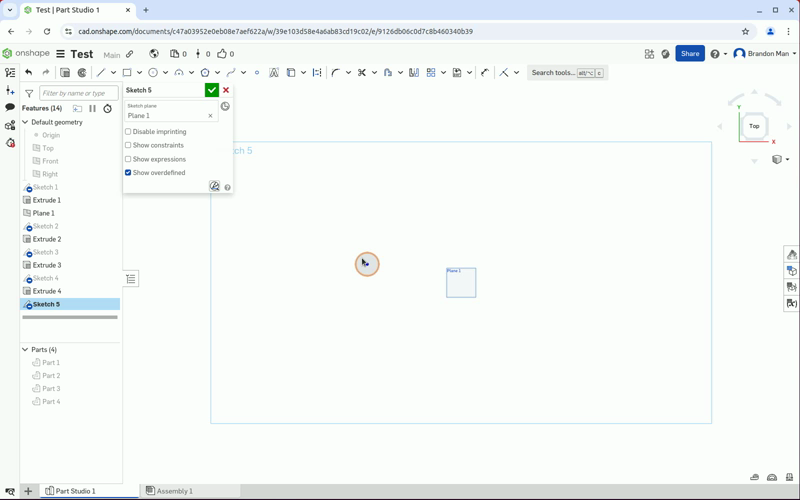
scroll(6)
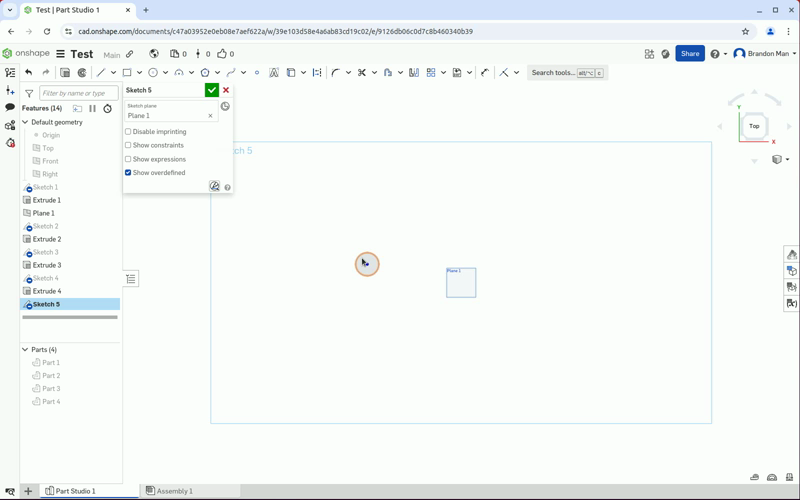
scroll(6)
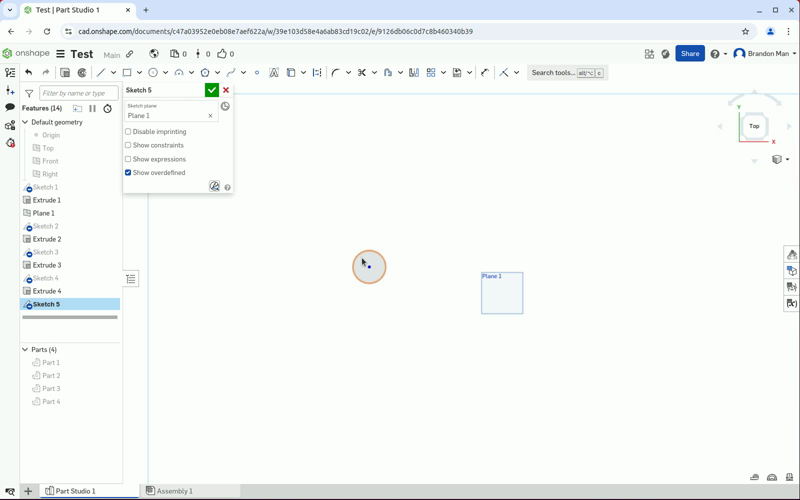
scroll(6)
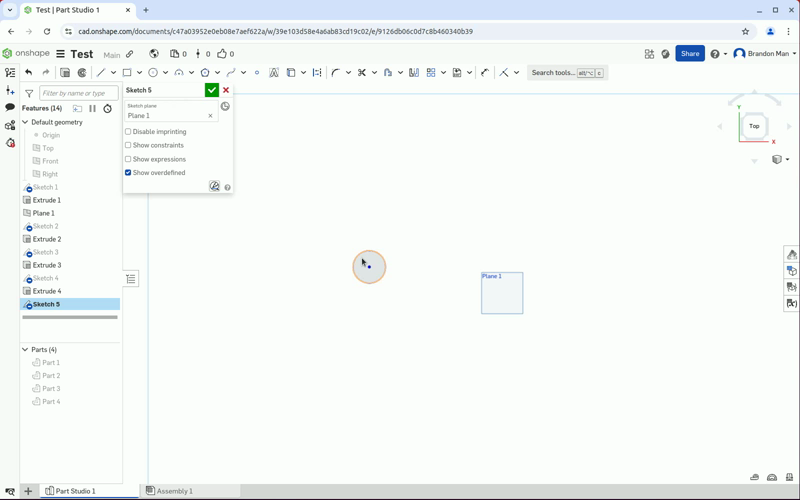
scroll(6)
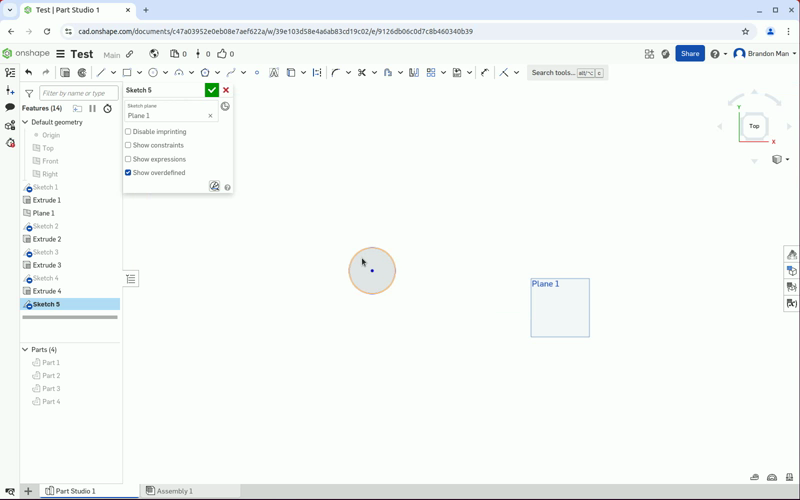
scroll(6)
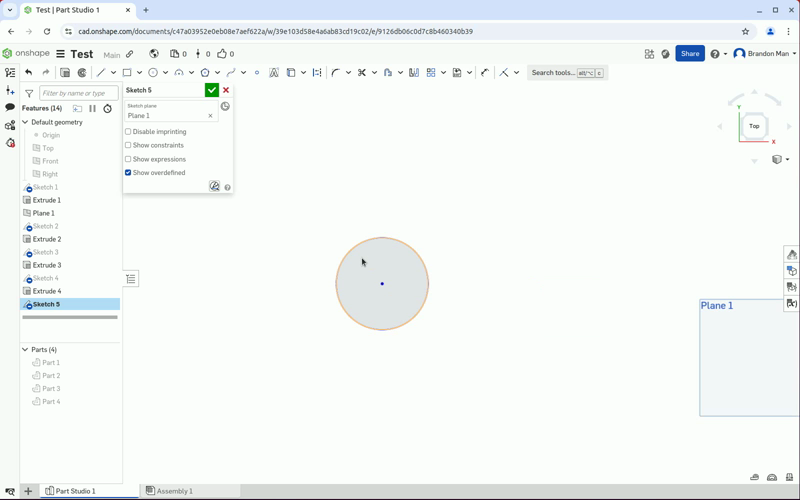
scroll(6)
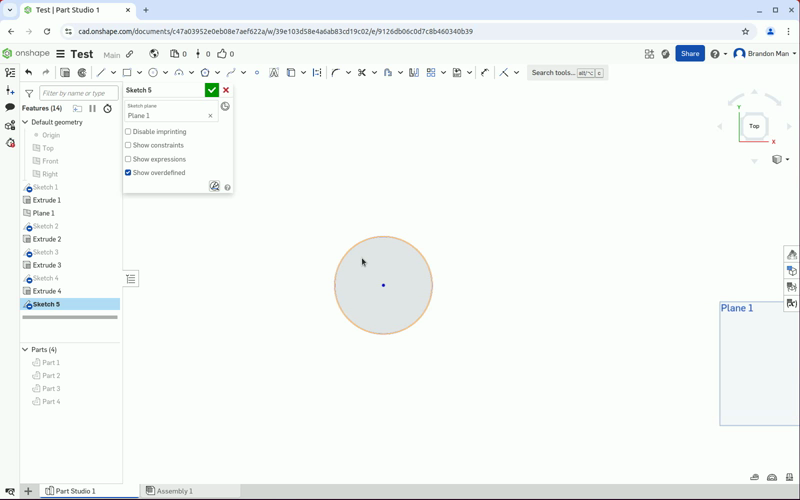
scroll(6)
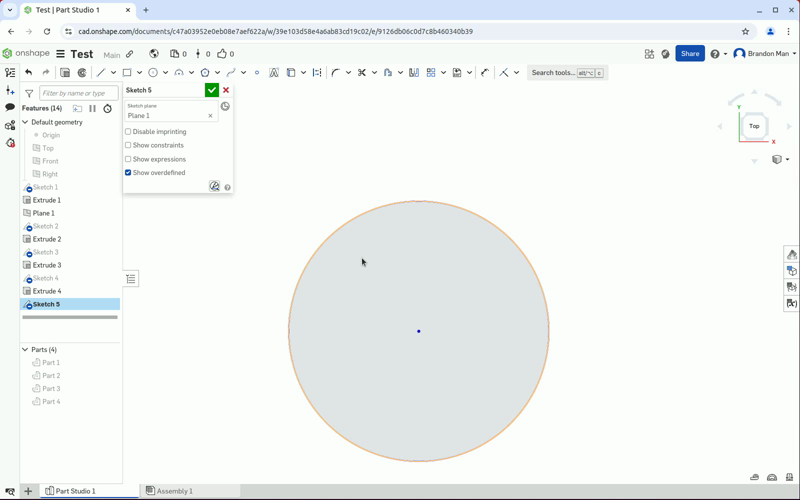
click(362, 257)
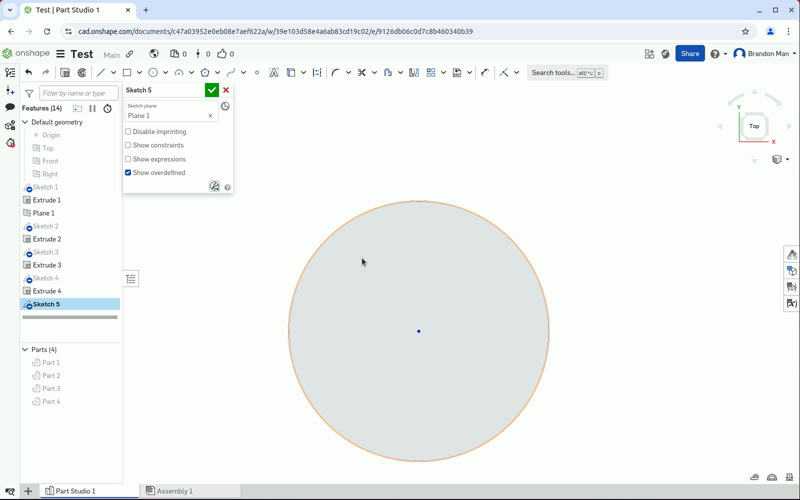
scroll(-6)
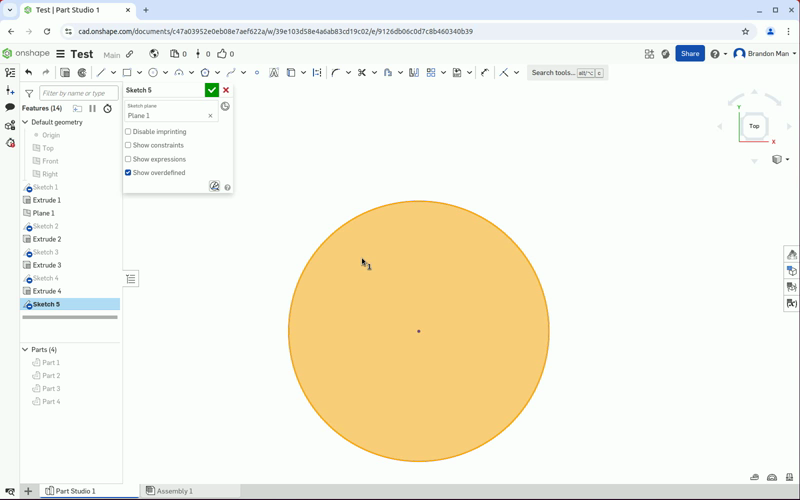
scroll(-6)
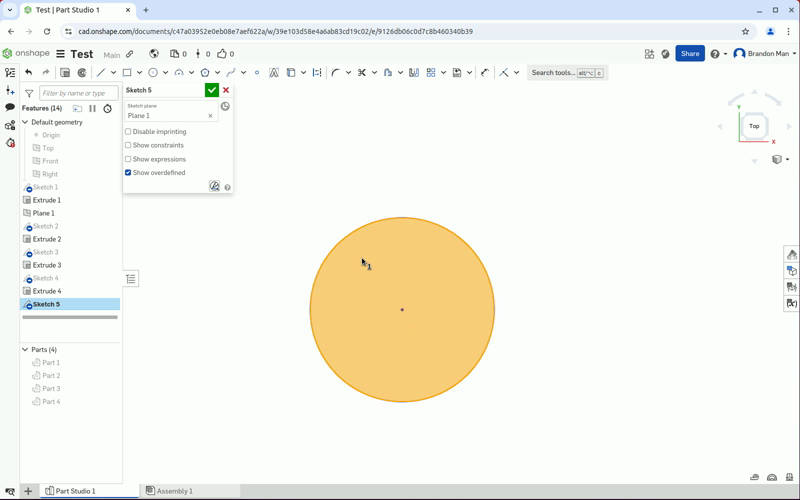
scroll(-6)
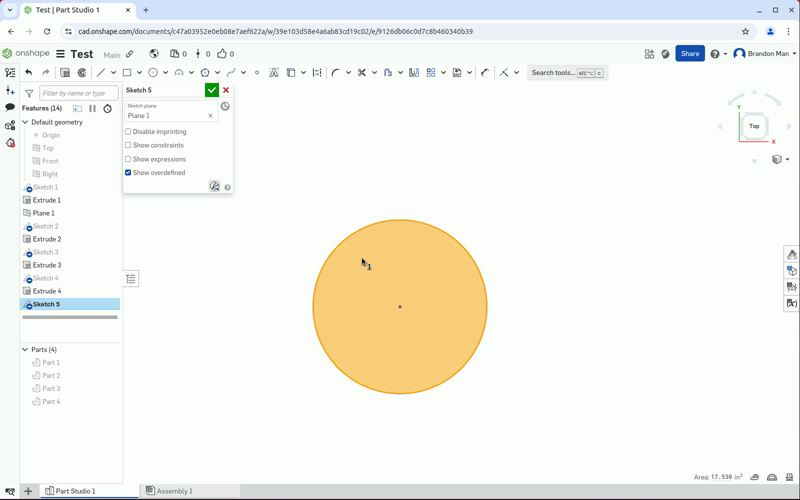
scroll(-6)
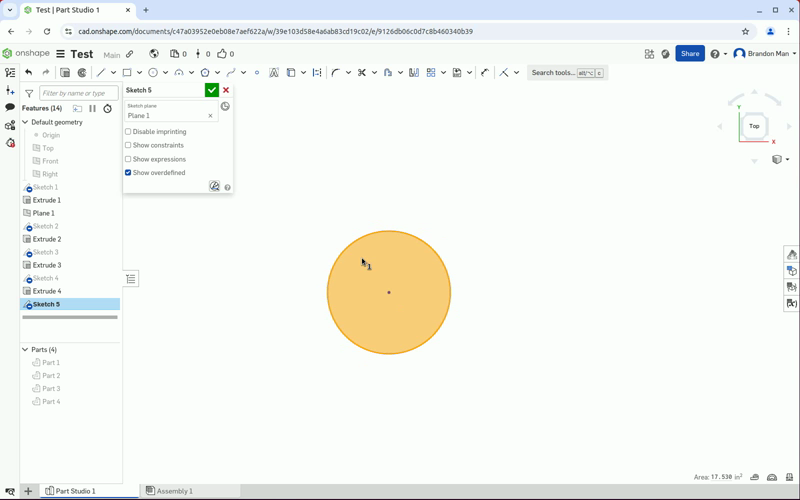
scroll(-6)
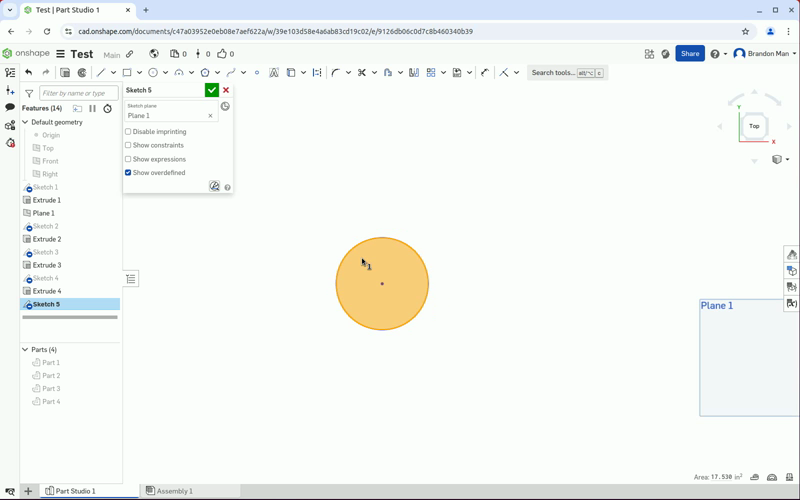
scroll(-6)
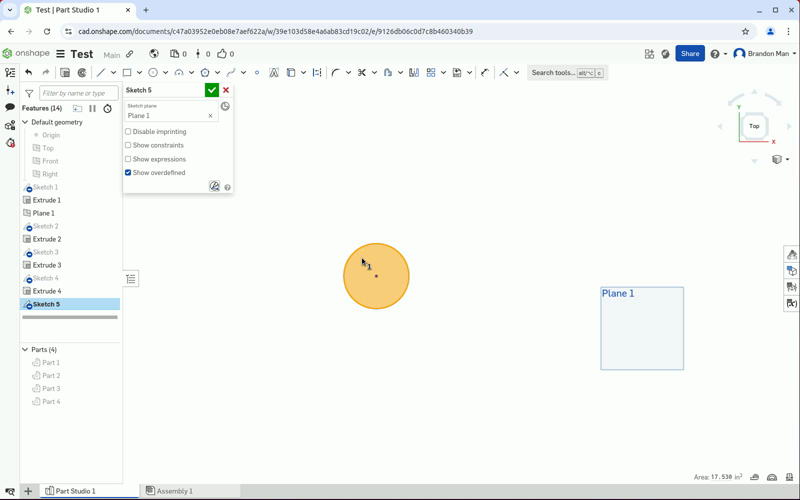
scroll(-6)
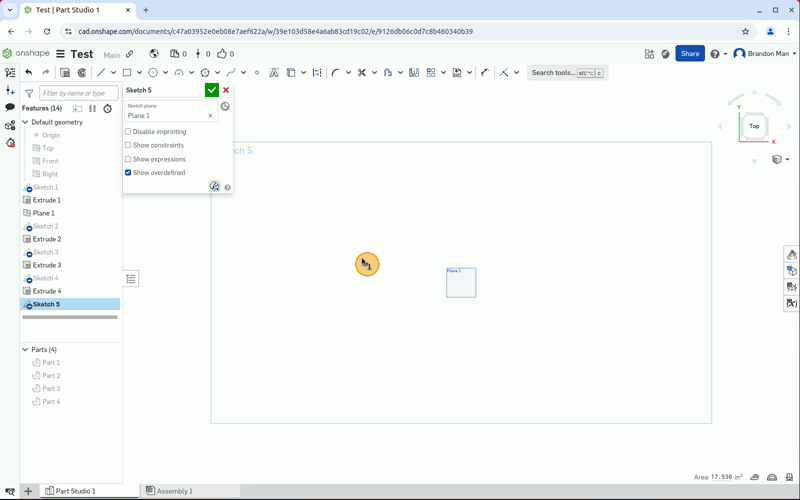
mouse_move(73, 352)
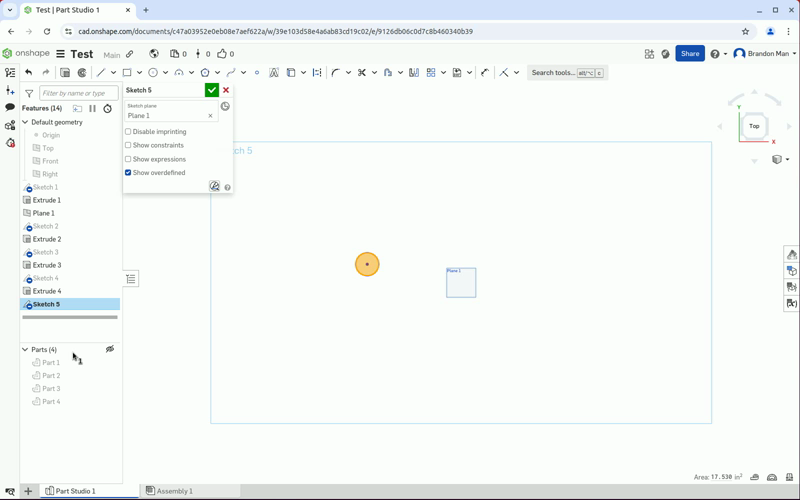
key(shift+y)
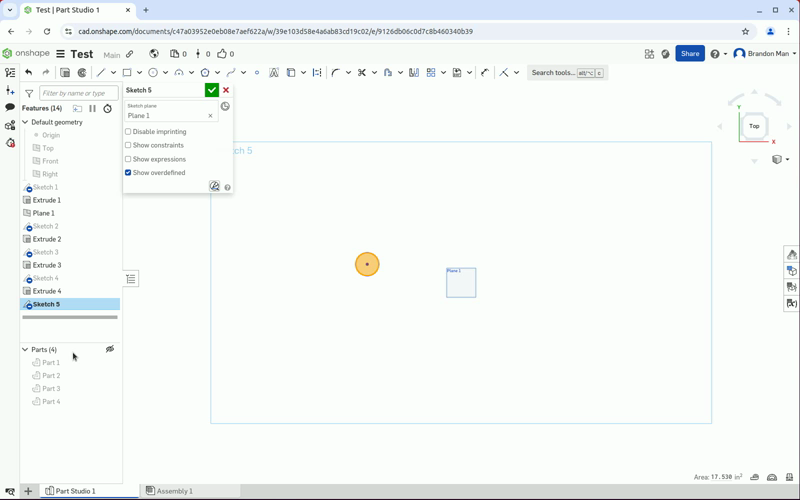
key(shift+e)
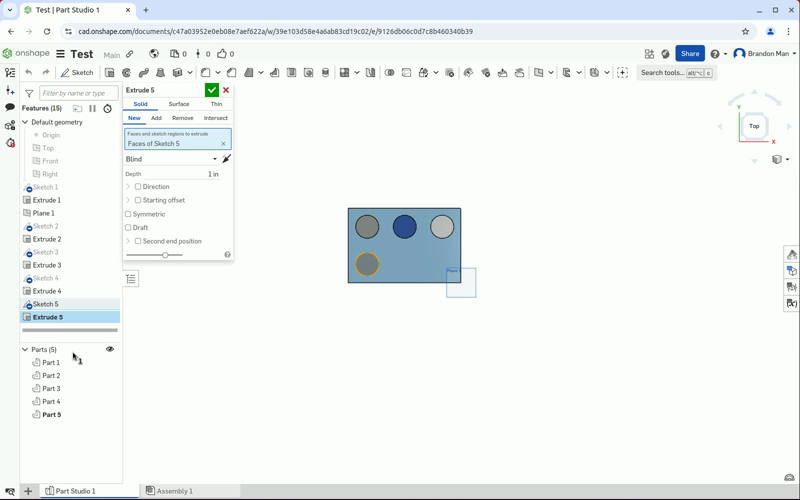
mouse_move(143, 106)
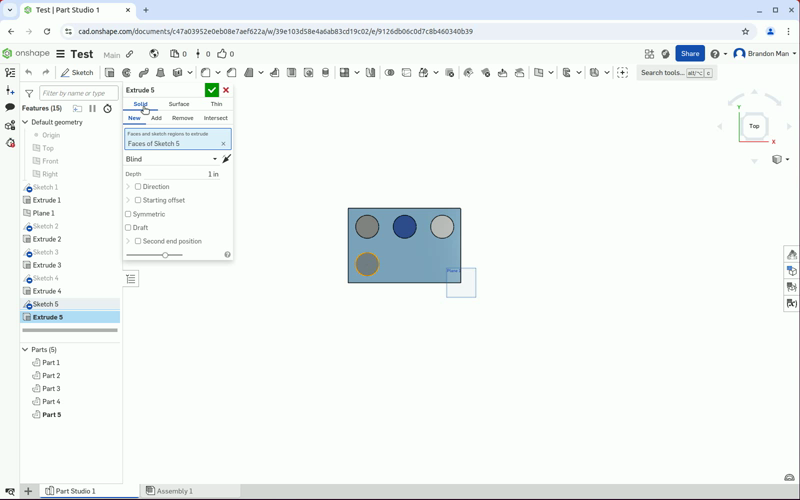
click(143, 106)
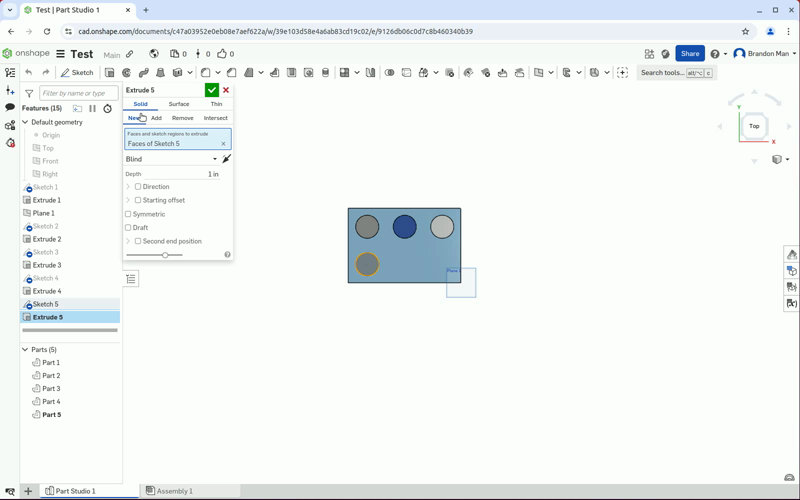
mouse_move(137, 120)
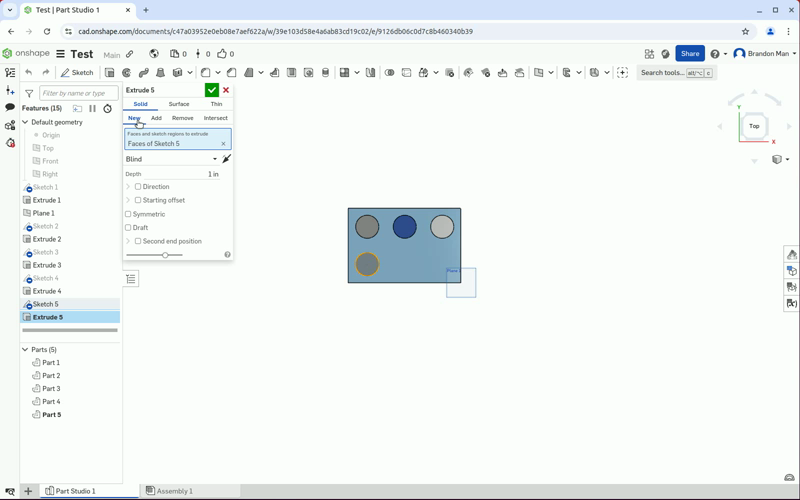
click(137, 120)
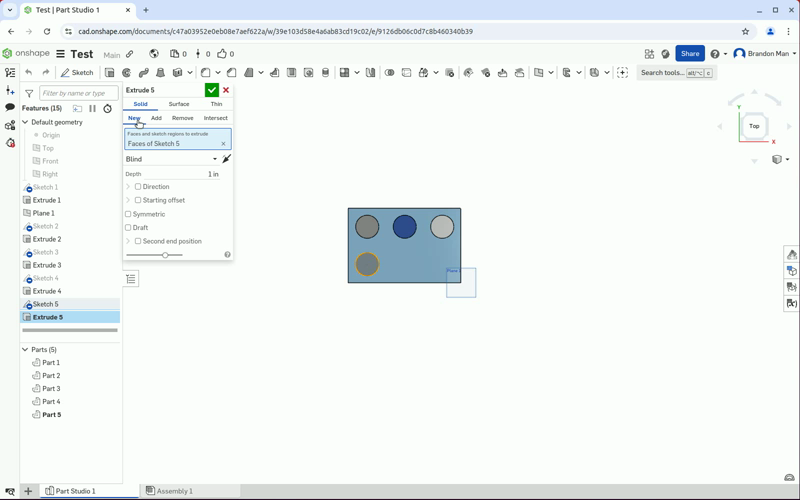
key(tab, 4)
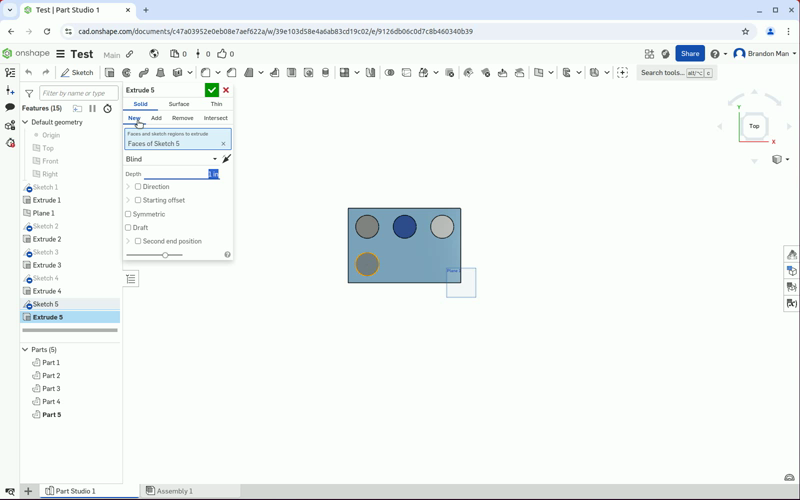
text(1.685)
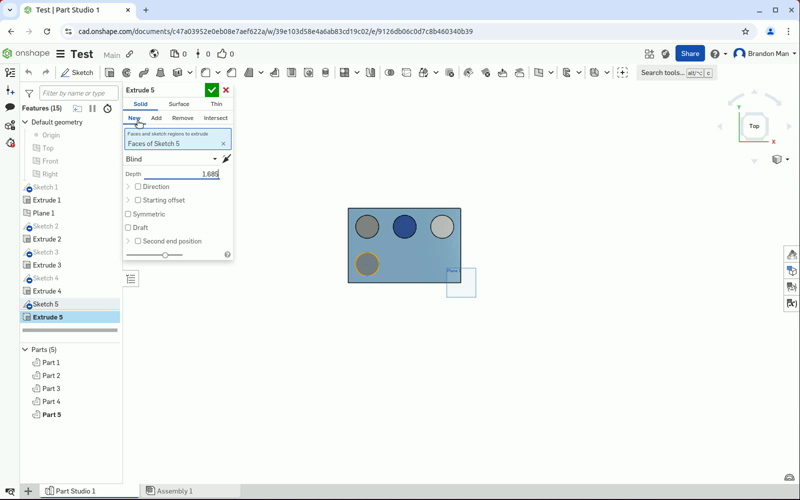
key(enter)
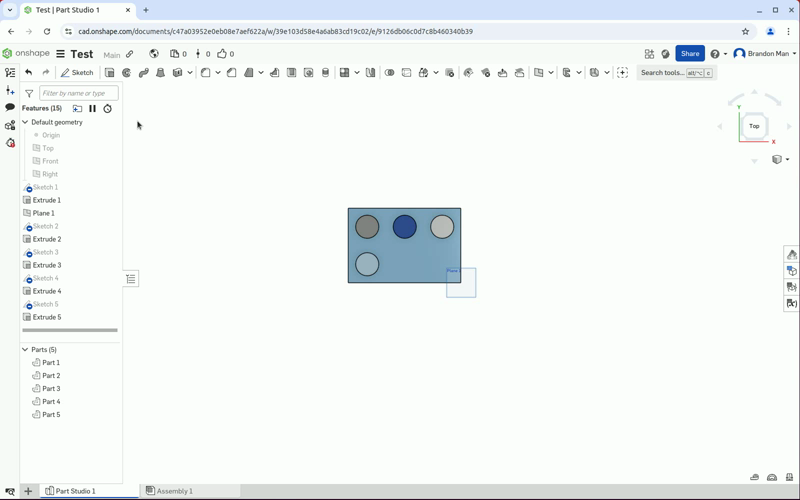
key(shift+h)
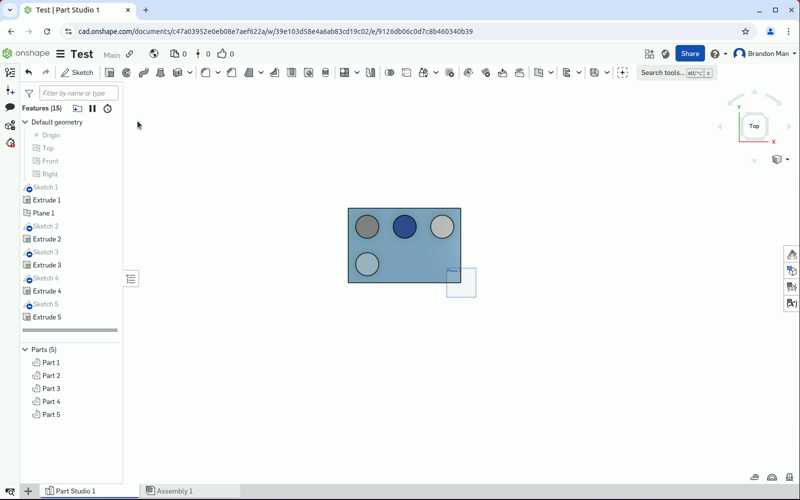
key(shift+h)
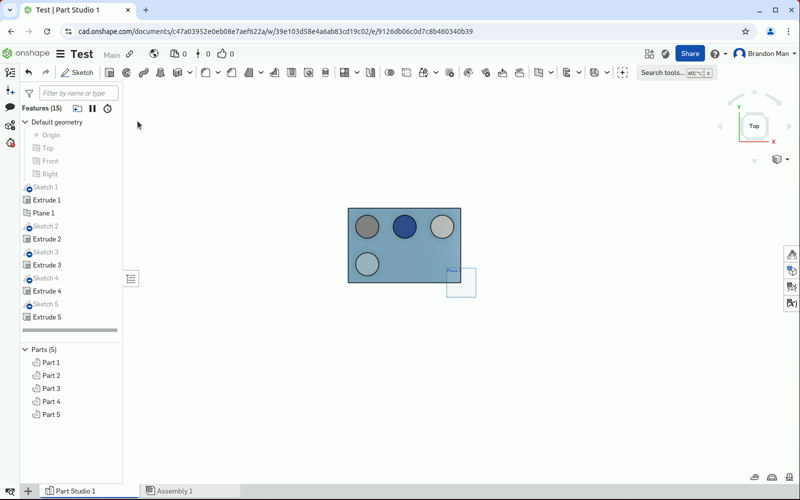
mouse_move(73, 189)
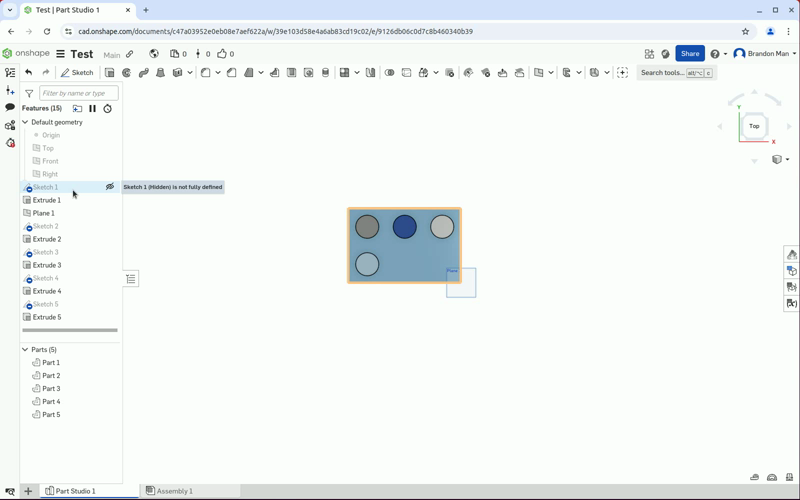
click(73, 189)
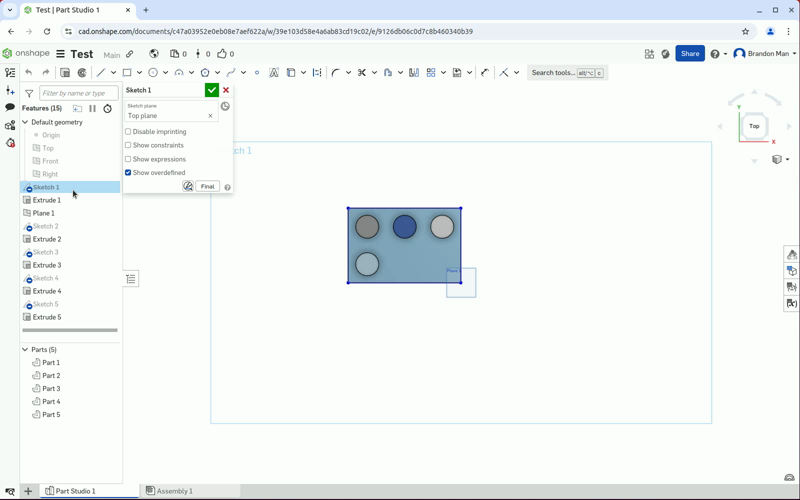
mouse_move(229, 92)
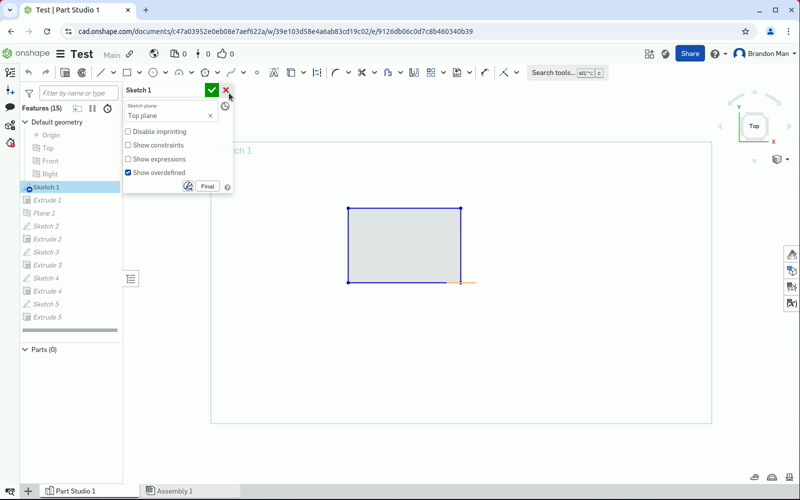
click(229, 92)
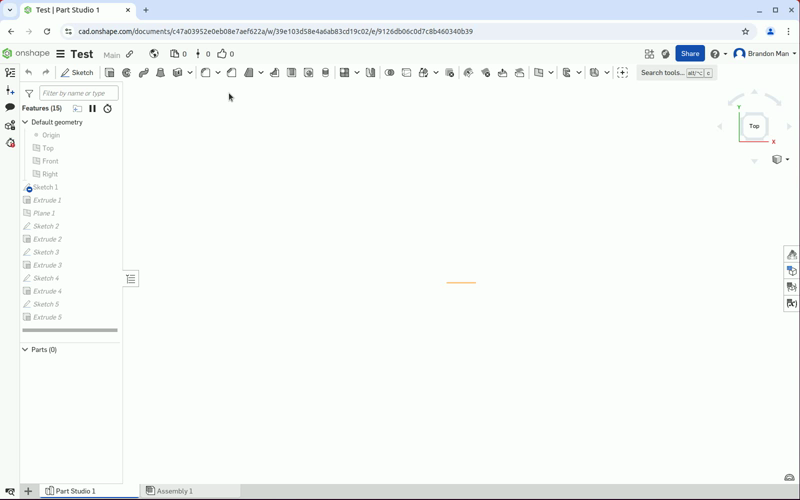
key(shift+s)
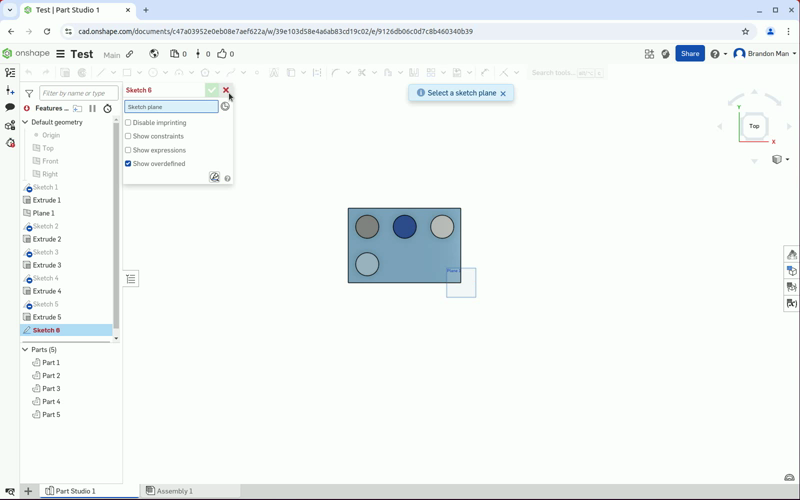
mouse_move(69, 215)
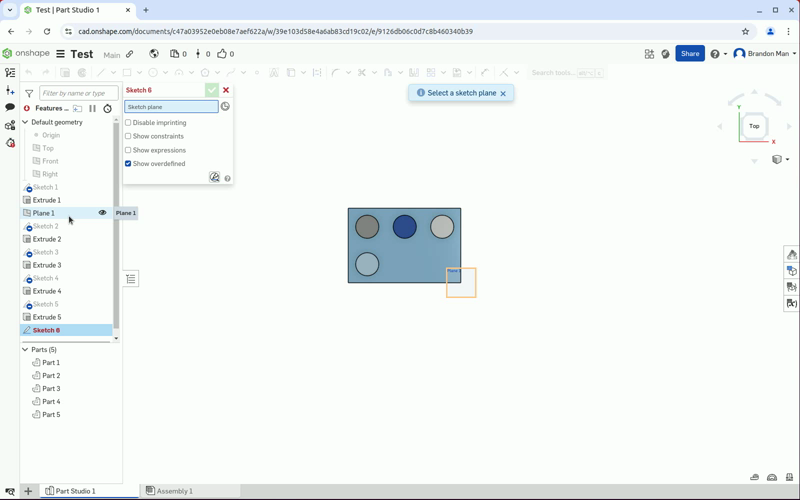
click(69, 215)
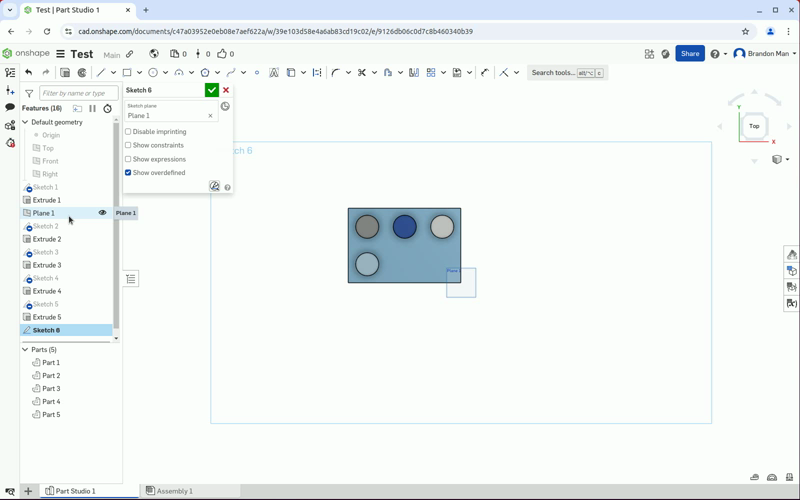
mouse_move(73, 352)
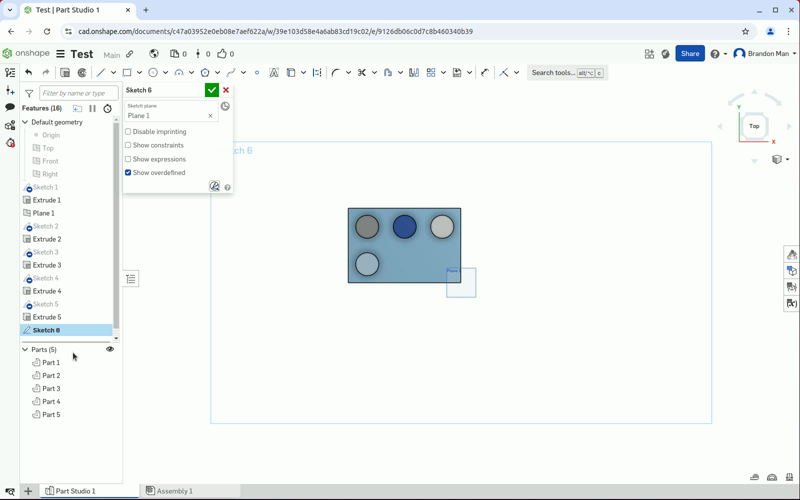
key(y)
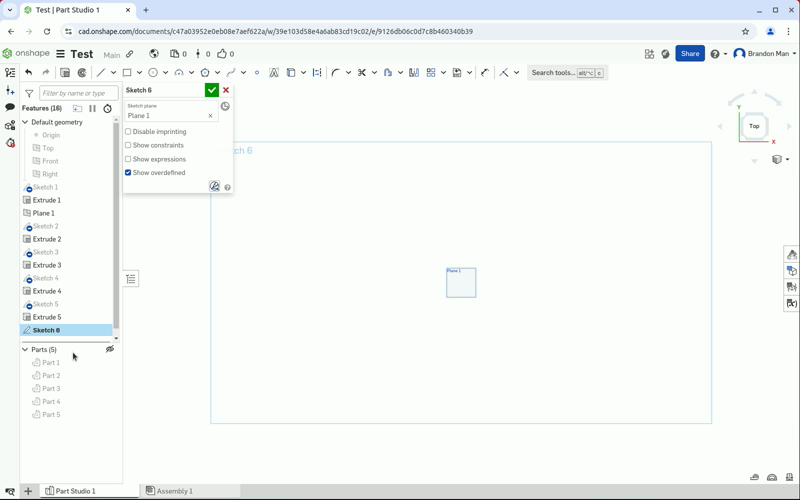
key(c)
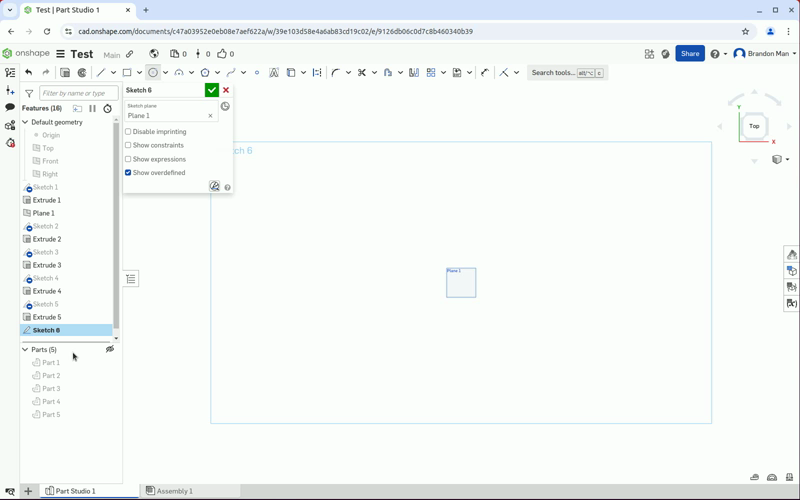
key_down(shift)
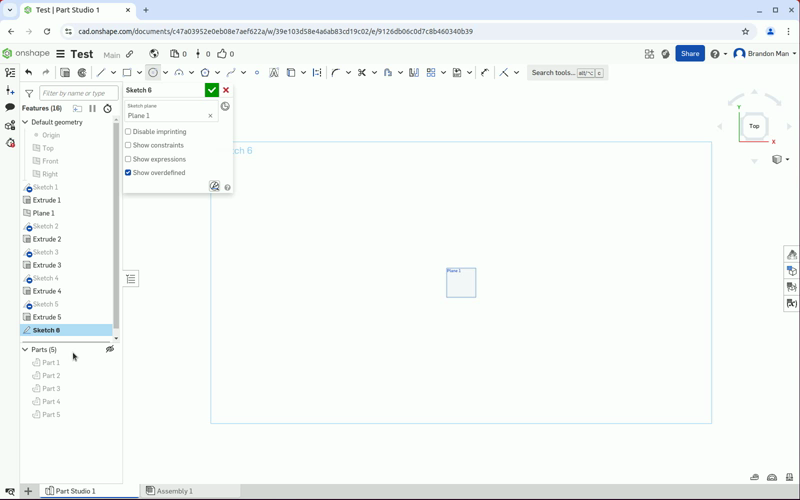
mouse_move(404, 264)
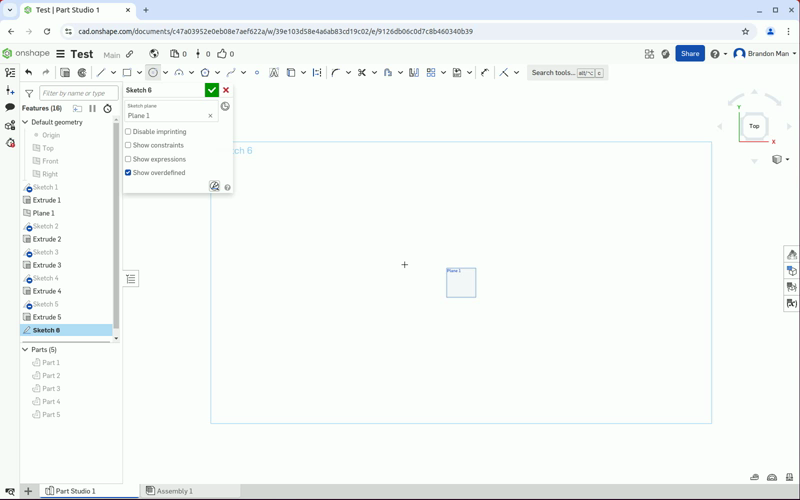
click(404, 264)
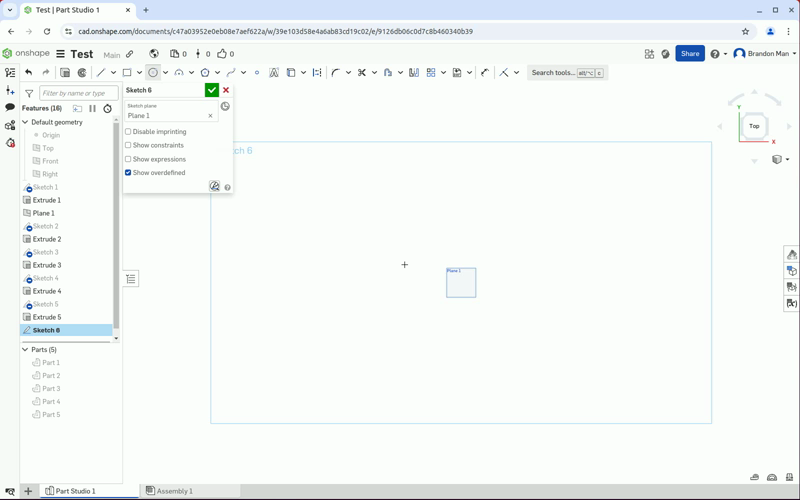
key_up(shift)
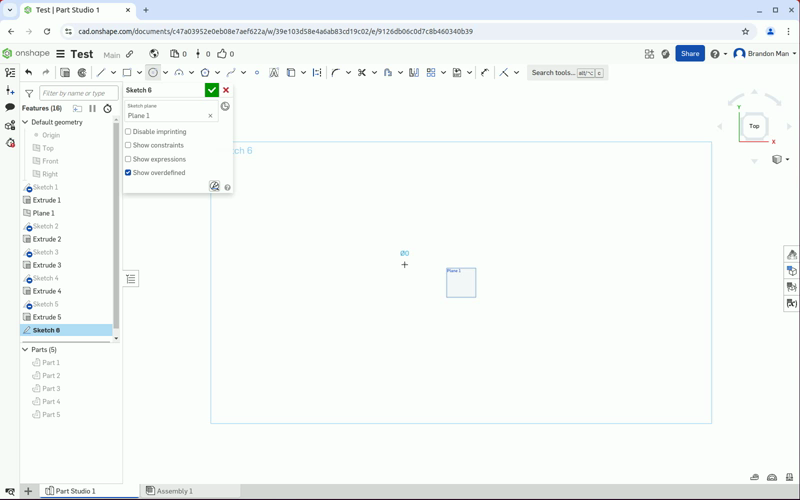
mouse_move(416, 264)
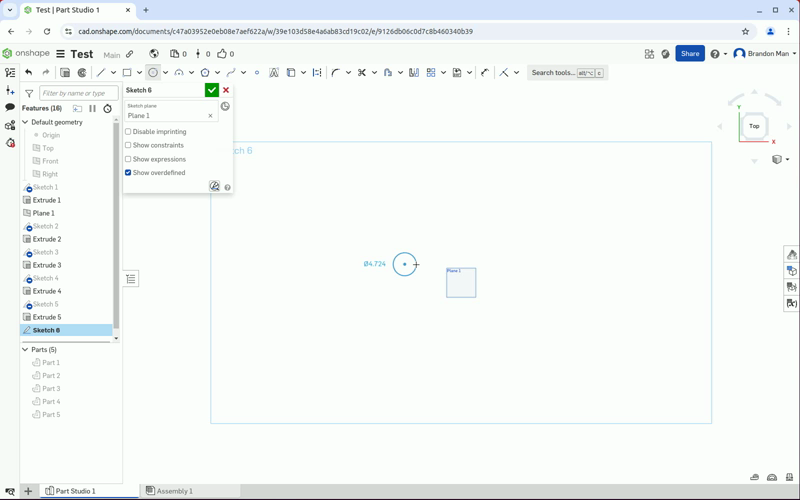
click(416, 264)
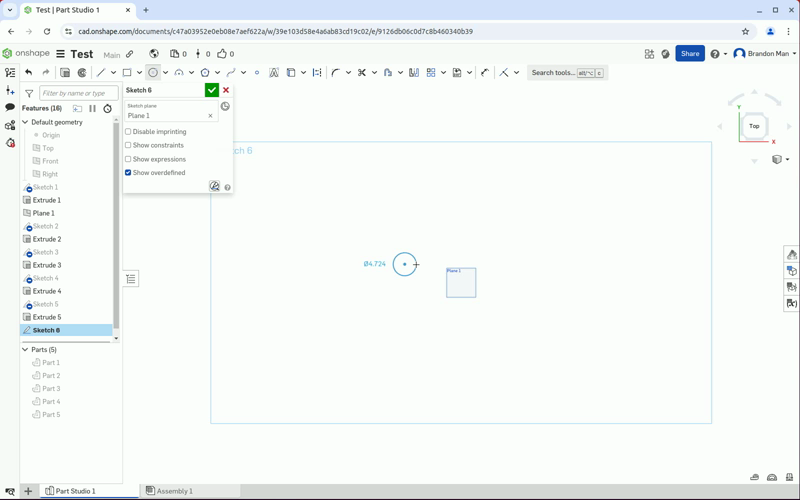
key(esc)
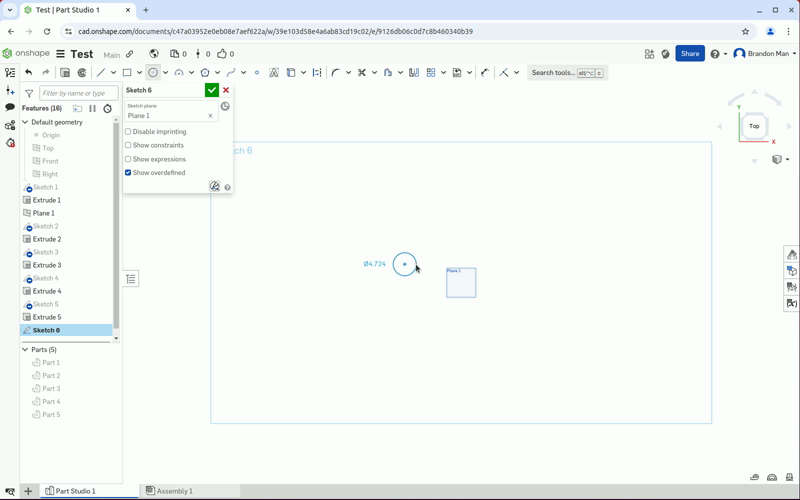
mouse_move(415, 267)
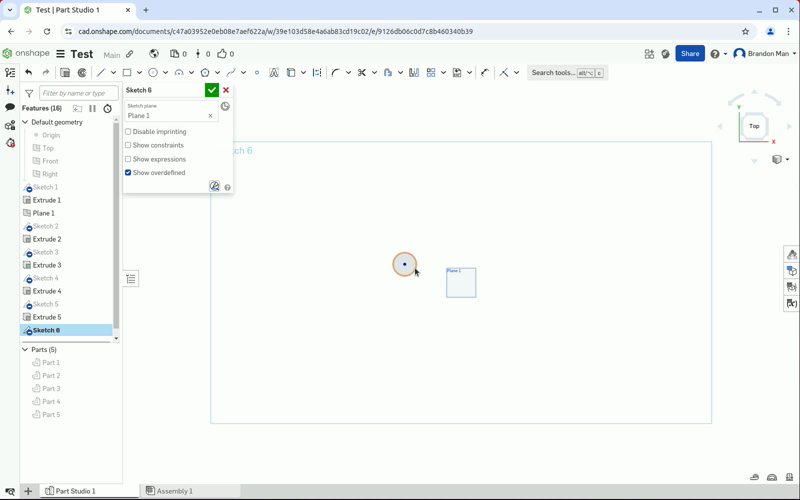
scroll(6)
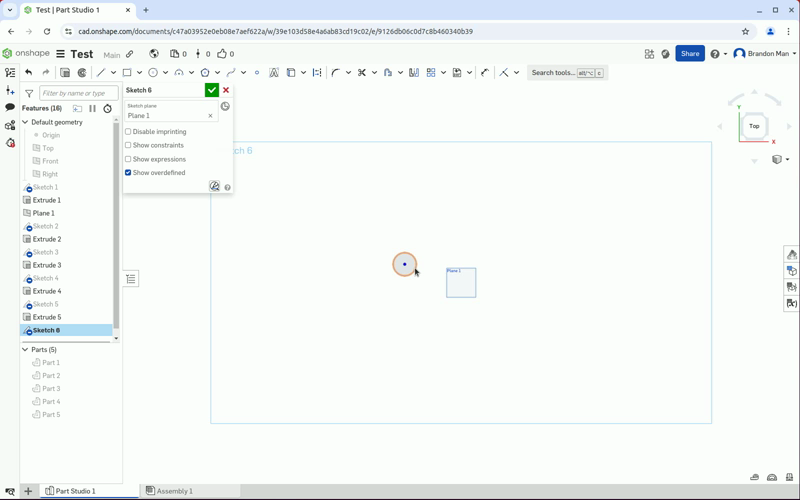
scroll(6)
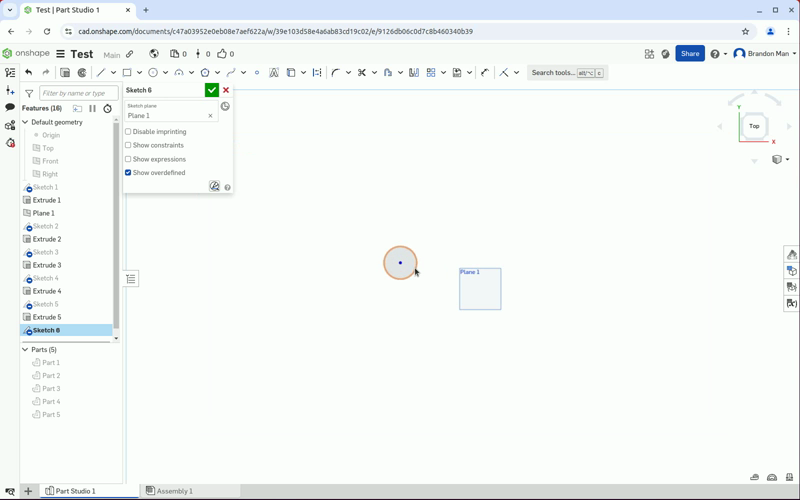
scroll(6)
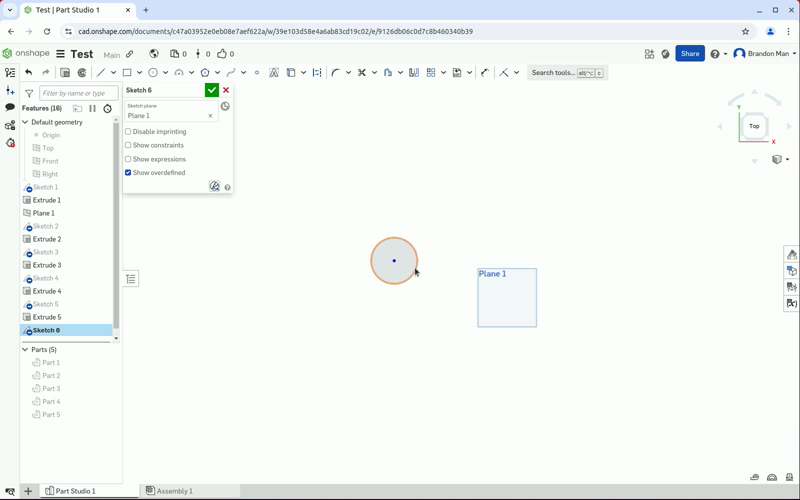
scroll(6)
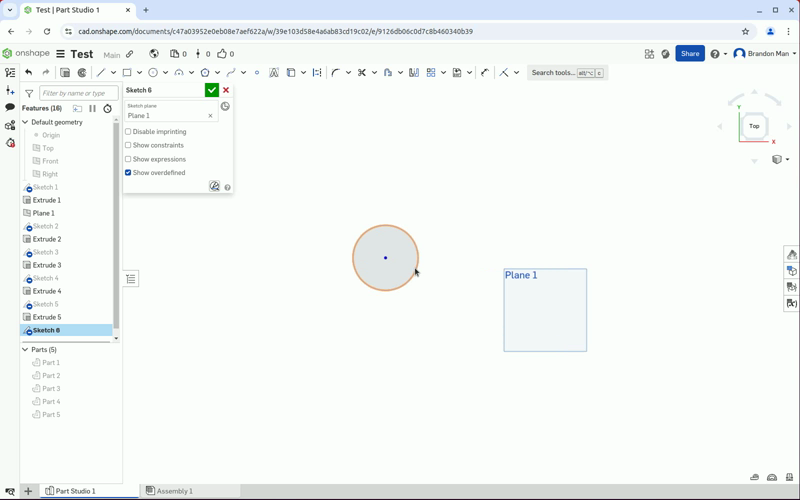
scroll(6)
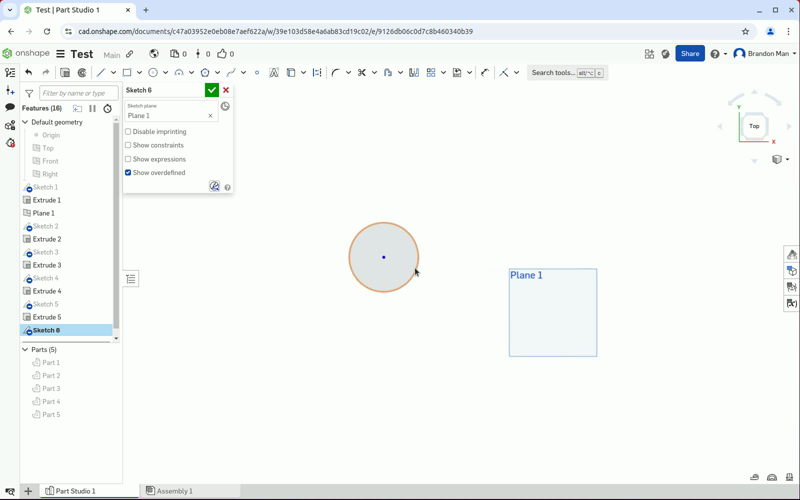
scroll(6)
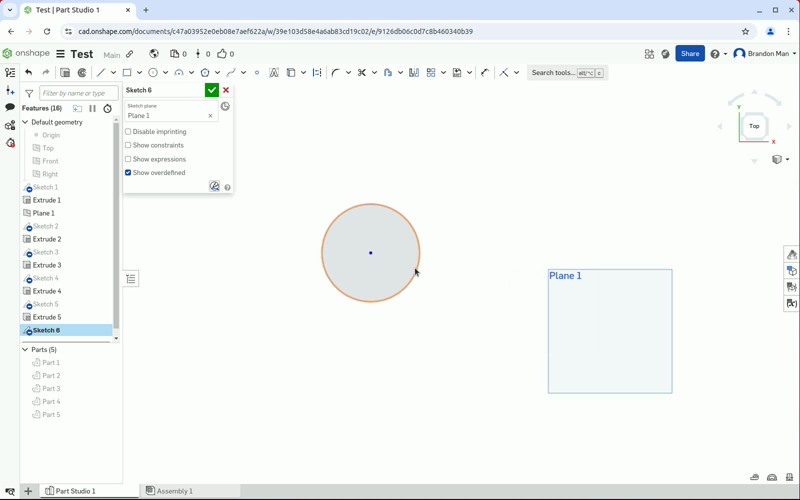
scroll(6)
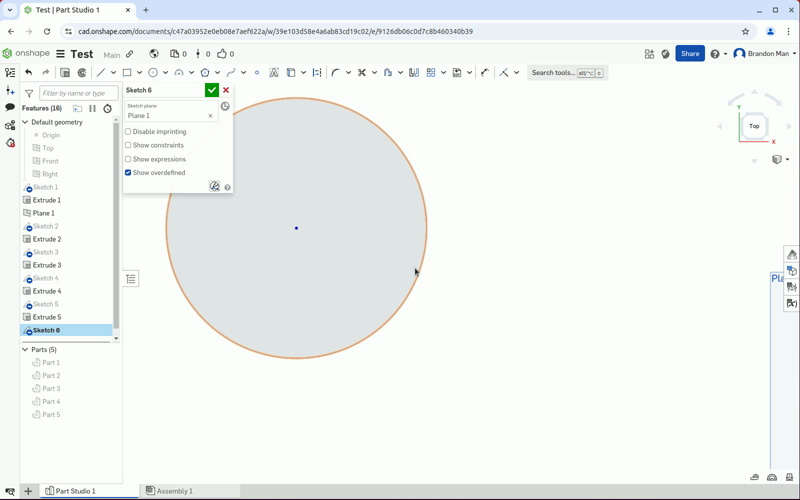
click(415, 267)
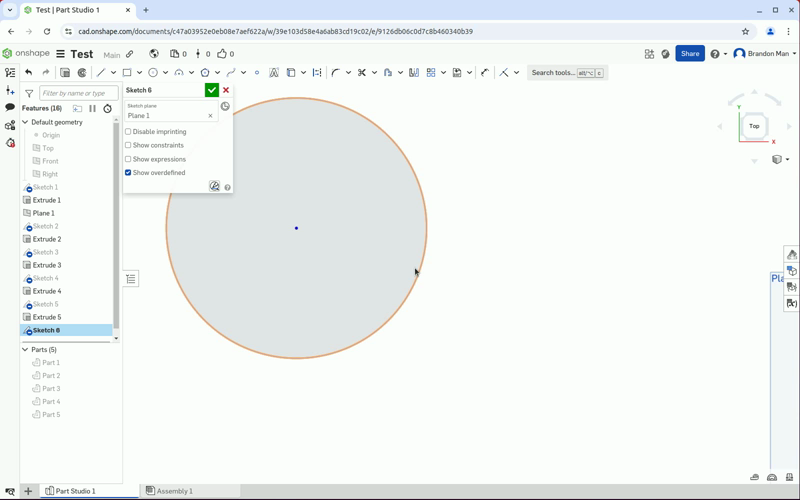
scroll(-6)
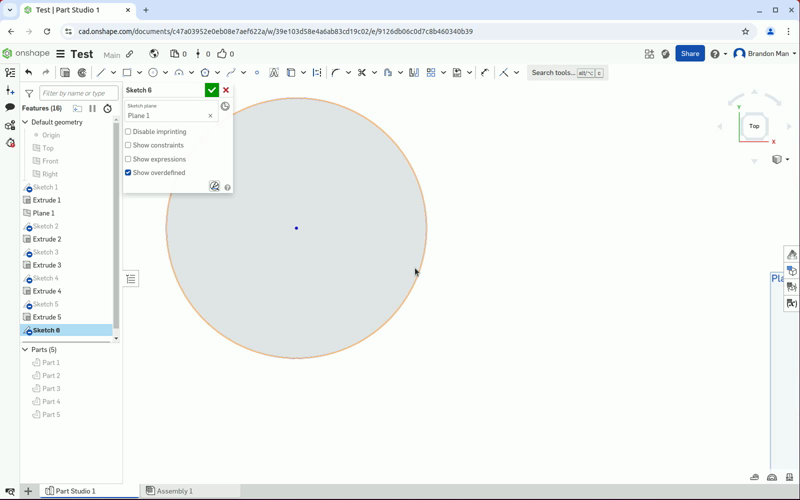
scroll(-6)
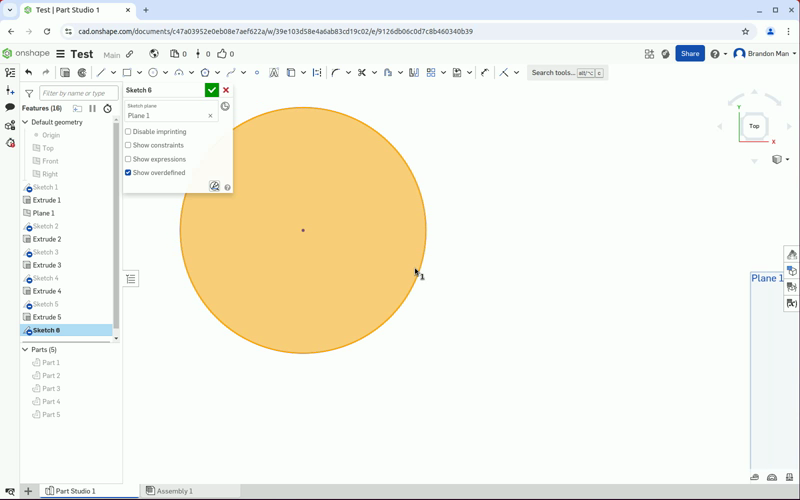
scroll(-6)
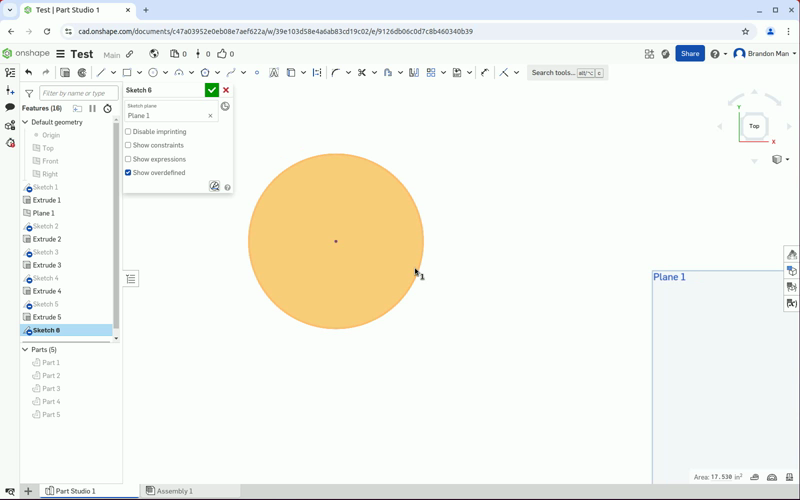
scroll(-6)
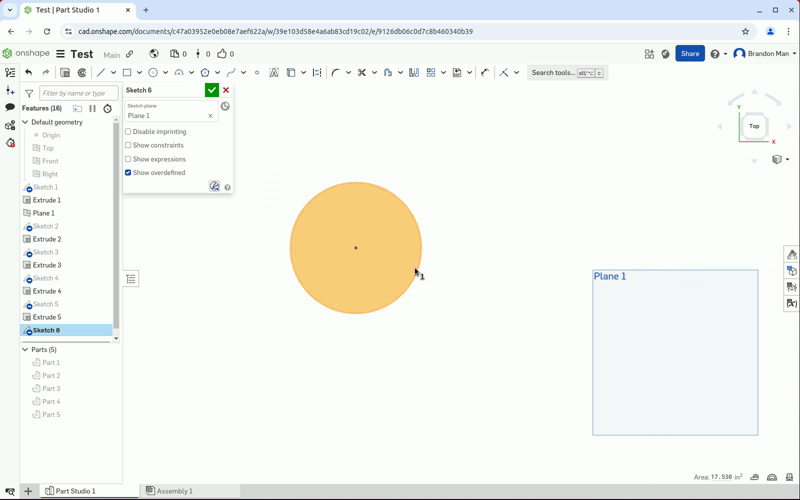
scroll(-6)
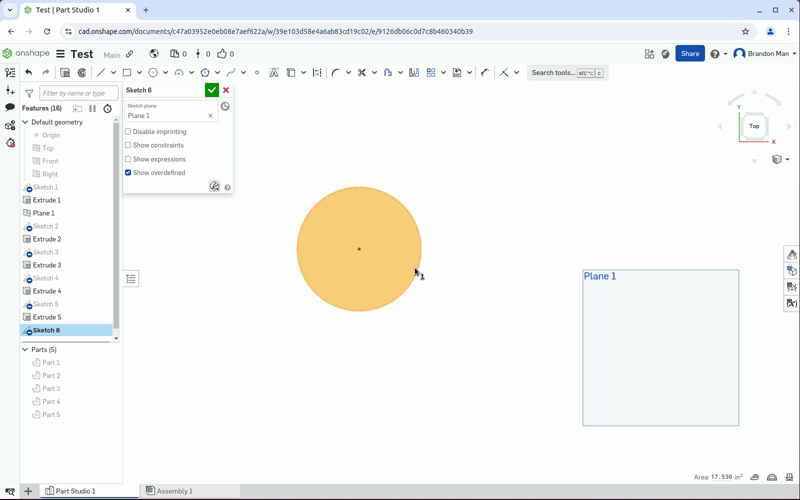
scroll(-6)
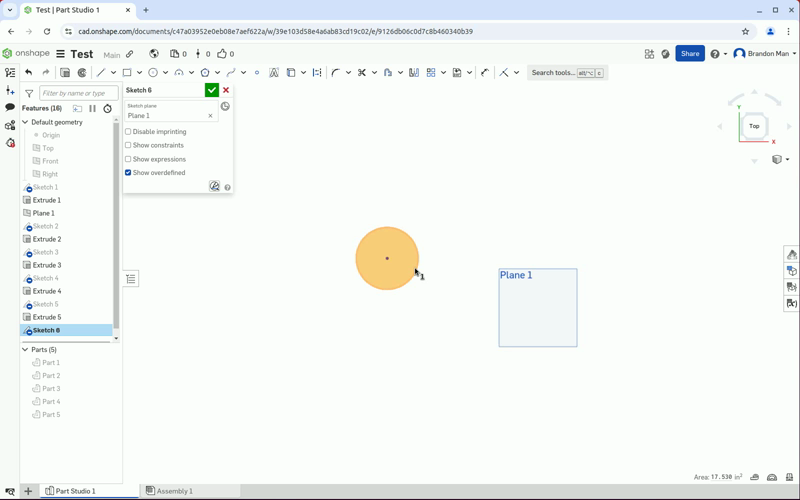
scroll(-6)
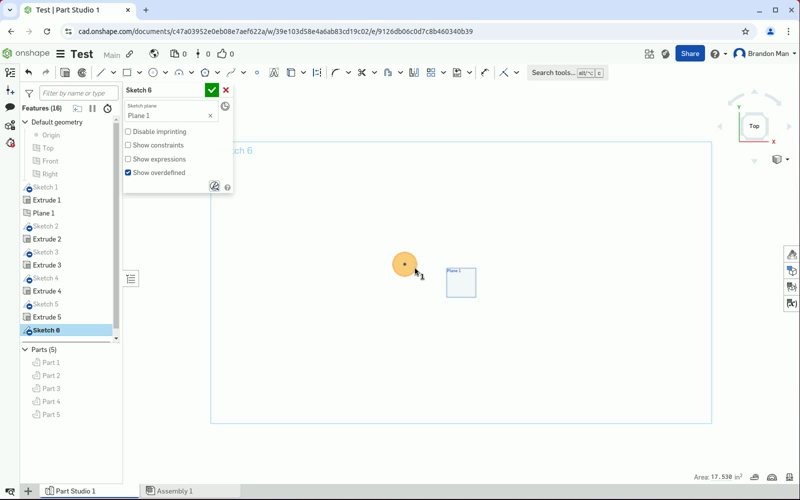
mouse_move(73, 352)
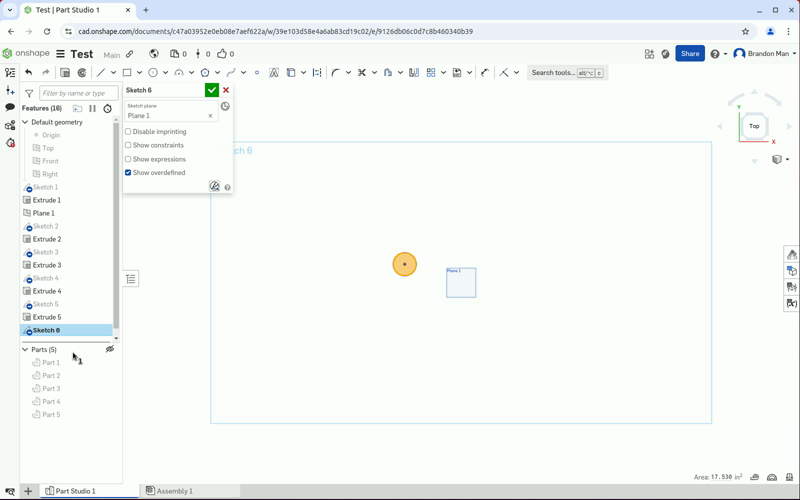
key(shift+y)
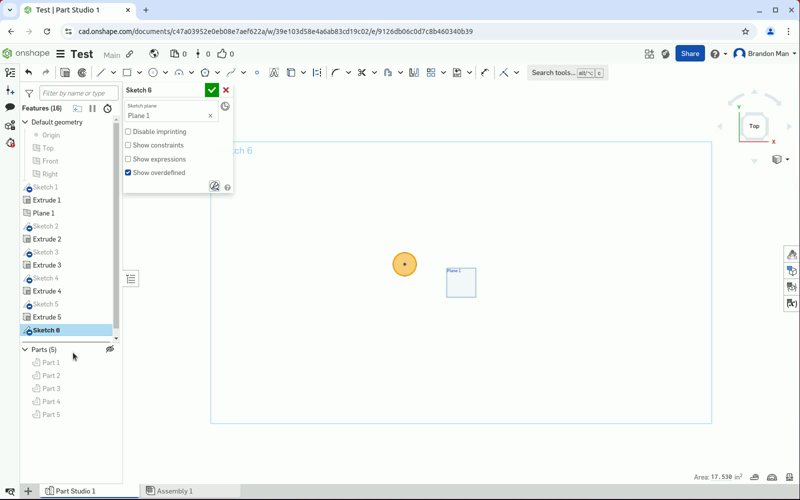
key(shift+e)
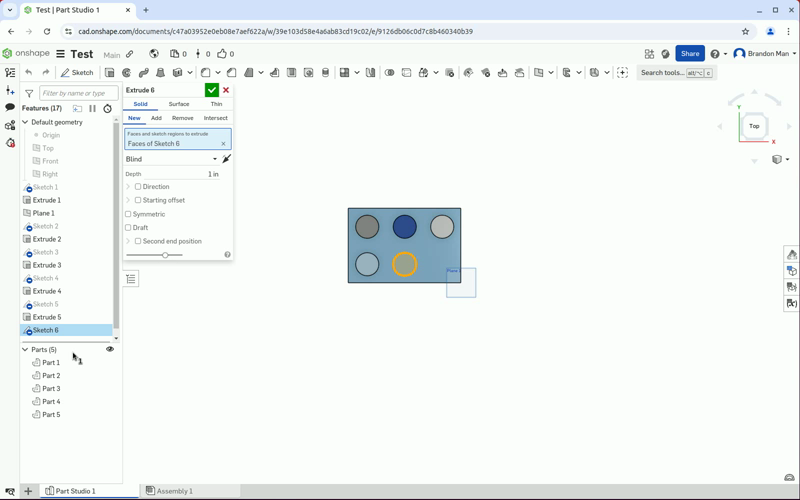
mouse_move(143, 106)
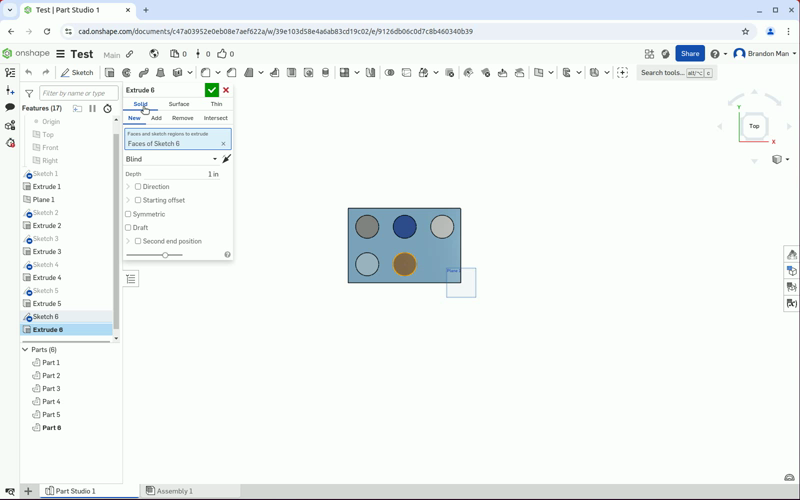
click(143, 106)
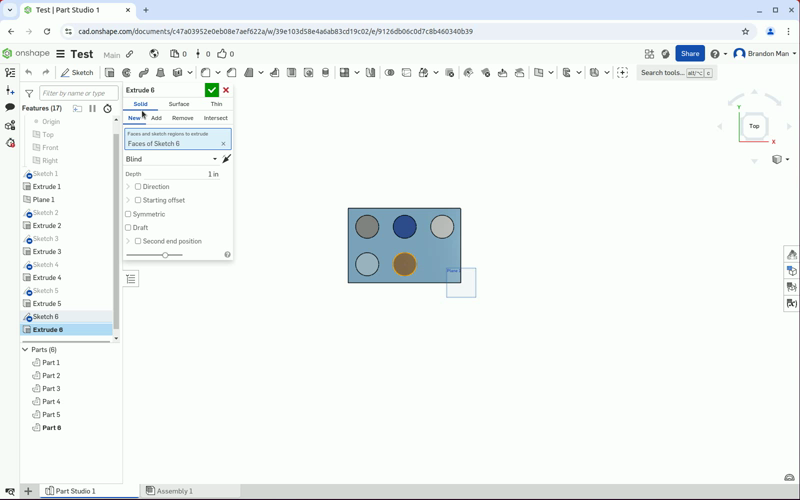
mouse_move(137, 120)
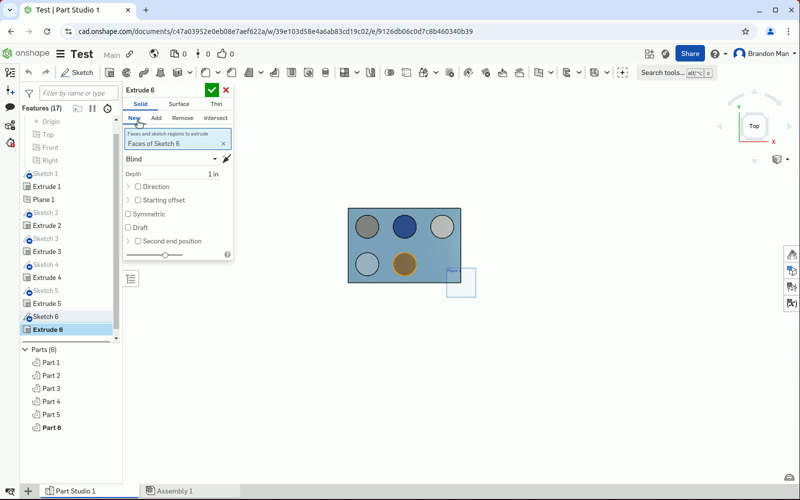
click(137, 120)
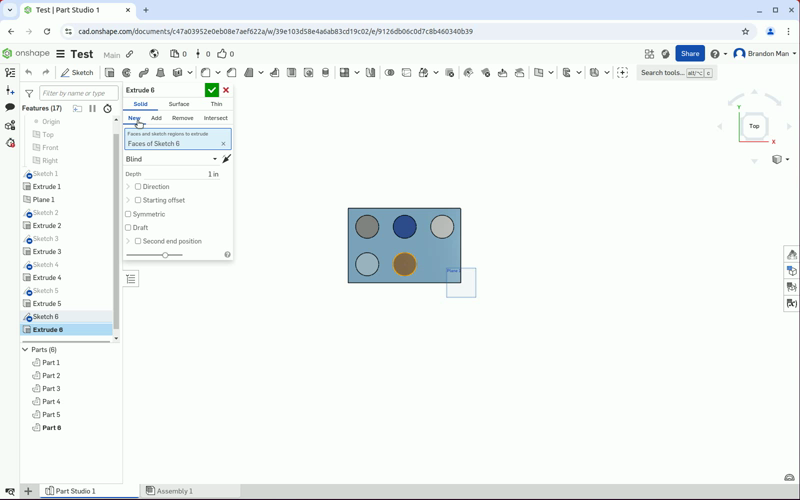
key(tab, 4)
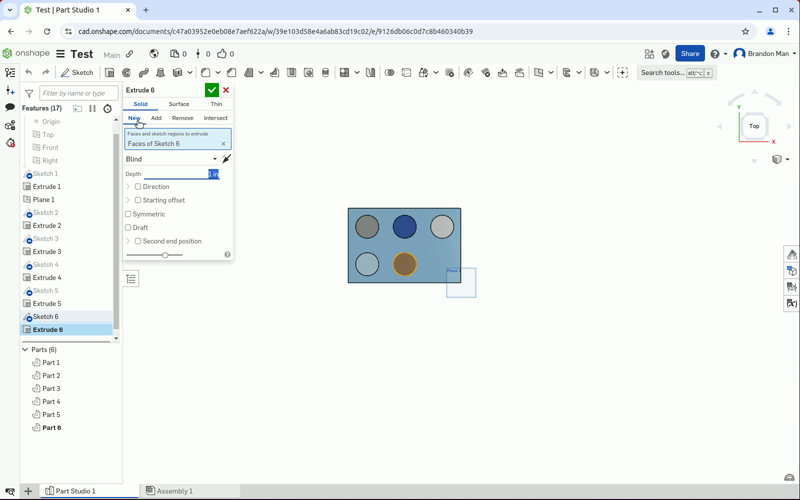
text(1.685)
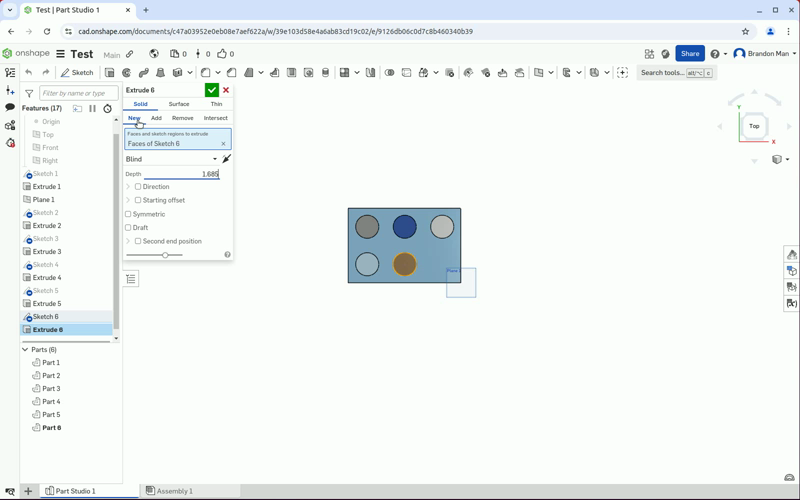
key(enter)
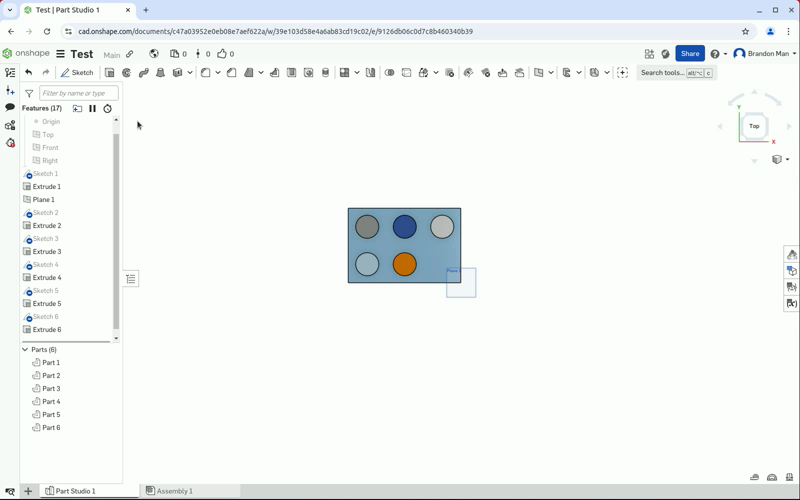
key(shift+h)
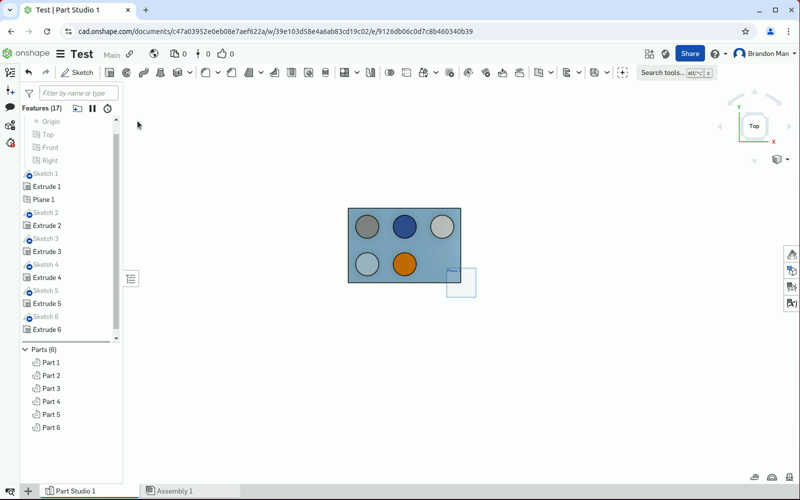
key(shift+h)
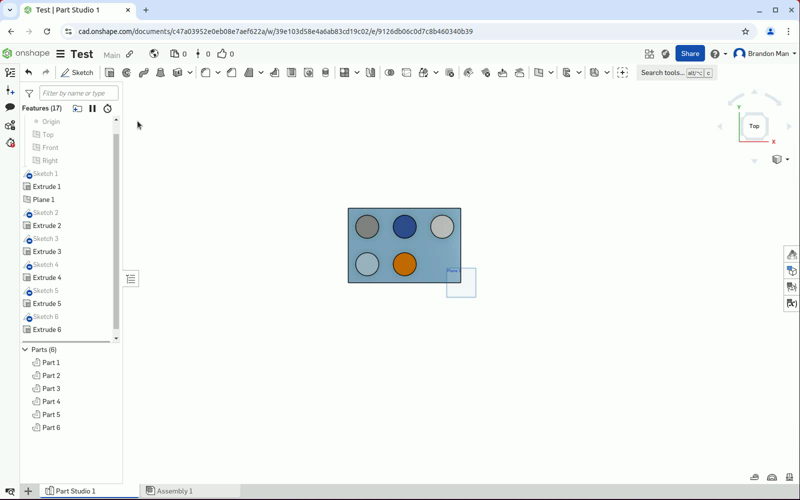
mouse_move(69, 176)
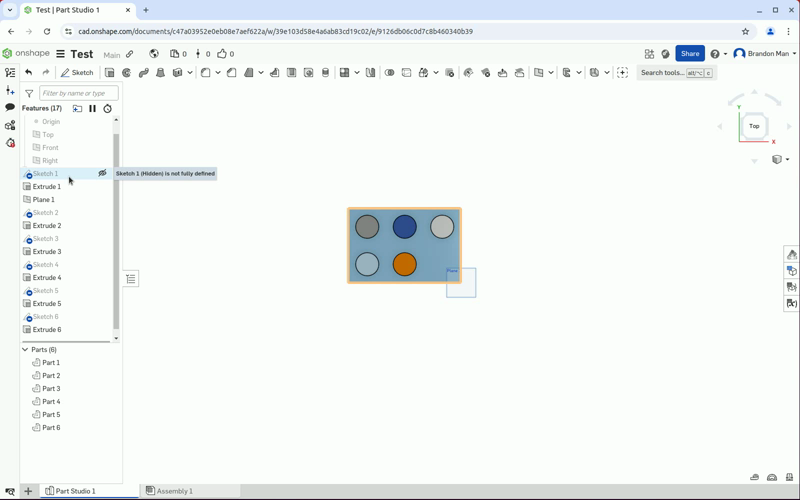
click(69, 176)
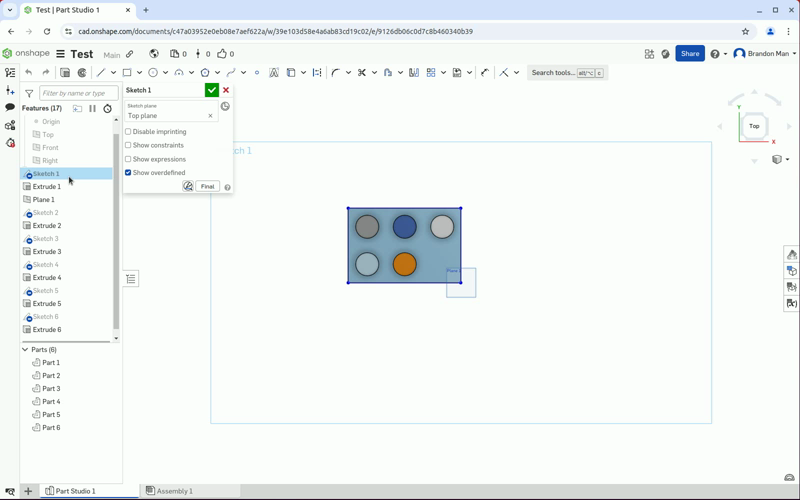
mouse_move(229, 92)
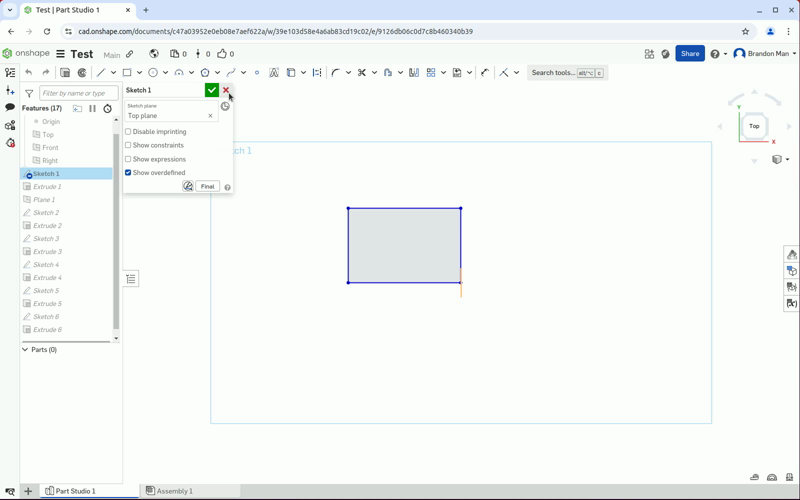
click(229, 92)
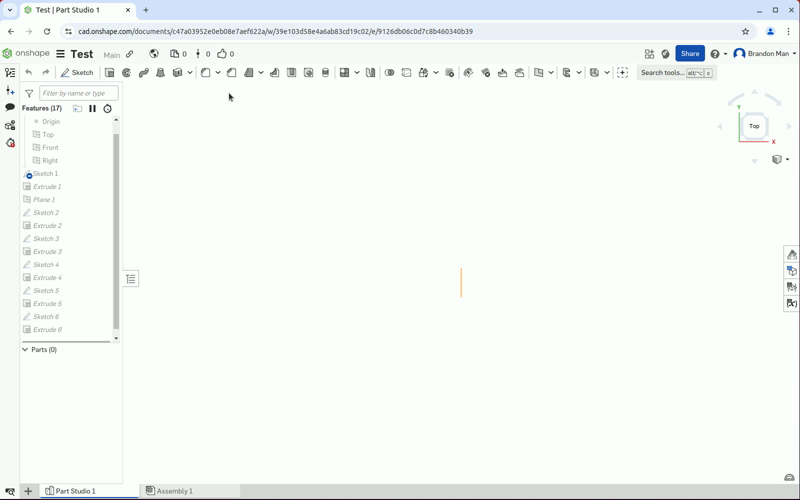
key(shift+s)
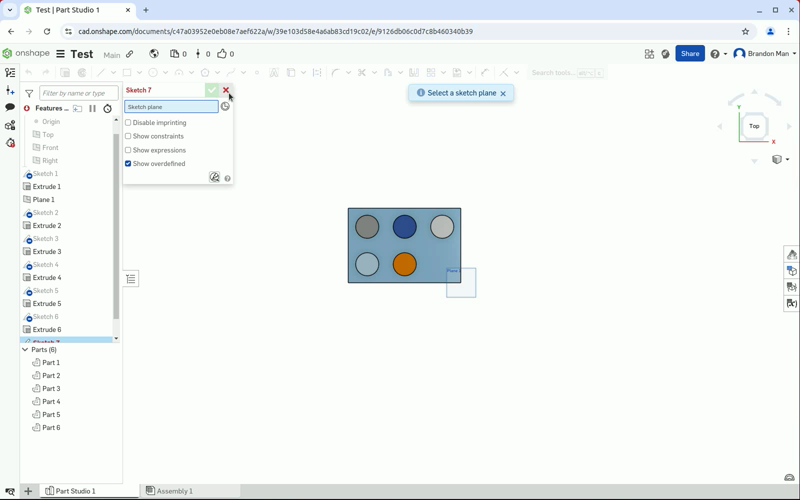
mouse_move(69, 189)
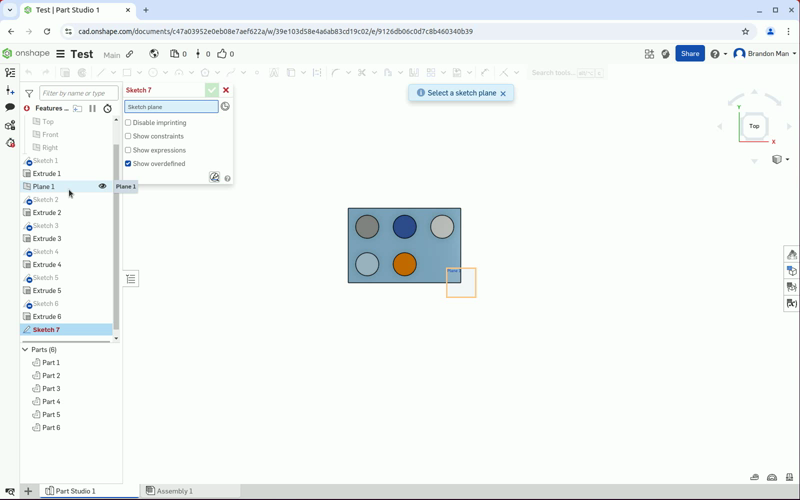
click(69, 189)
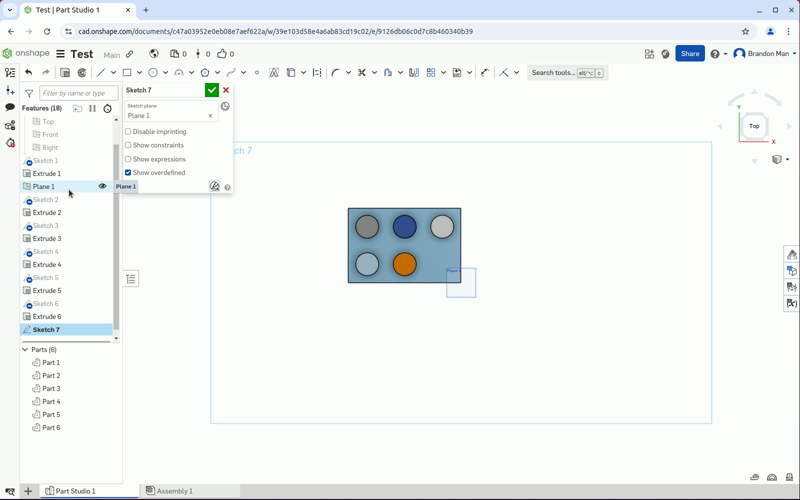
mouse_move(73, 352)
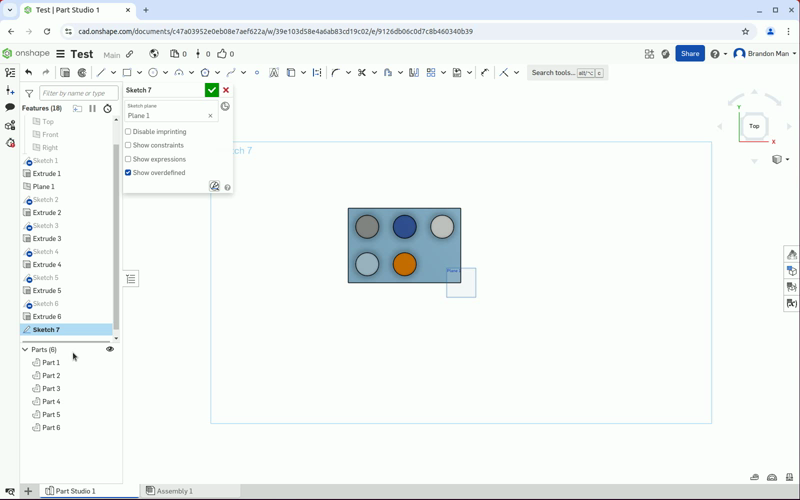
key(y)
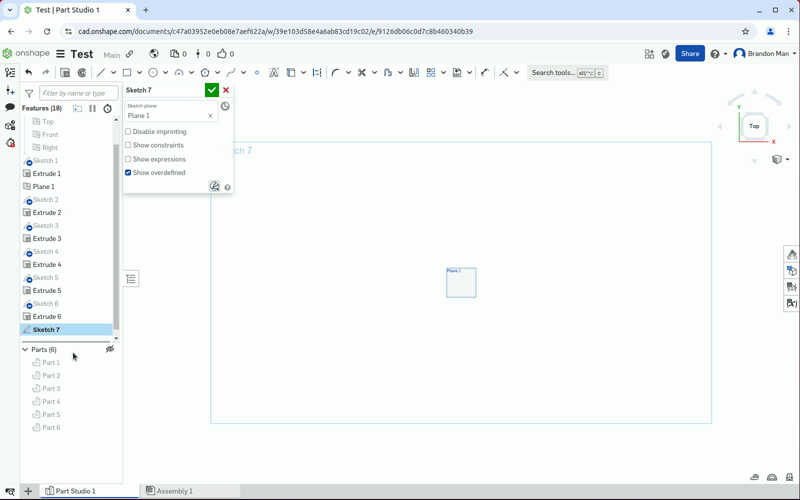
key(c)
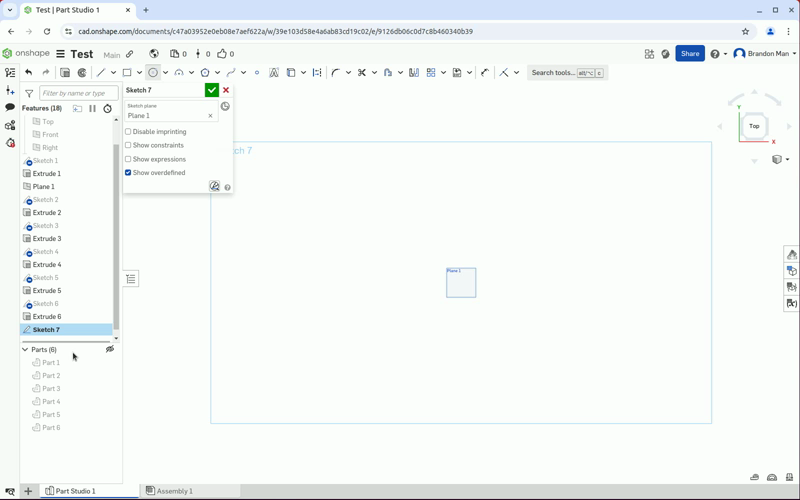
key_down(shift)
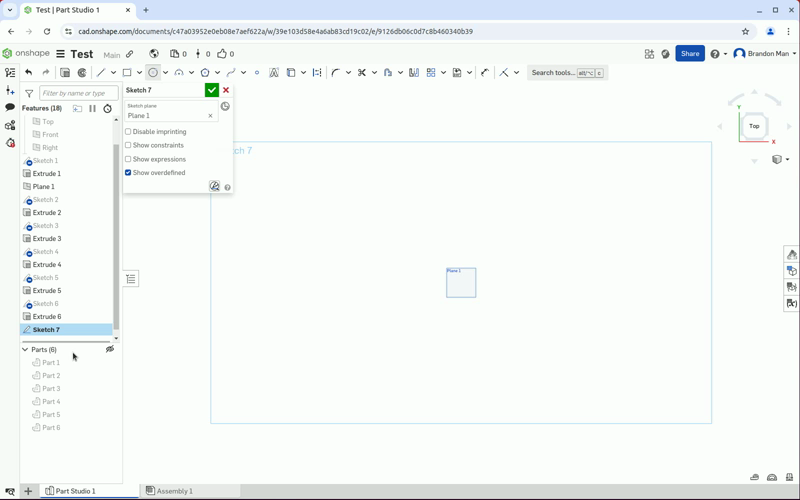
mouse_move(442, 264)
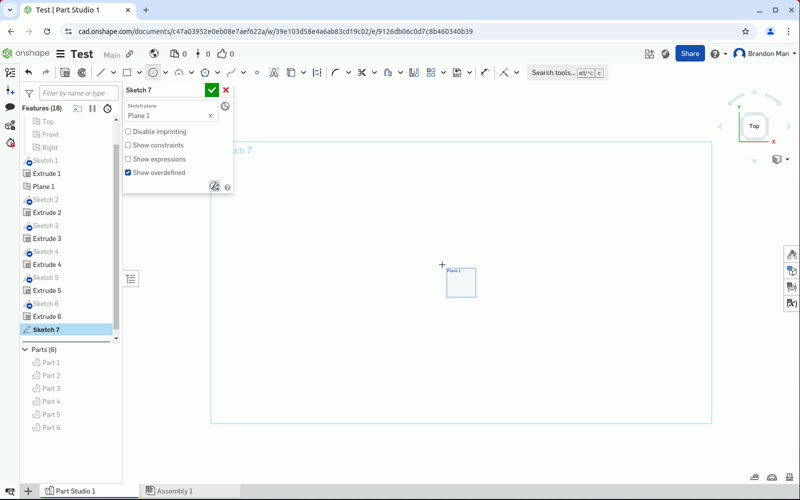
click(442, 264)
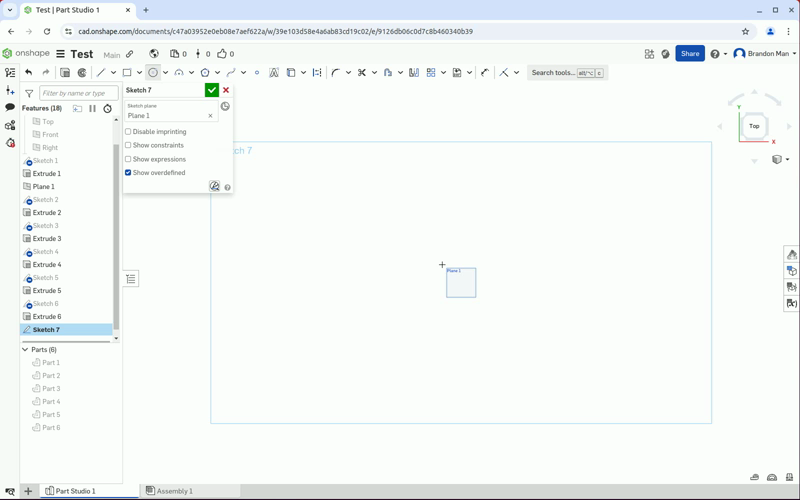
key_up(shift)
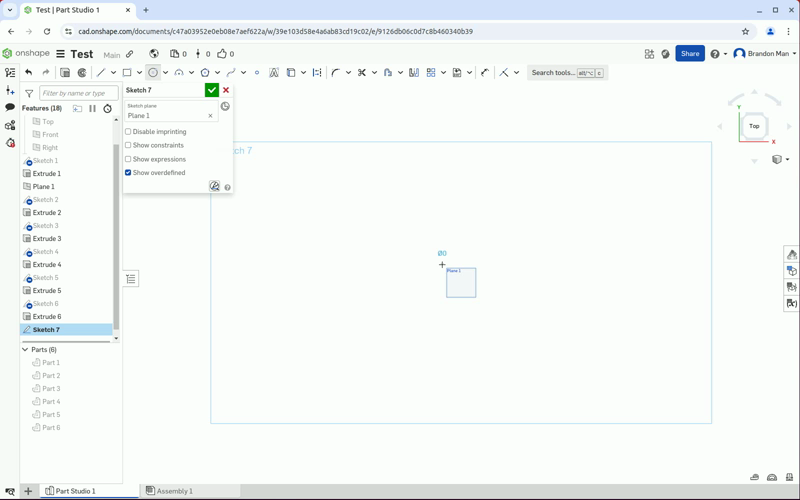
mouse_move(453, 264)
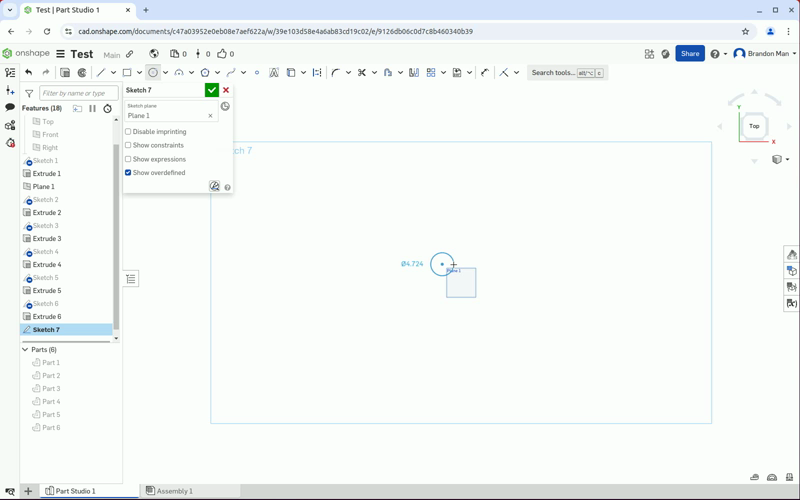
click(453, 264)
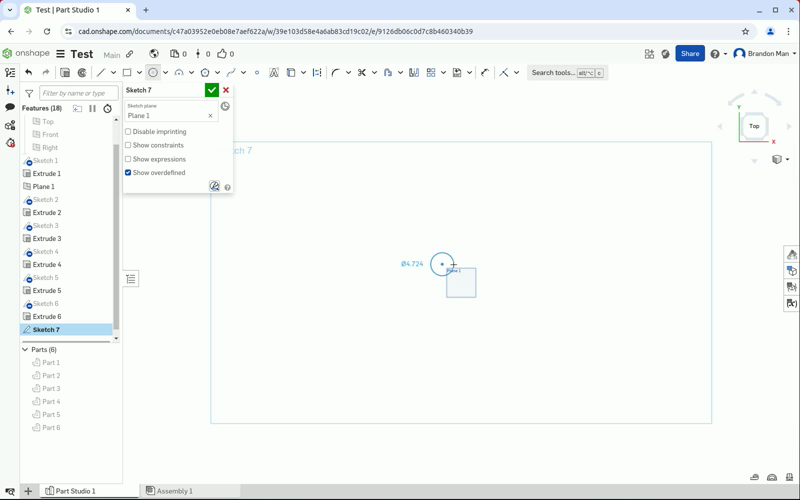
key(esc)
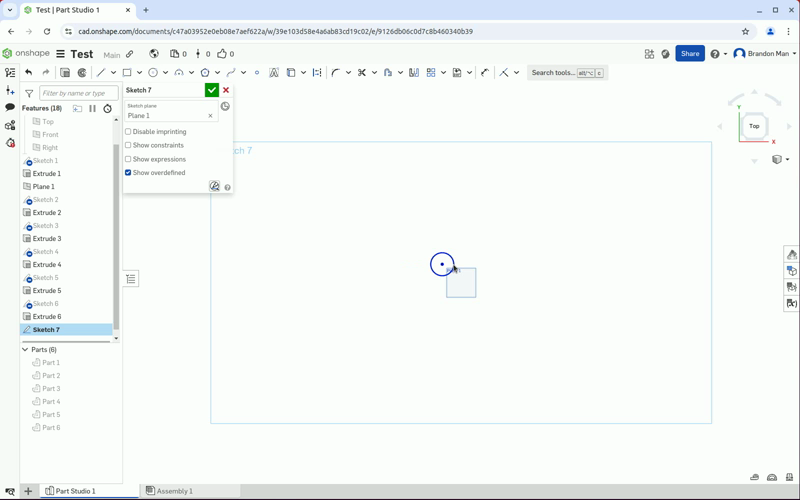
mouse_move(441, 258)
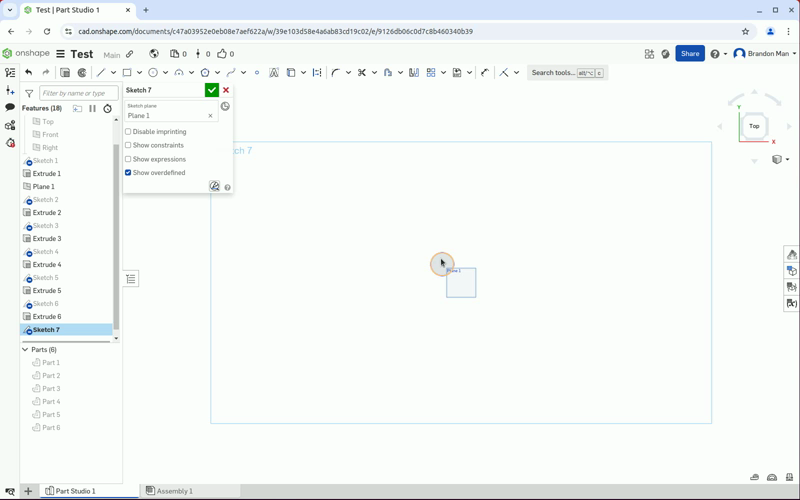
scroll(6)
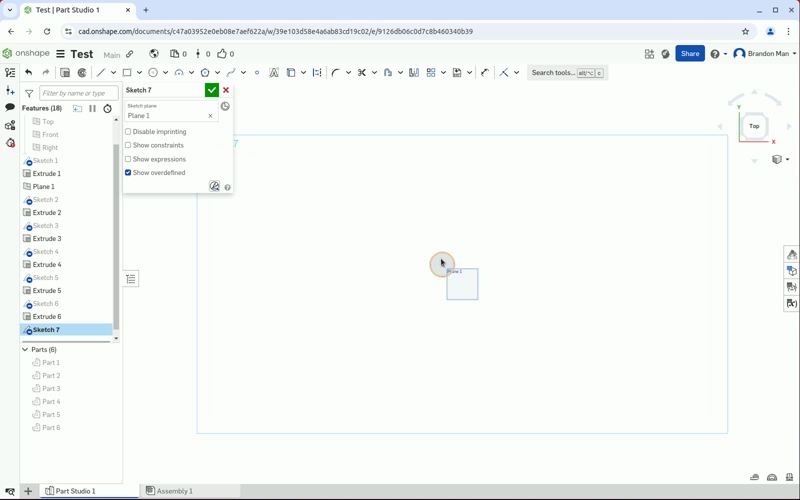
scroll(6)
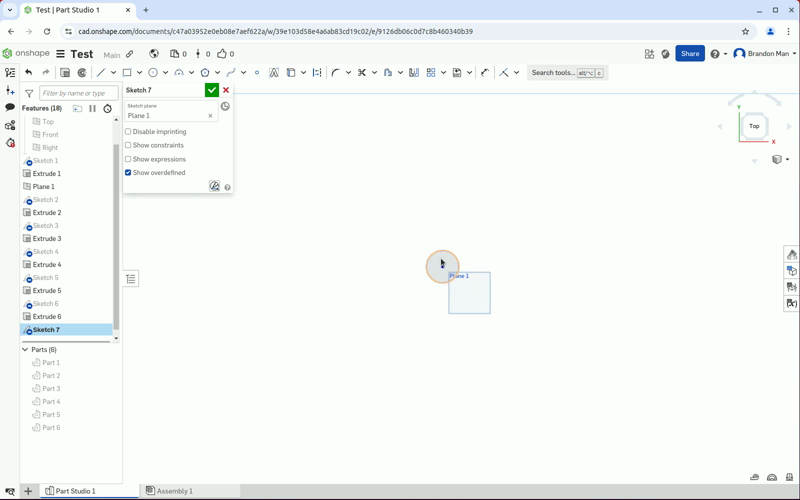
scroll(6)
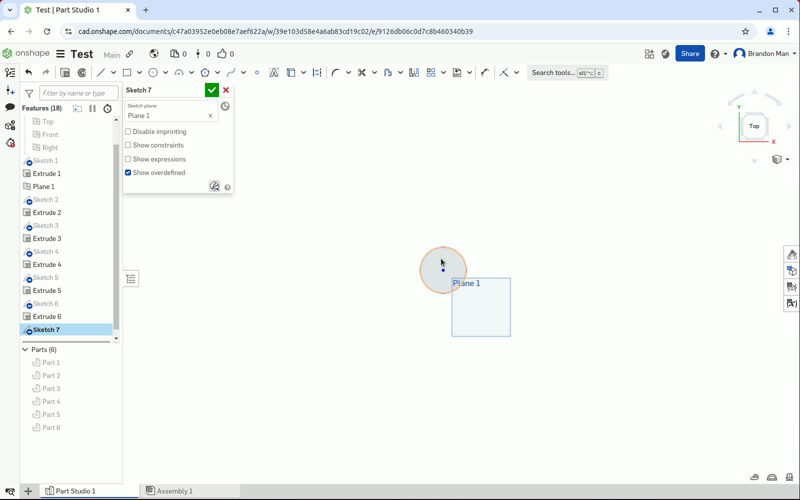
scroll(6)
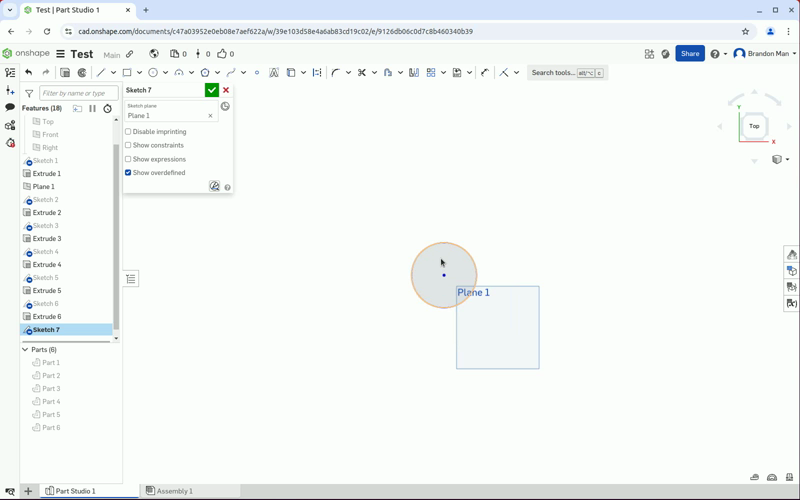
scroll(6)
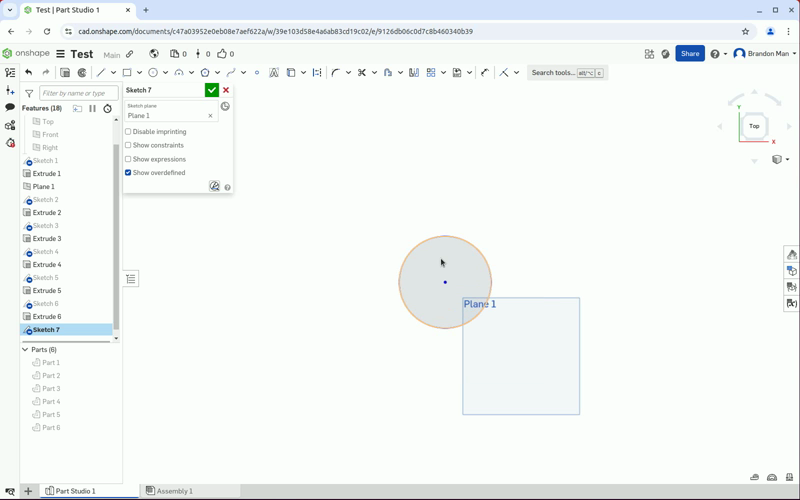
scroll(6)
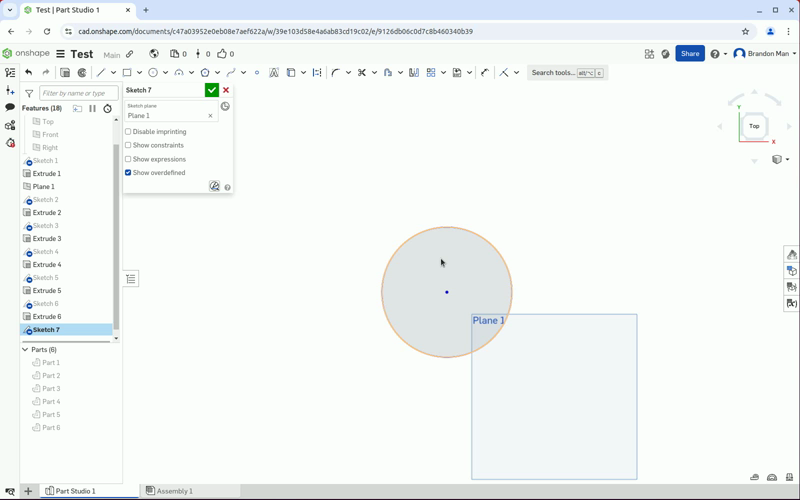
scroll(6)
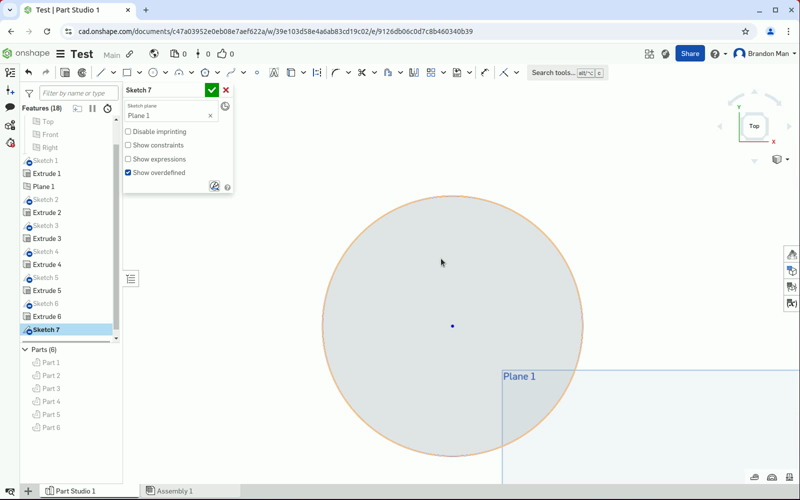
click(441, 258)
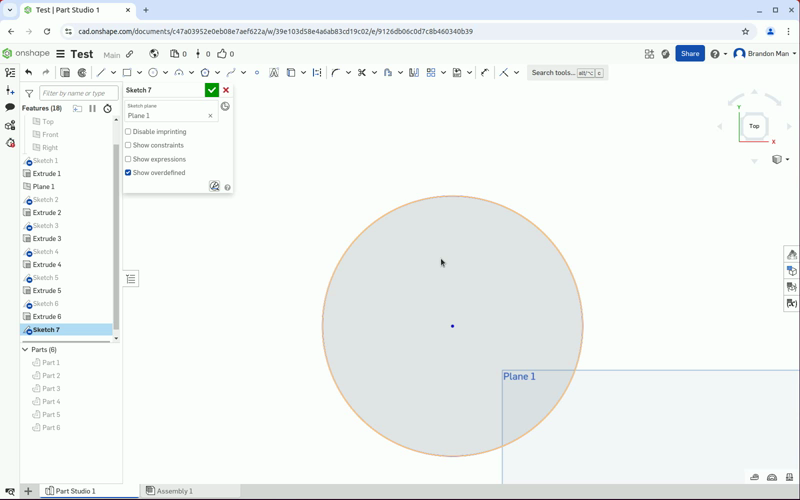
scroll(-6)
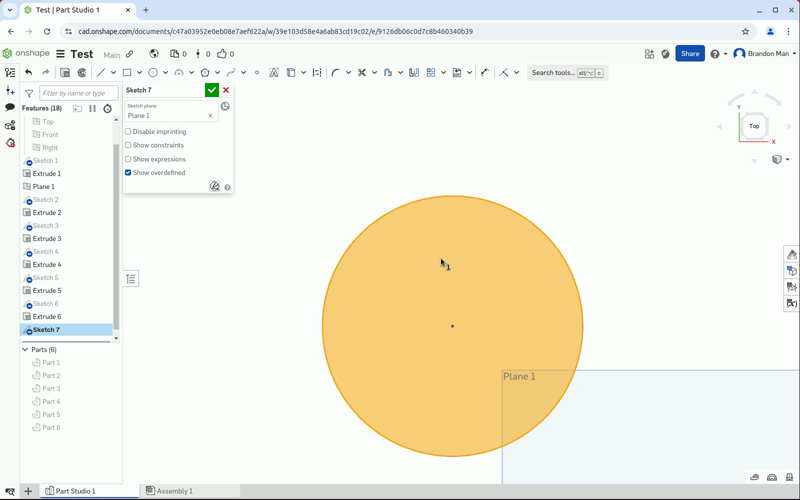
scroll(-6)
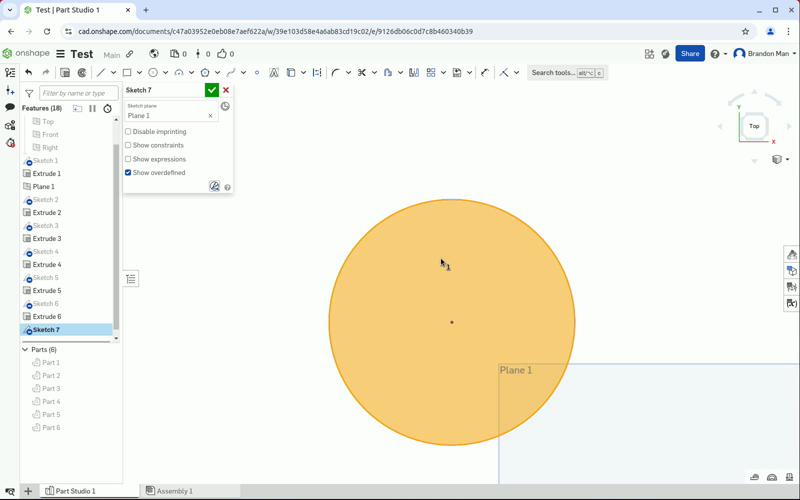
scroll(-6)
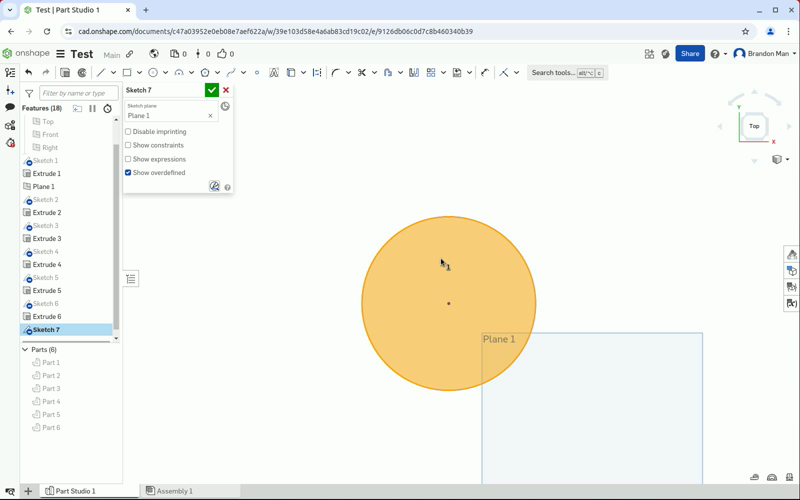
scroll(-6)
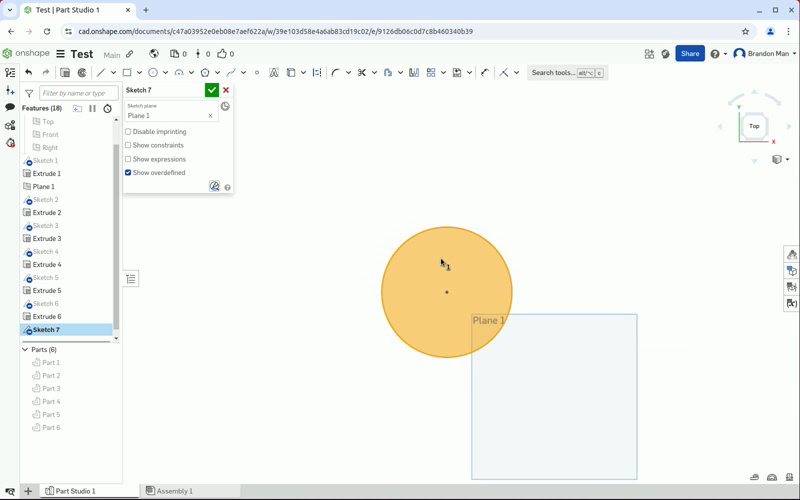
scroll(-6)
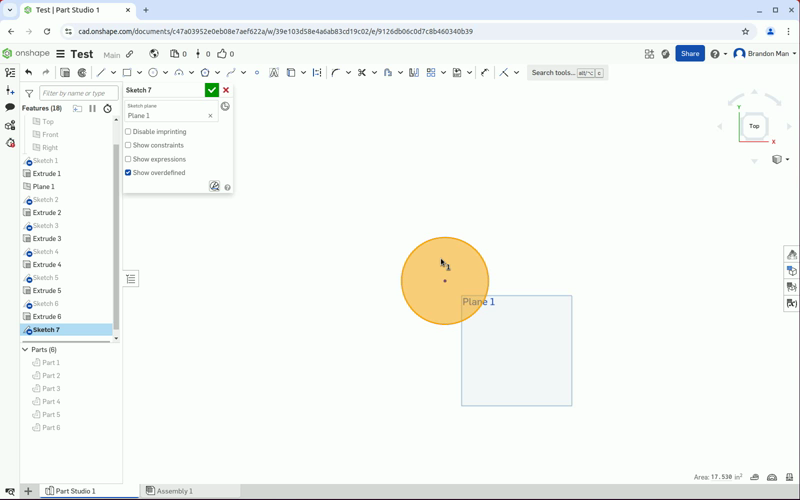
scroll(-6)
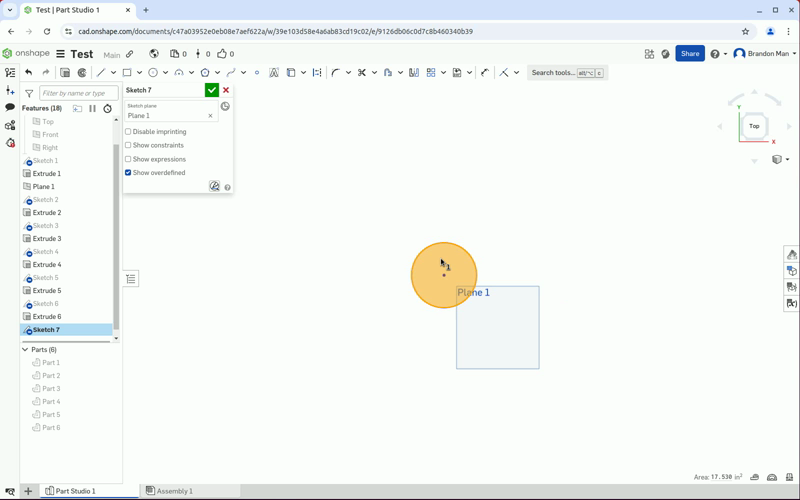
scroll(-6)
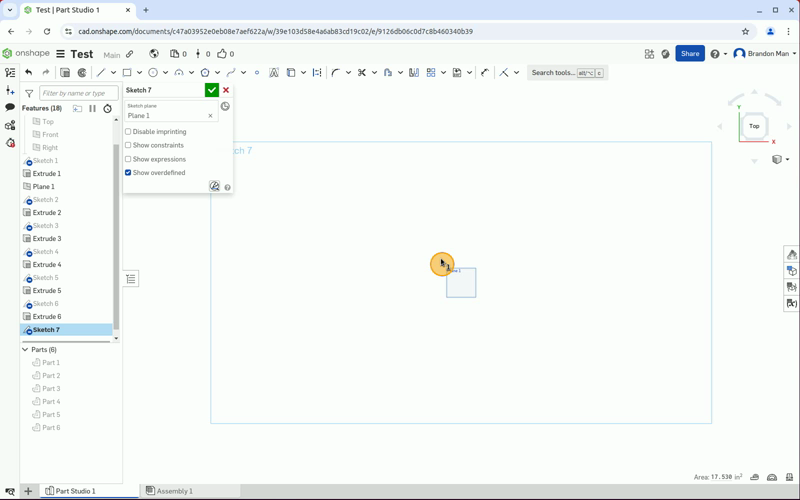
mouse_move(73, 352)
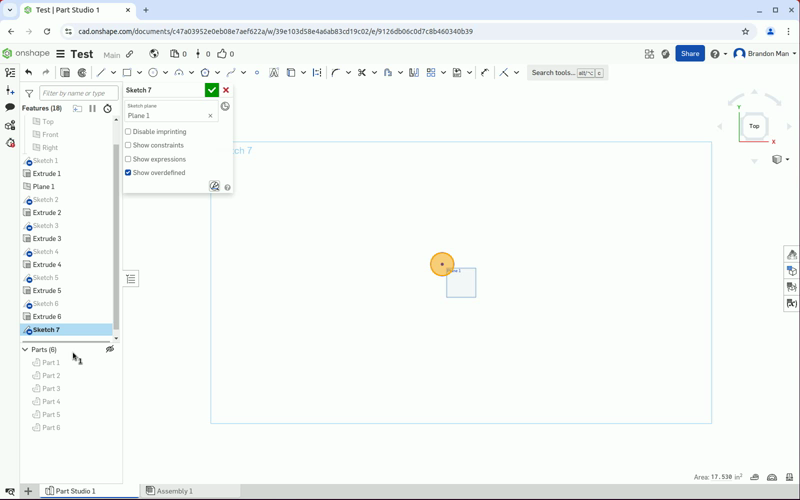
key(shift+y)
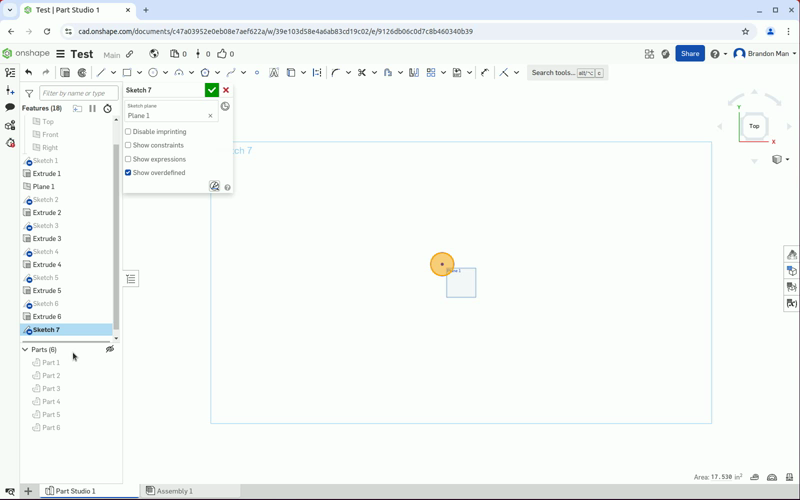
key(shift+e)
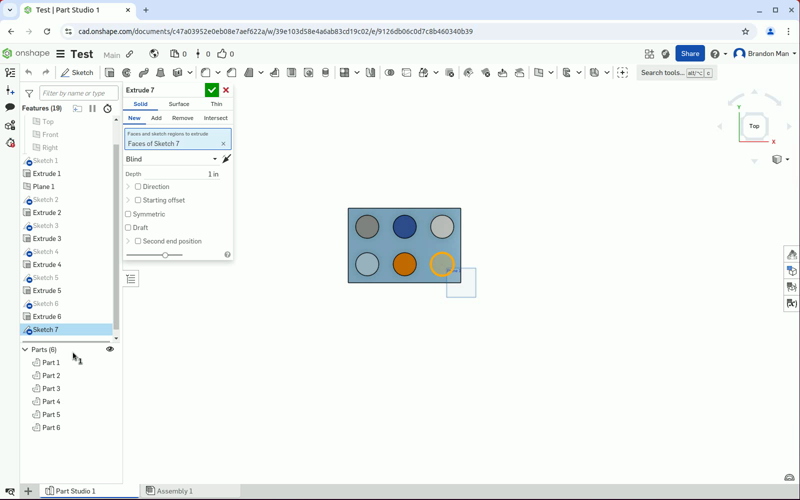
mouse_move(143, 106)
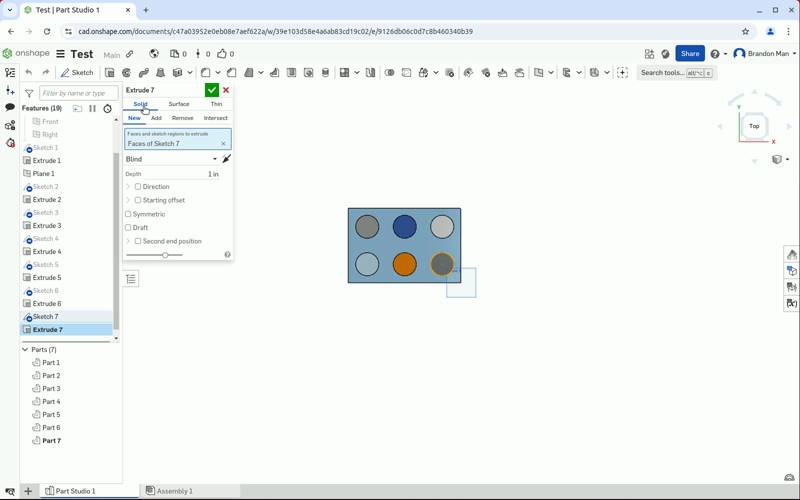
click(143, 106)
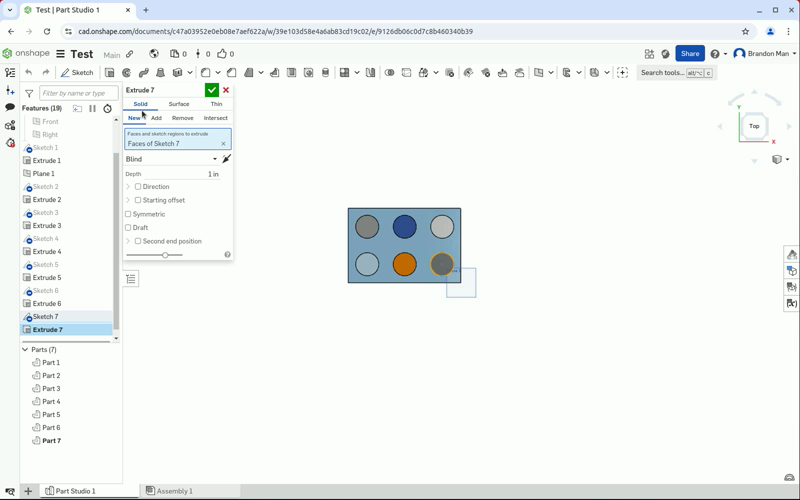
mouse_move(137, 120)
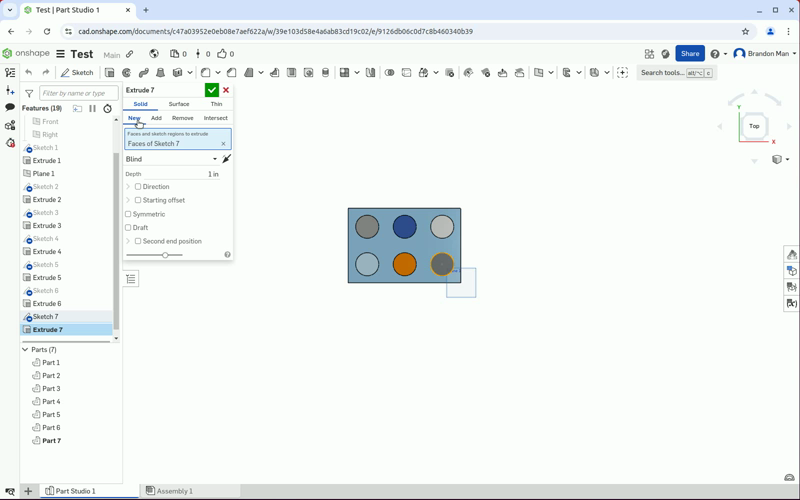
click(137, 120)
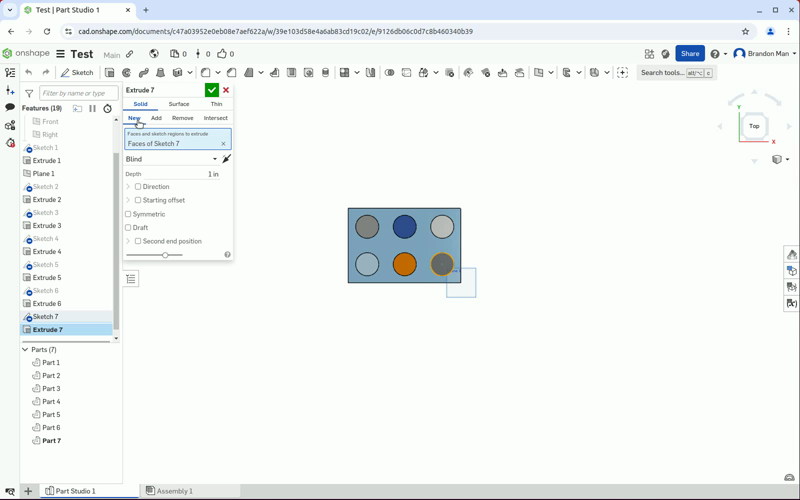
key(tab, 4)
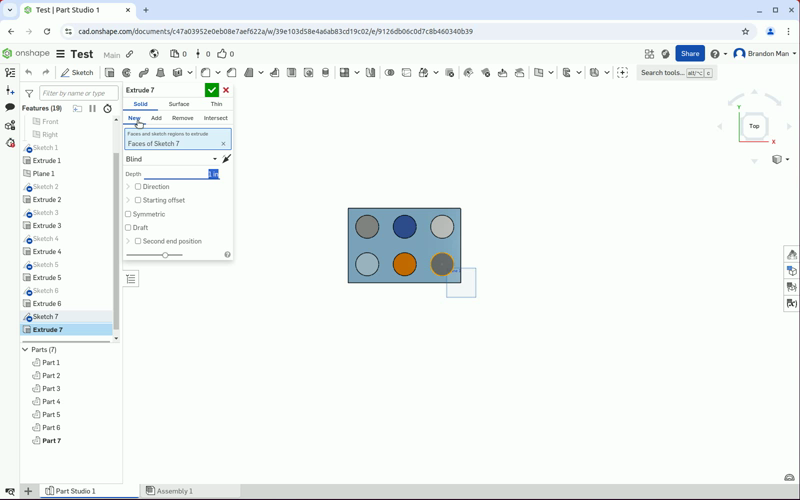
text(1.685)
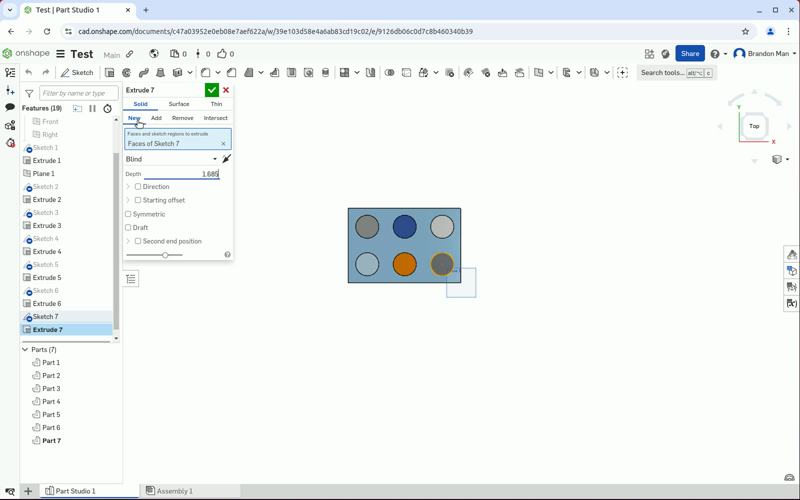
key(enter)
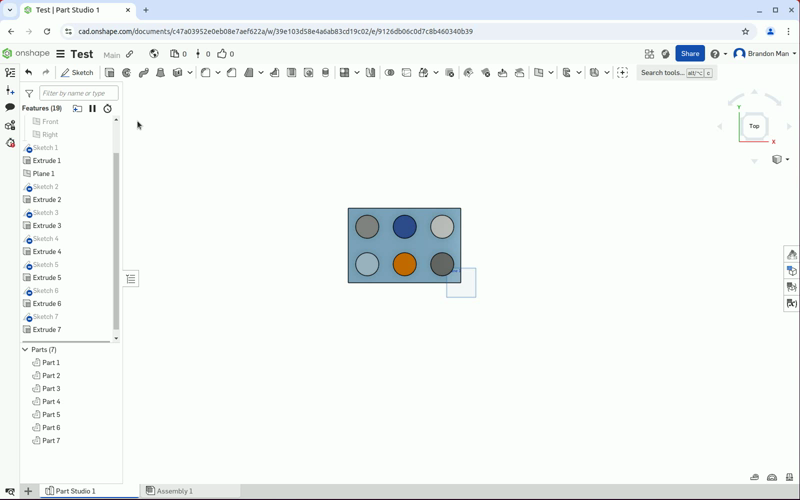
key(shift+h)
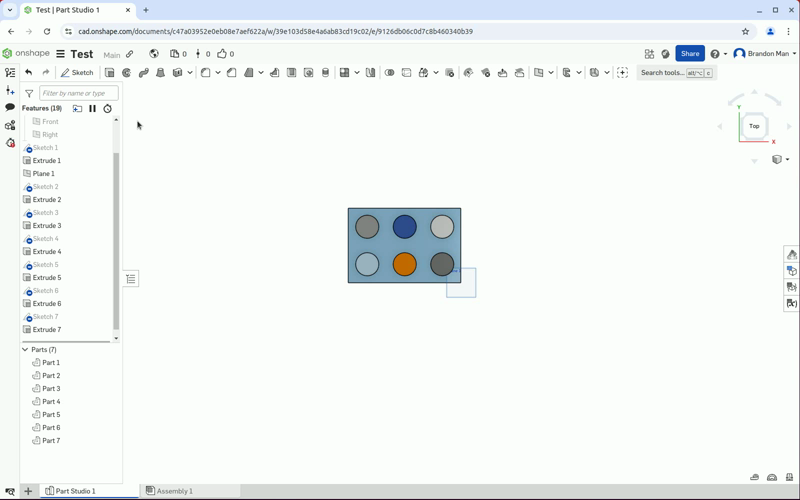
key(shift+h)
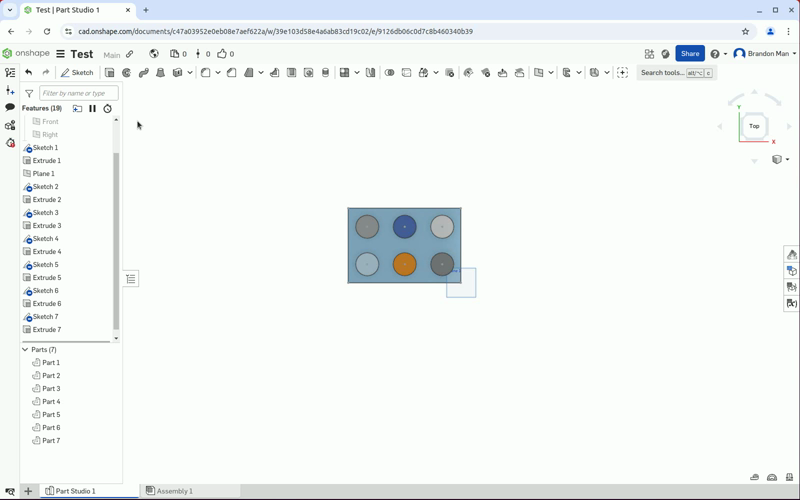
key(shift+7)
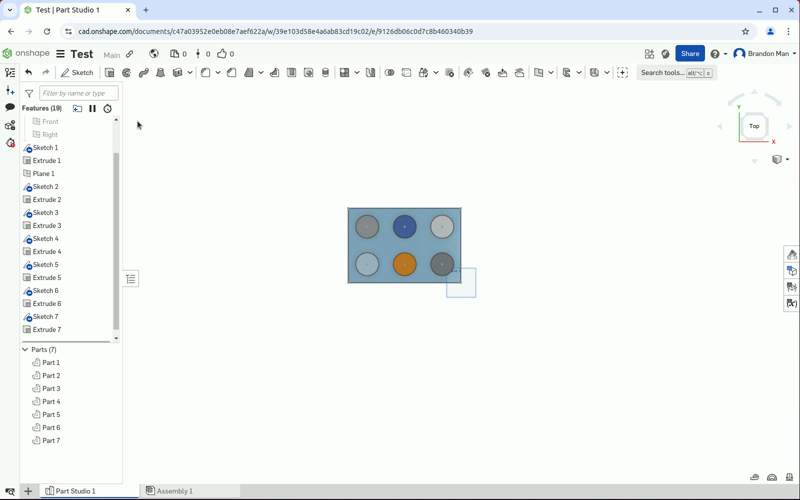
key(up, 3)
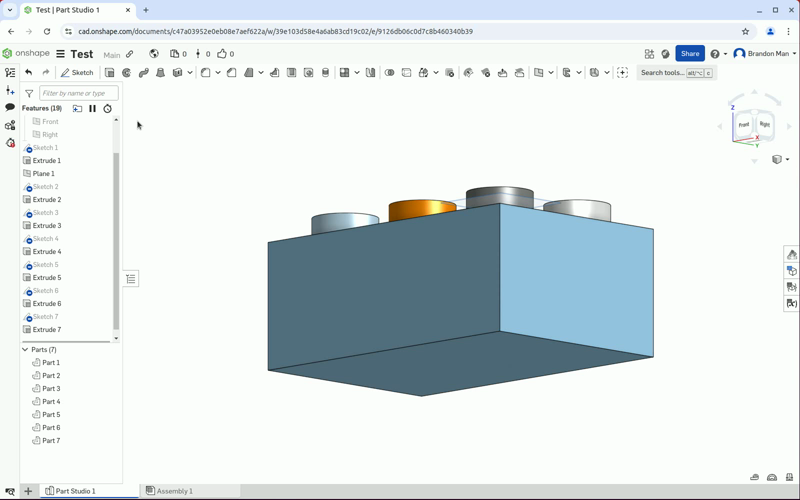
key(left, 3)
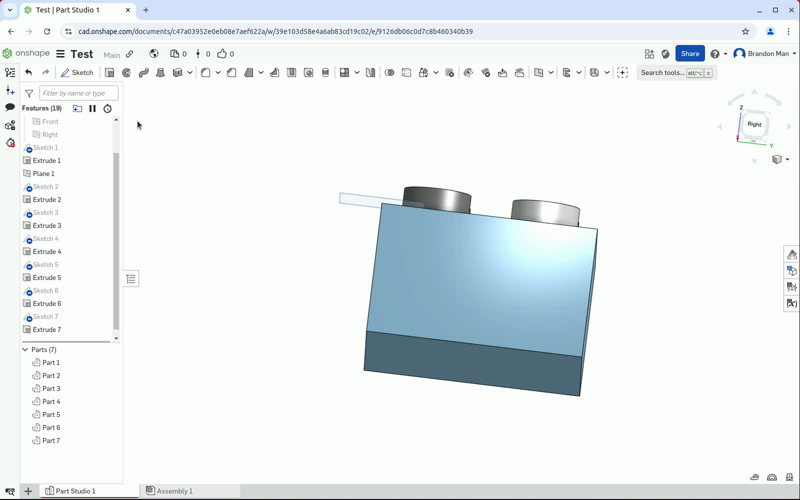
key(right, 3)
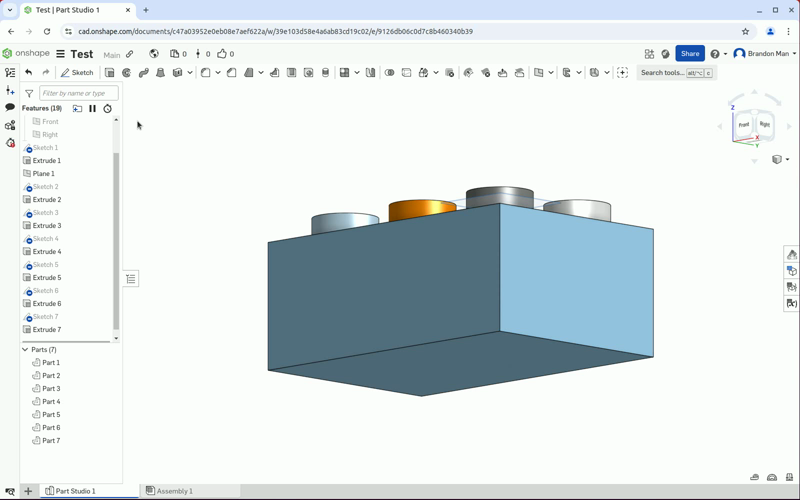
key(down, 3)
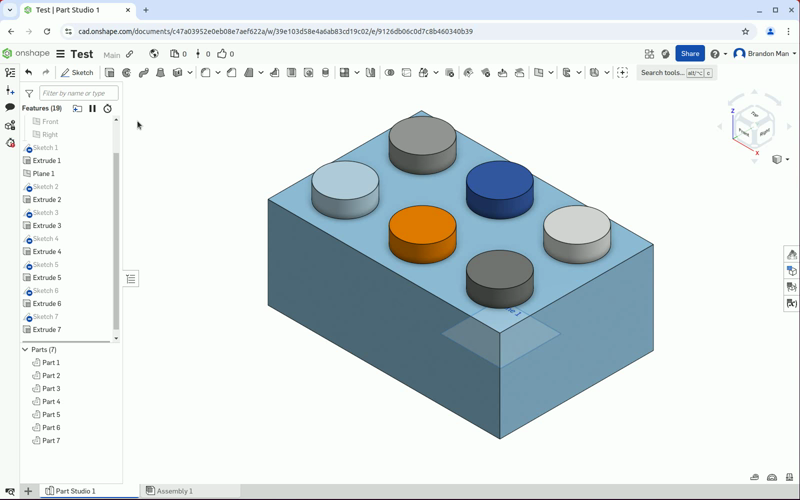
mouse_move(69, 150)
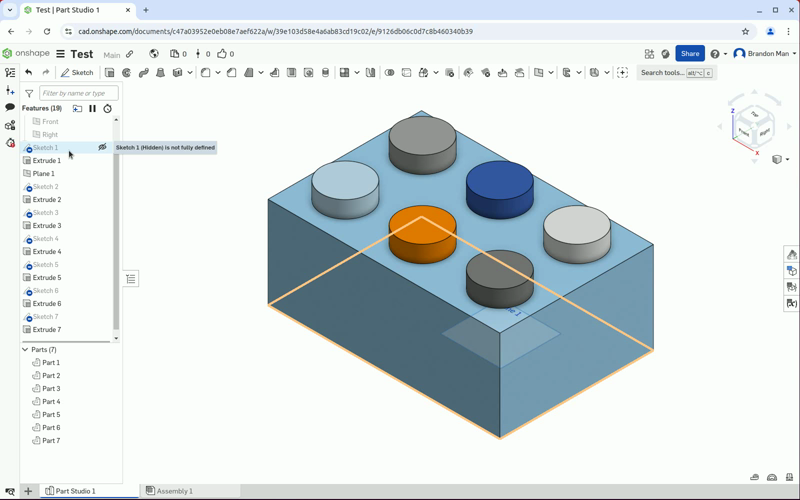
click(69, 150)